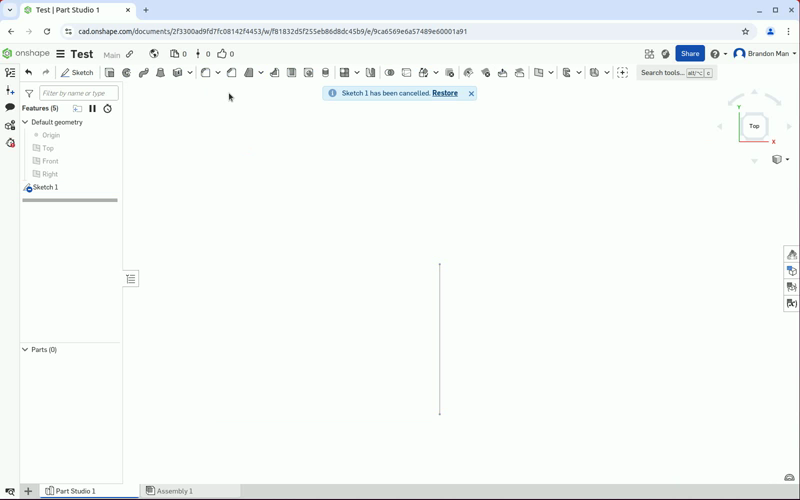
key(shift+h)
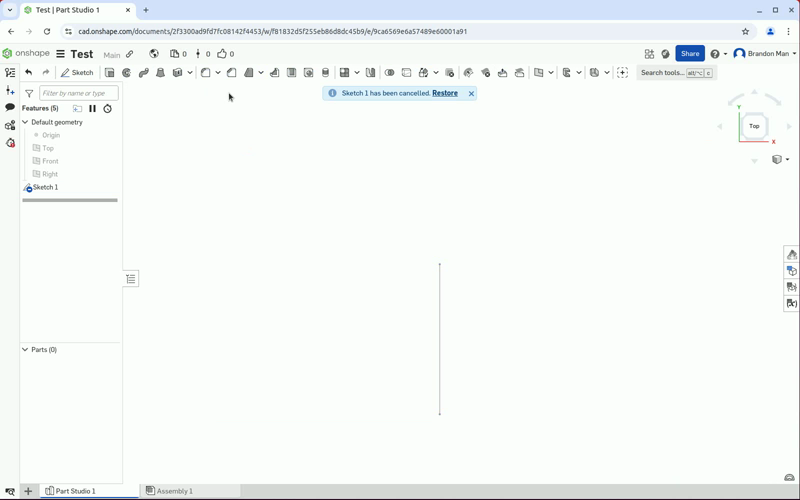
key(shift+s)
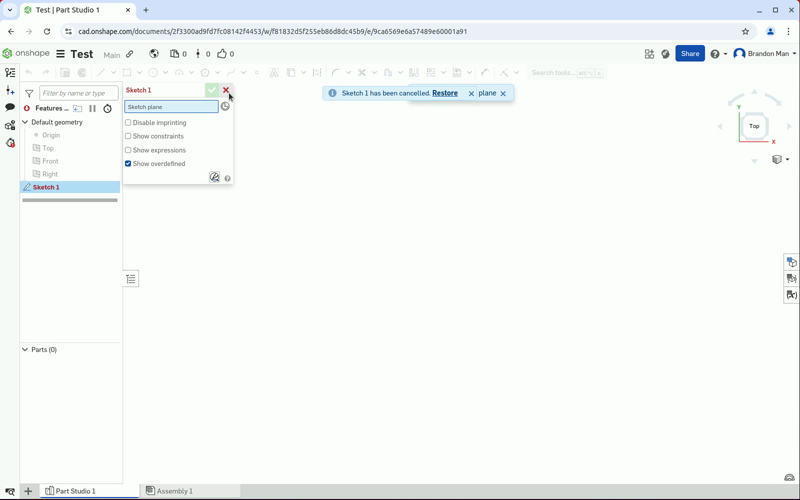
mouse_move(73, 150)
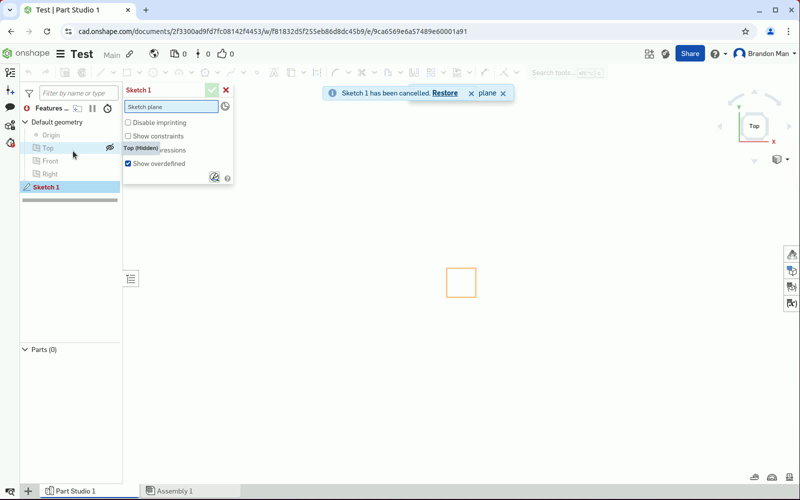
click(73, 150)
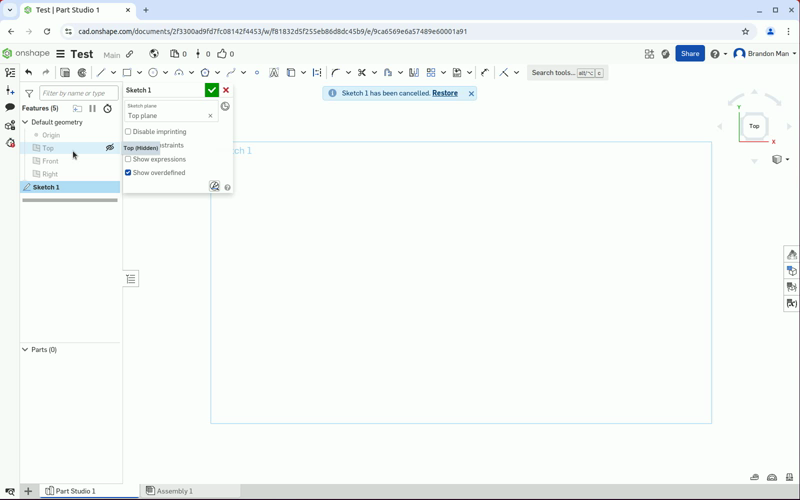
mouse_move(73, 352)
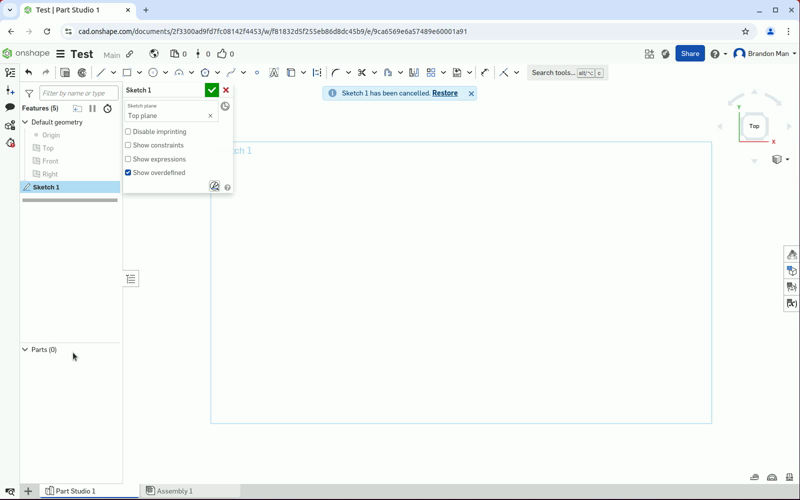
key(y)
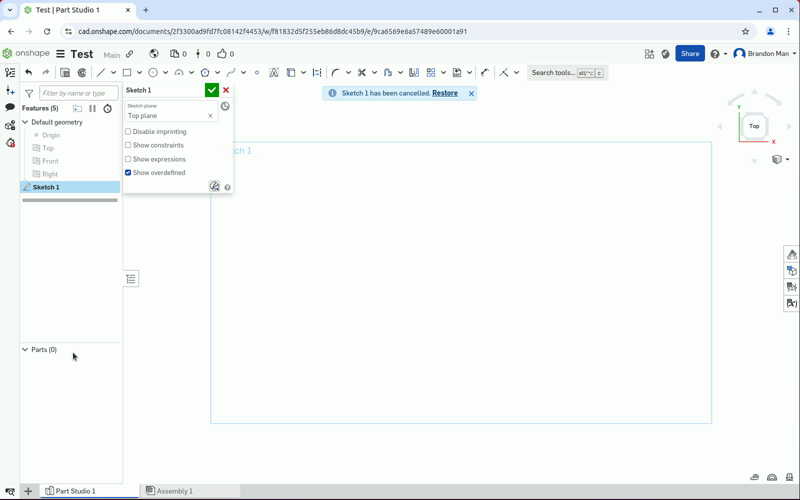
key(l)
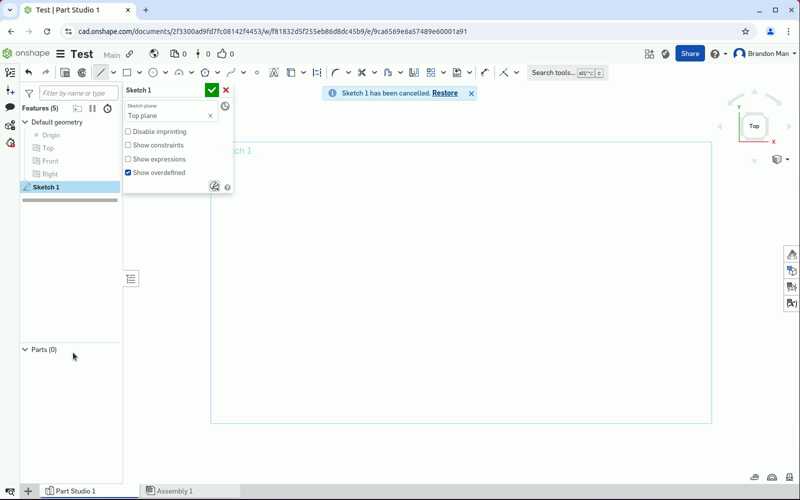
key_down(shift)
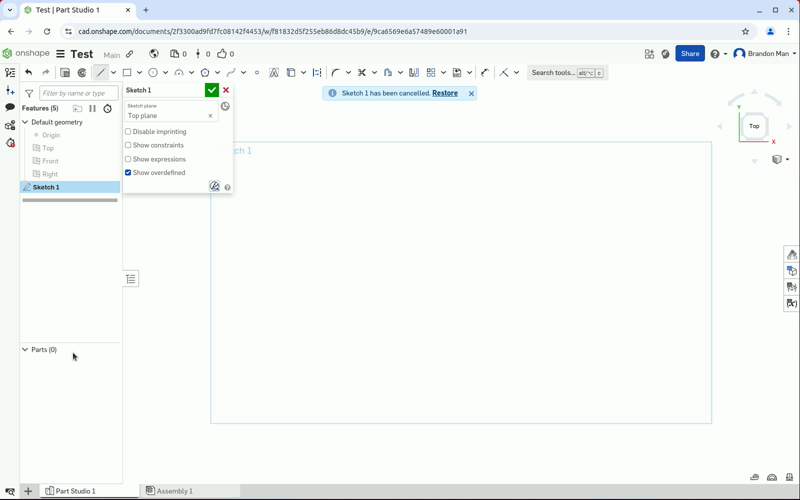
mouse_move(460, 282)
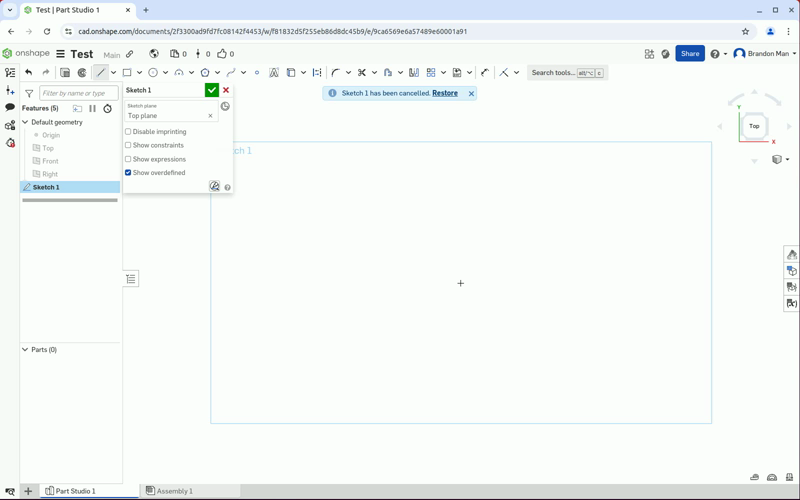
click(460, 282)
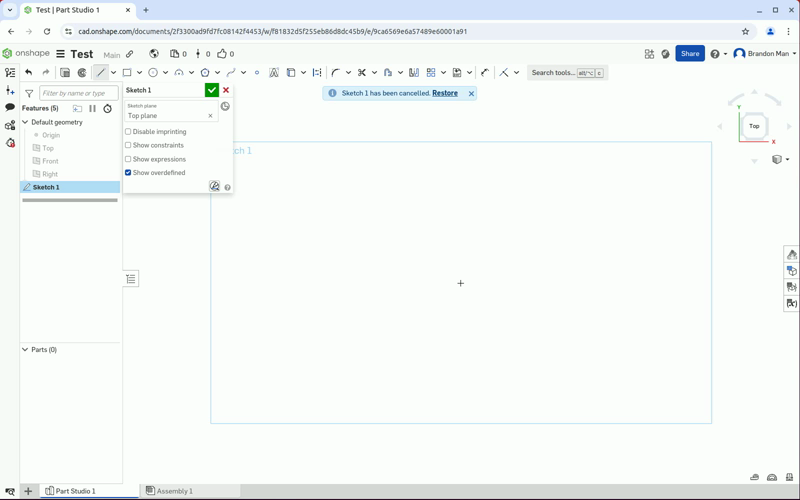
key_up(shift)
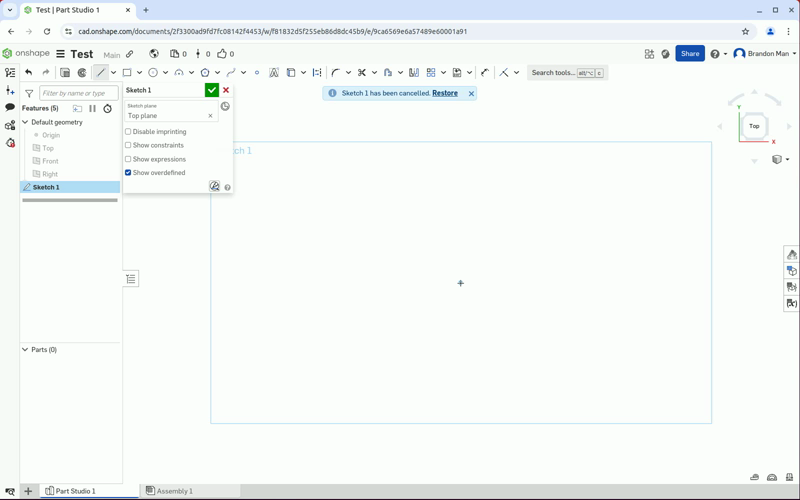
key_down(shift)
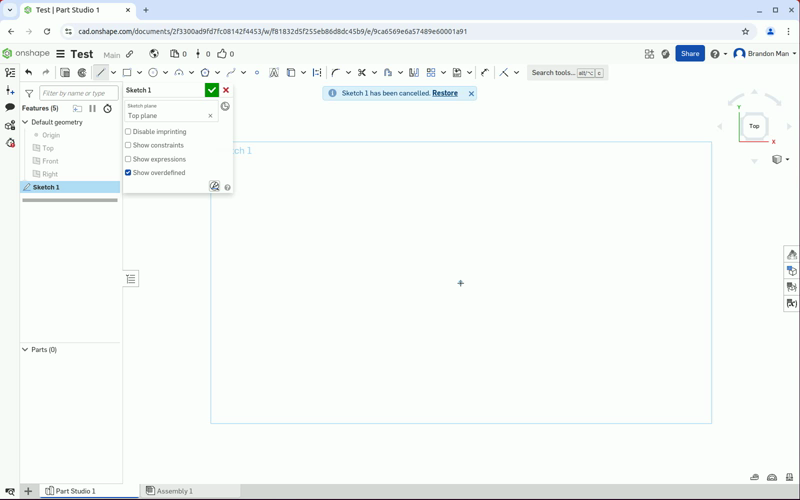
mouse_move(490, 282)
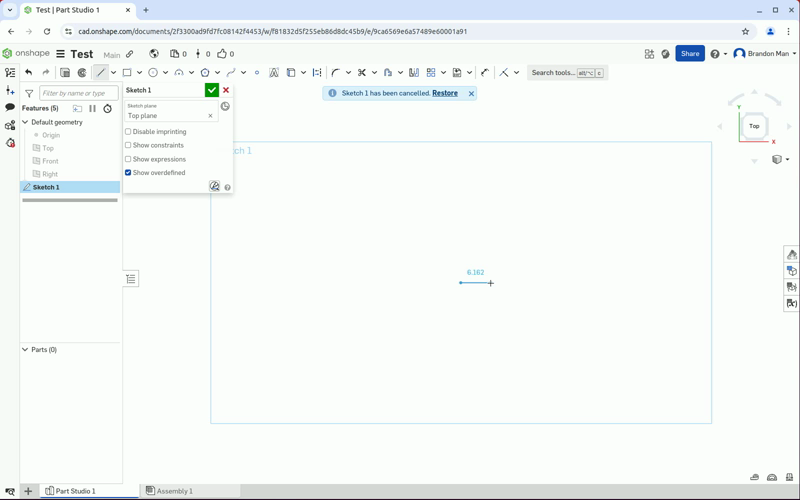
mouse_move(509, 282)
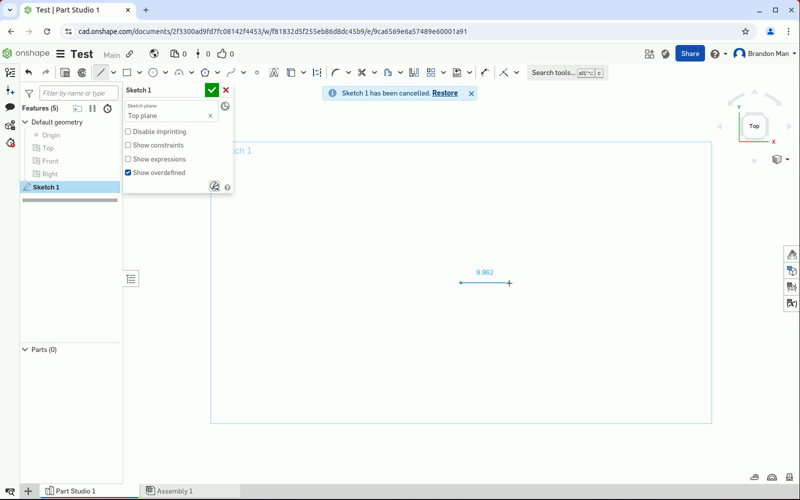
click(509, 282)
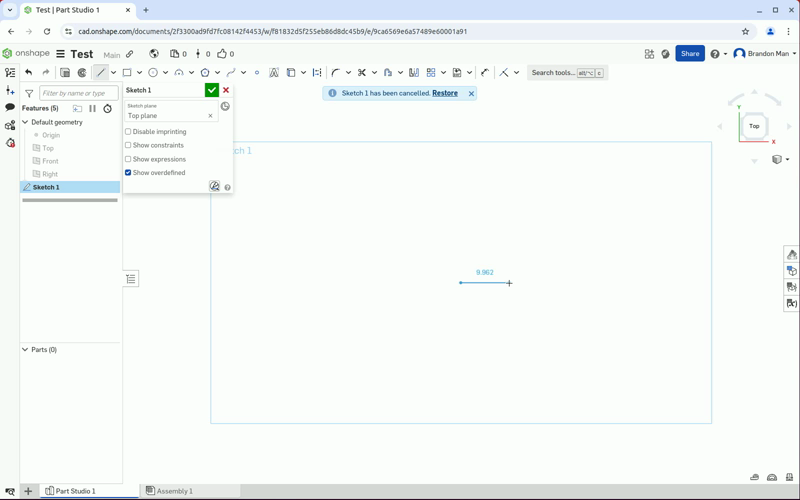
key_up(shift)
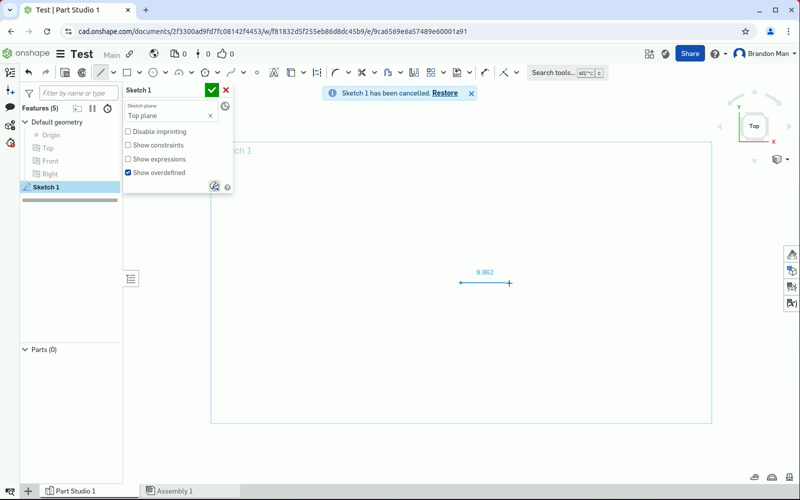
key_down(shift)
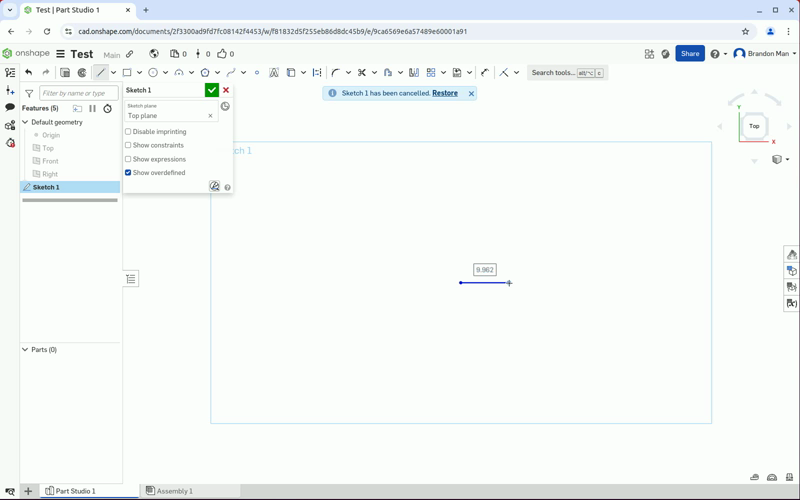
mouse_move(539, 282)
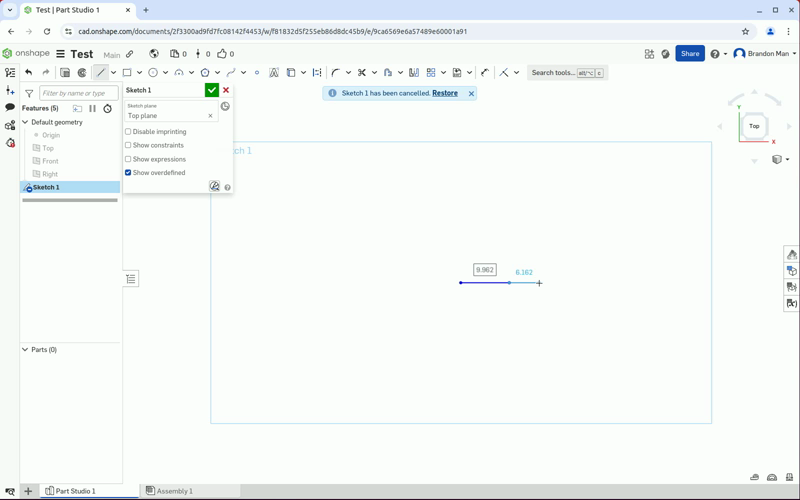
mouse_move(509, 234)
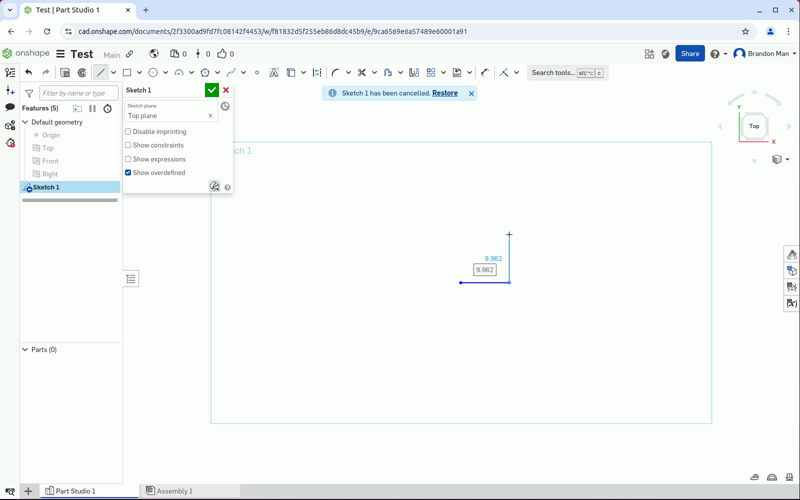
click(509, 234)
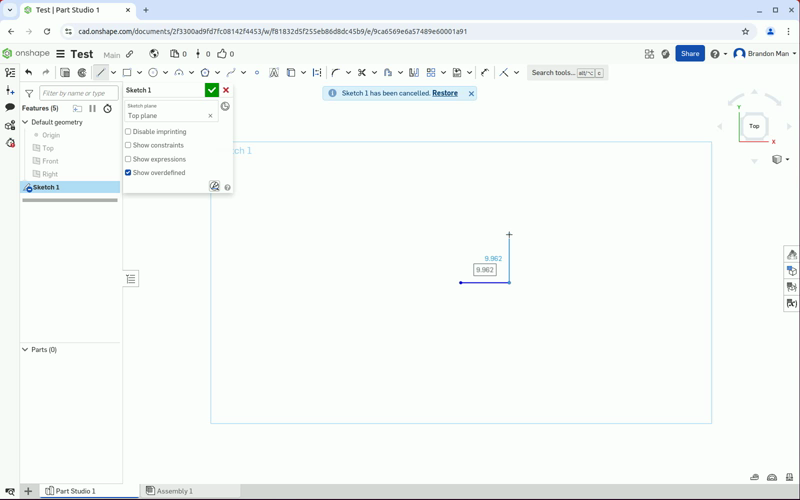
key_up(shift)
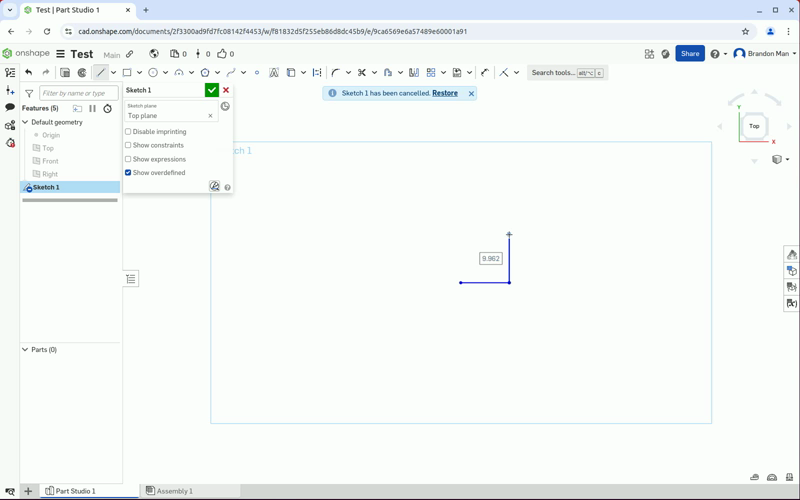
key_down(shift)
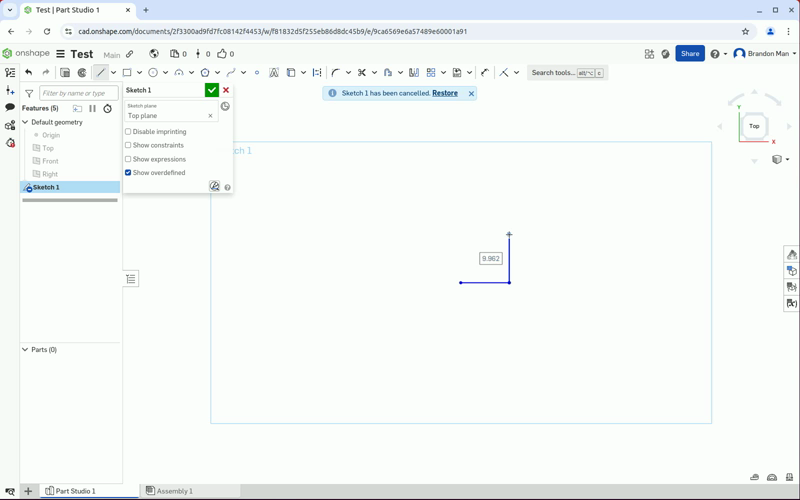
mouse_move(539, 234)
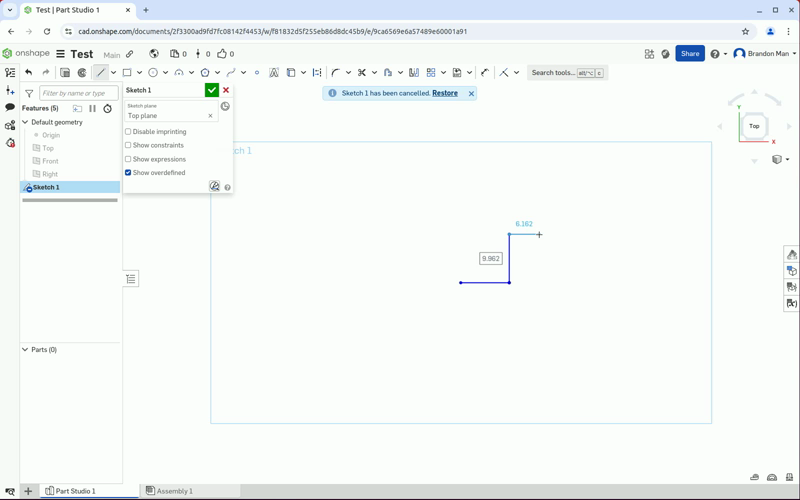
mouse_move(460, 234)
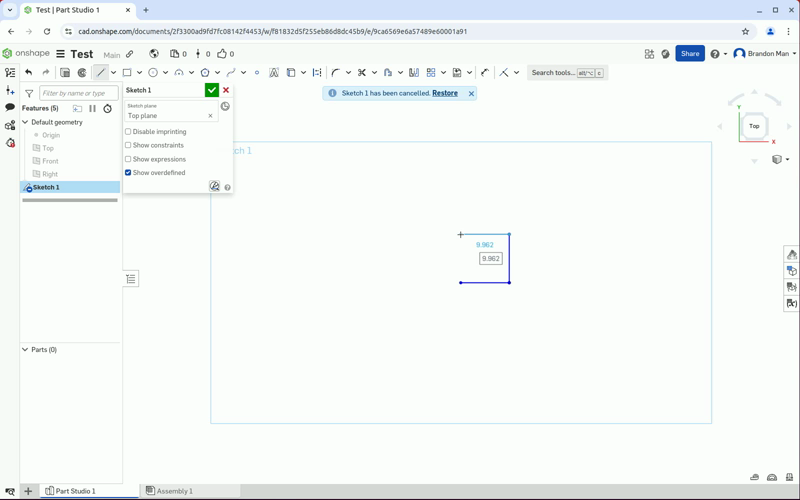
click(460, 234)
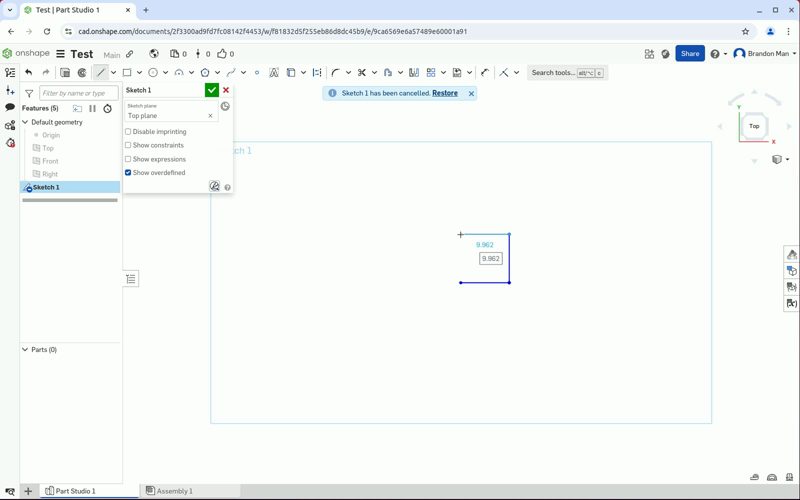
key_up(shift)
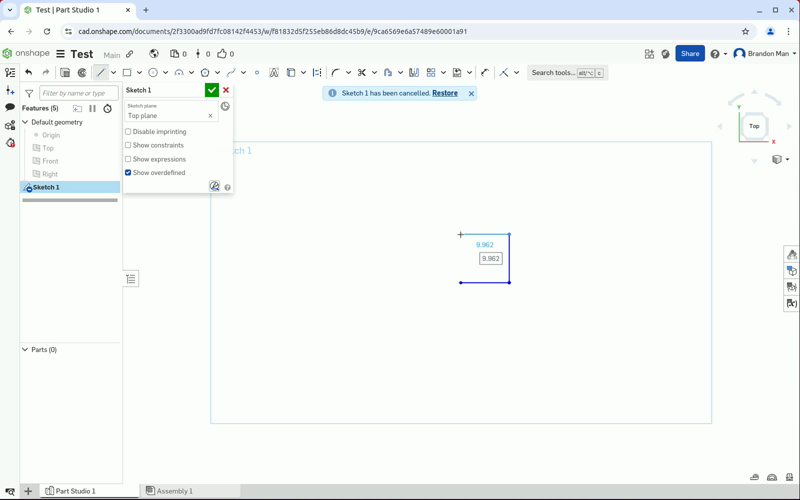
mouse_move(490, 234)
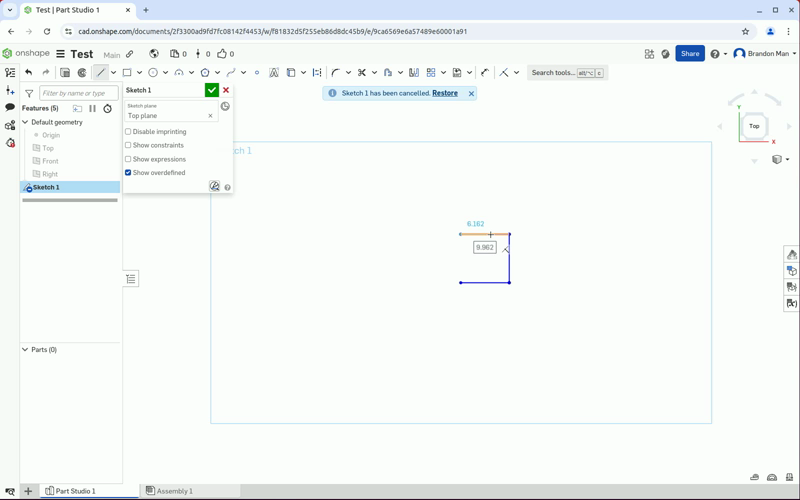
key_down(shift)
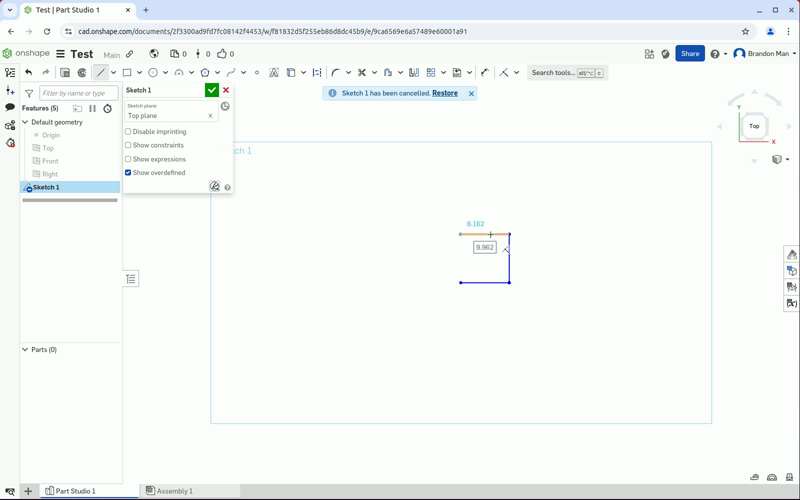
mouse_move(460, 282)
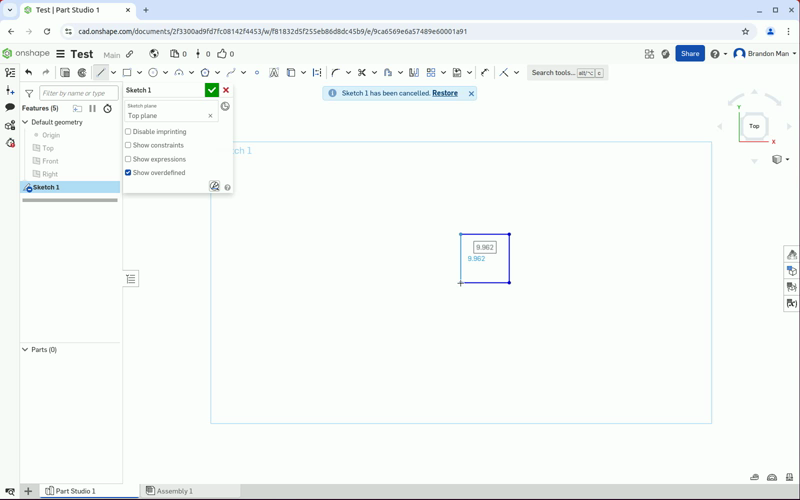
key_up(shift)
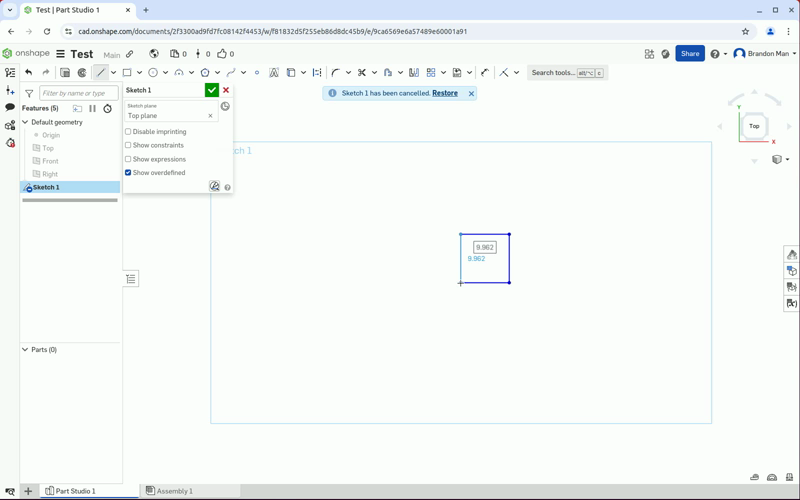
click(460, 282)
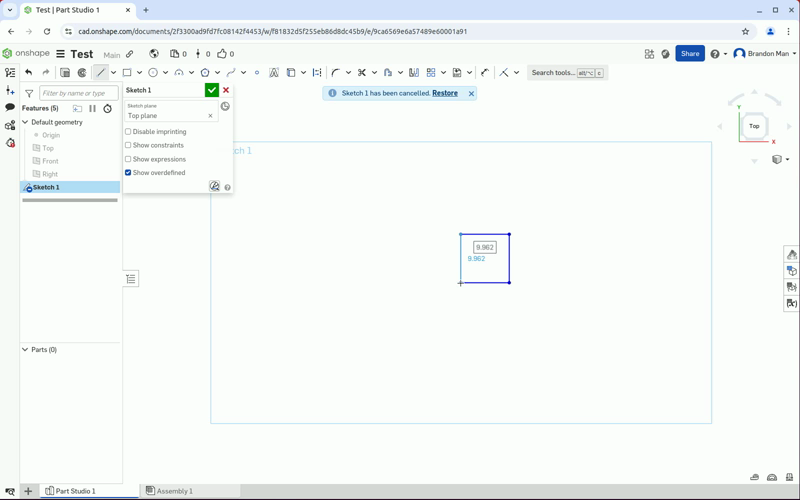
key(esc)
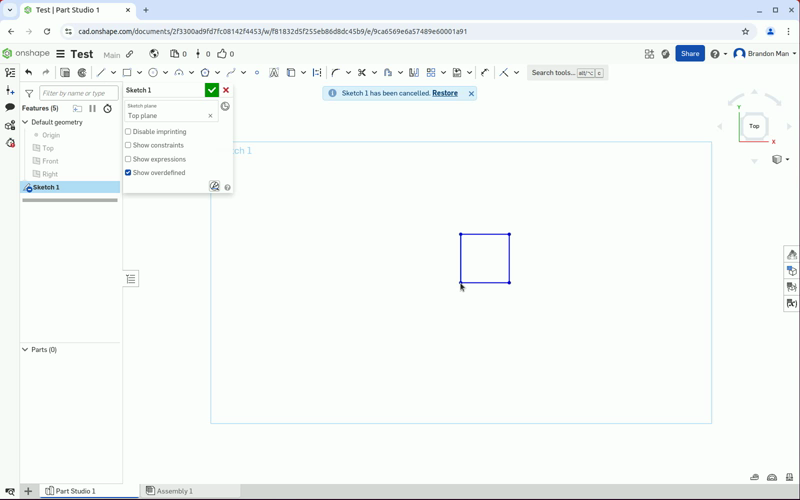
key(c)
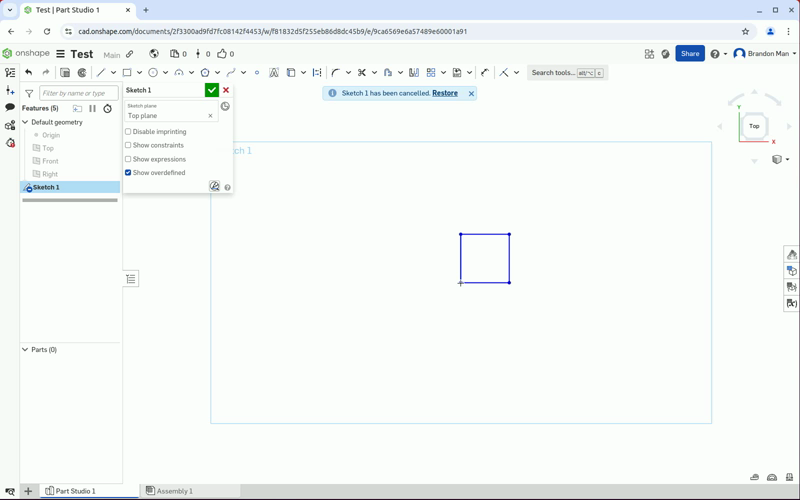
key_down(shift)
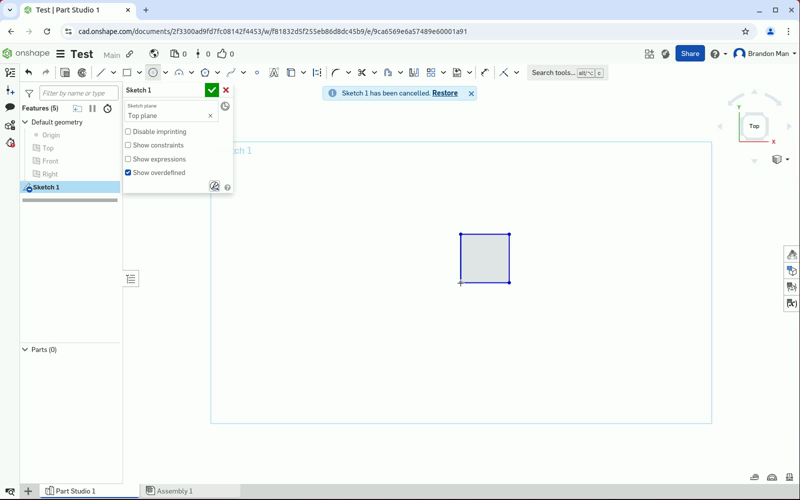
mouse_move(485, 258)
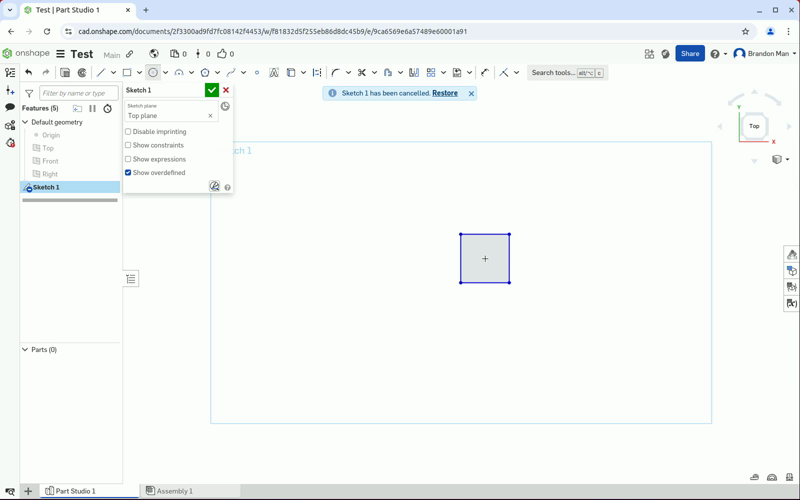
click(485, 258)
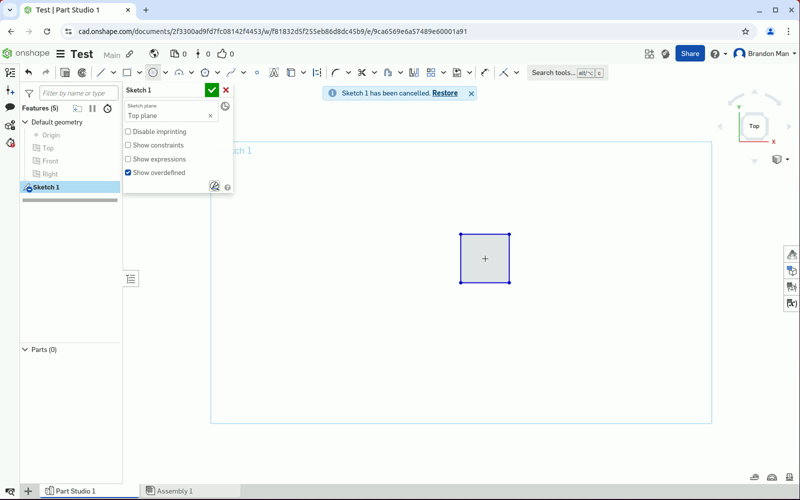
key_up(shift)
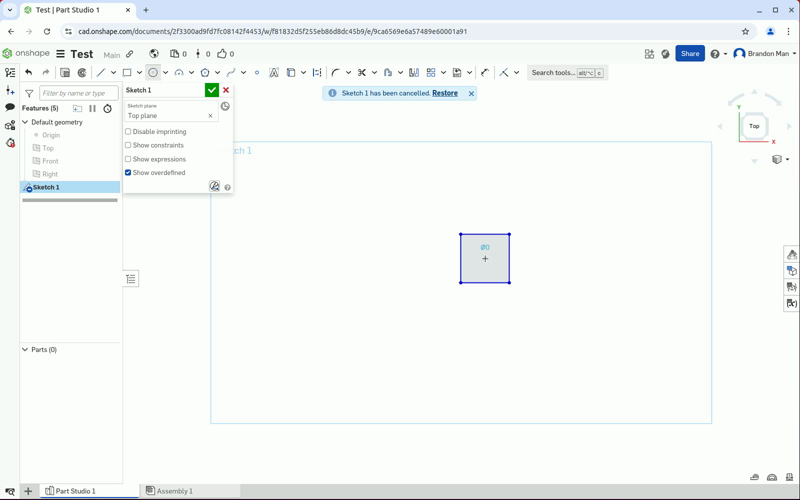
mouse_move(493, 258)
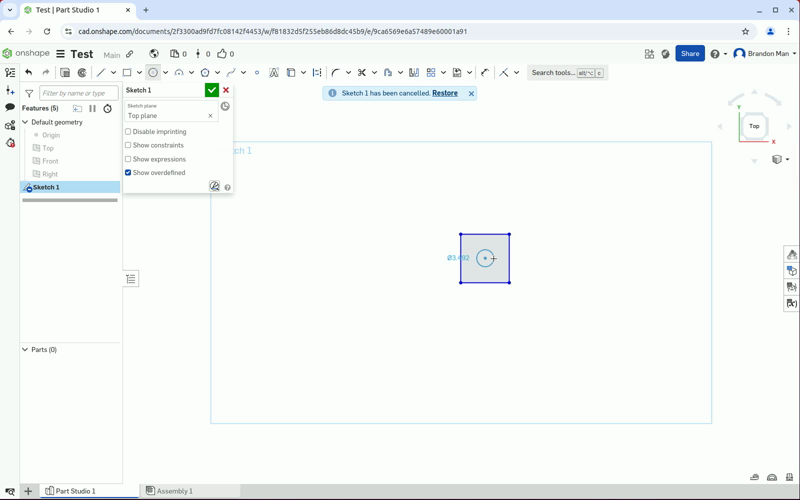
click(493, 258)
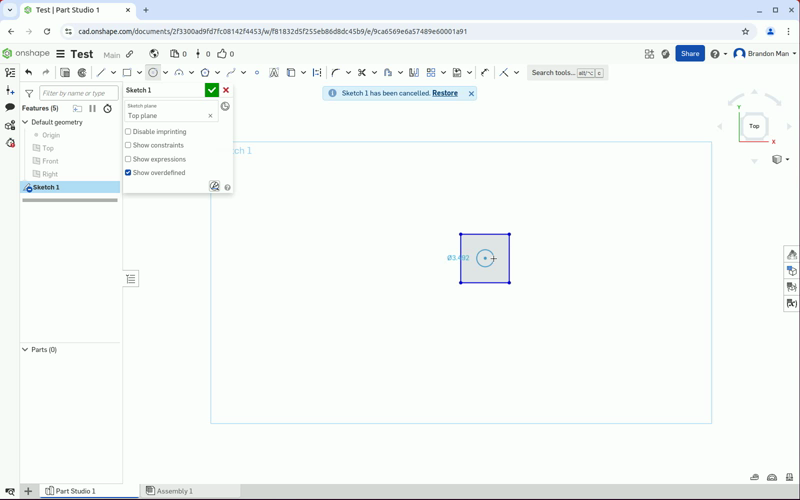
key(esc)
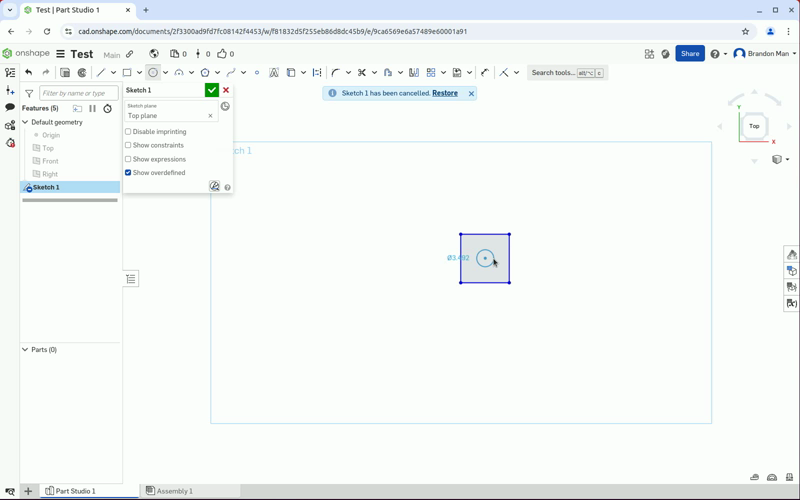
mouse_move(492, 242)
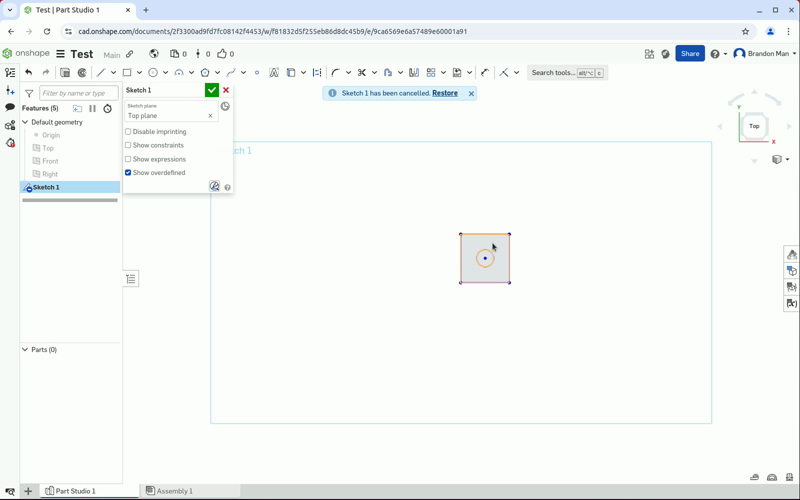
click(492, 242)
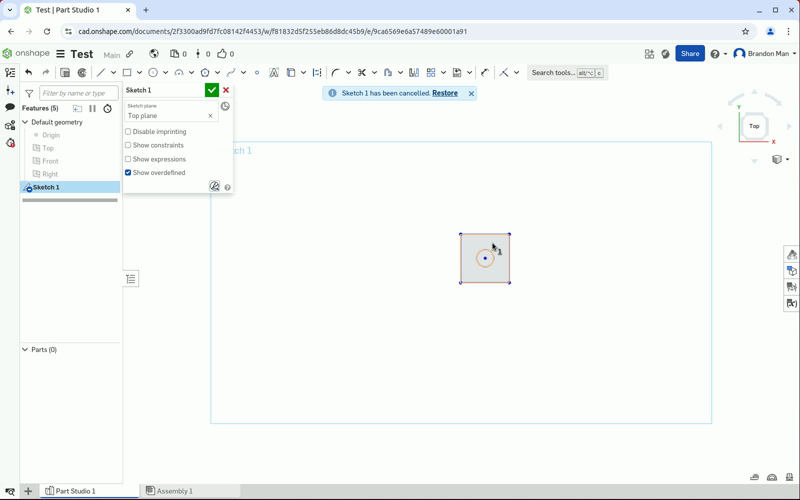
mouse_move(73, 352)
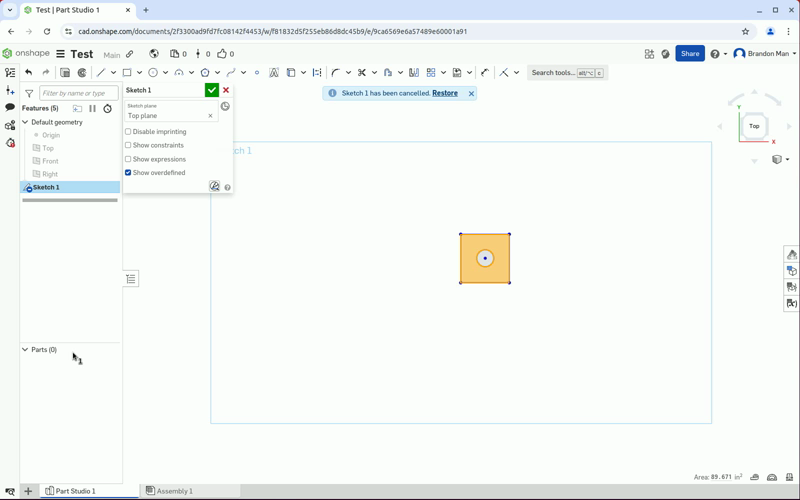
key(shift+y)
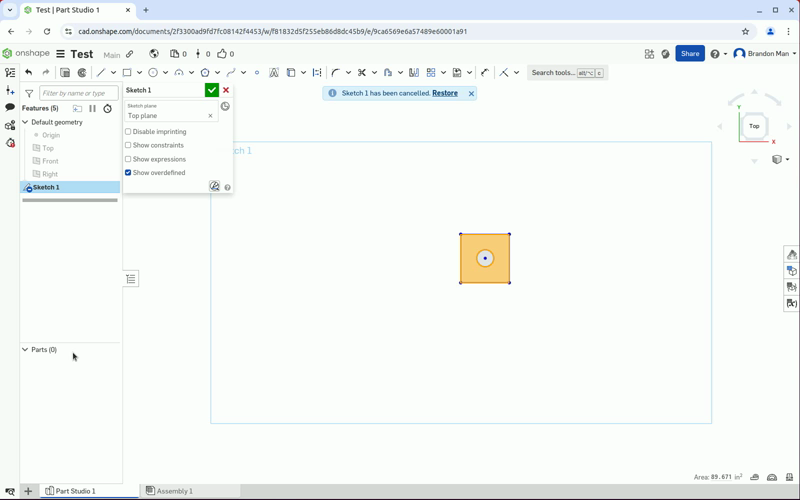
key(shift+e)
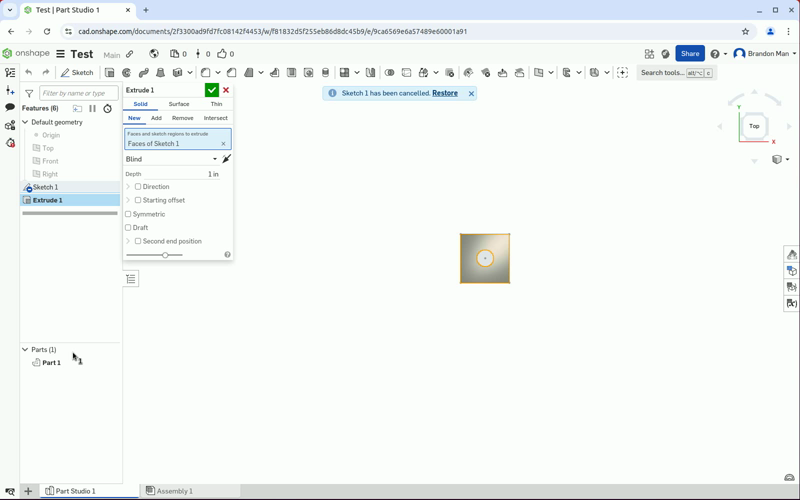
mouse_move(143, 106)
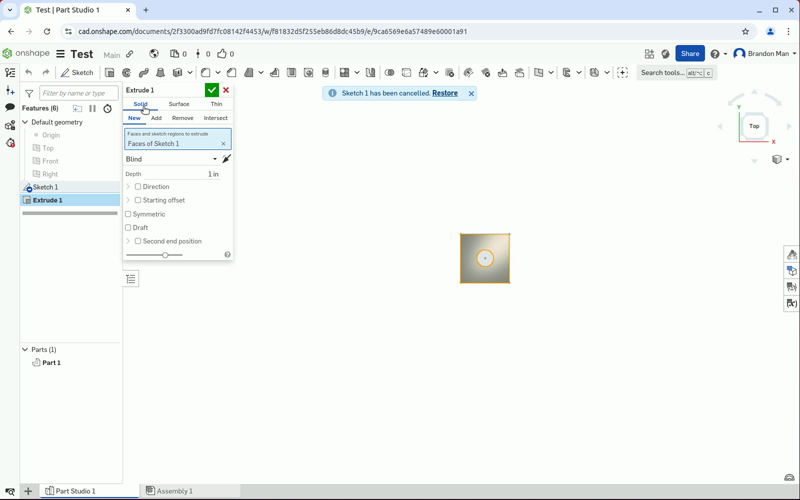
click(143, 106)
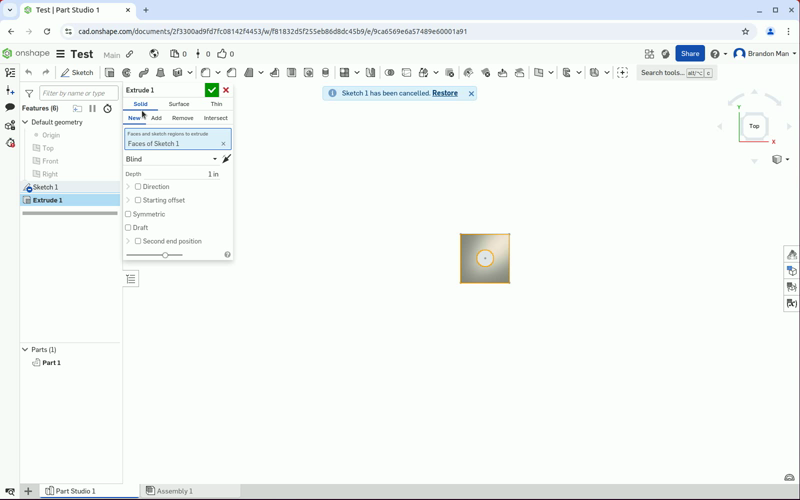
mouse_move(137, 120)
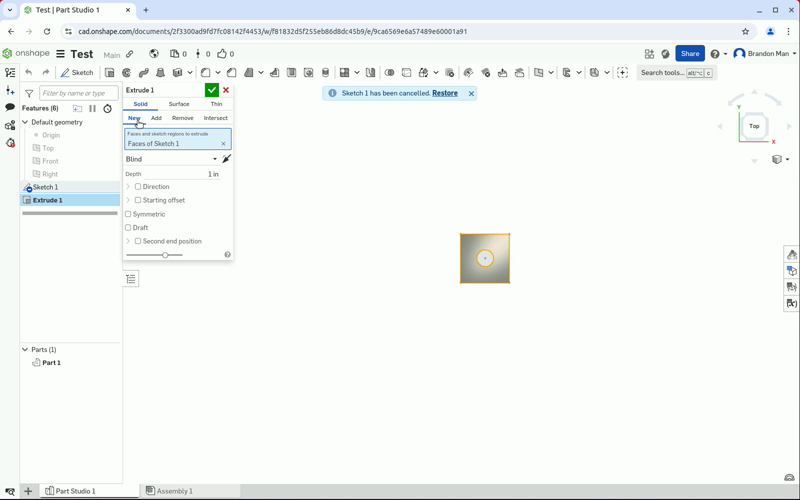
click(137, 120)
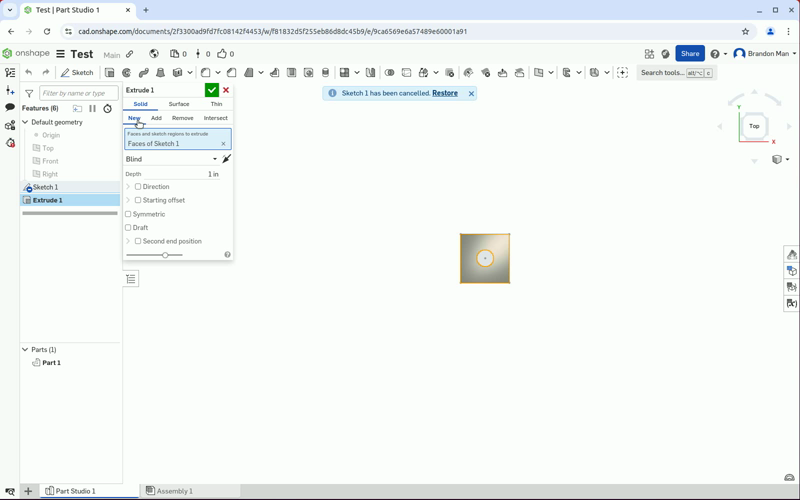
key(tab, 4)
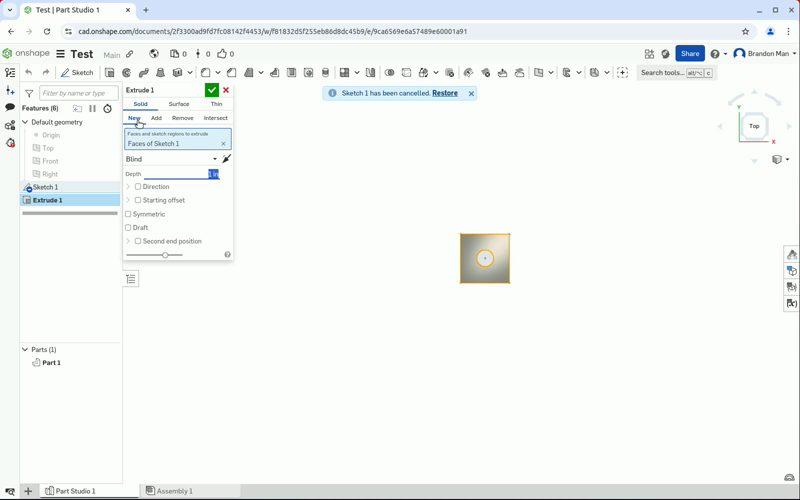
text(9.869)
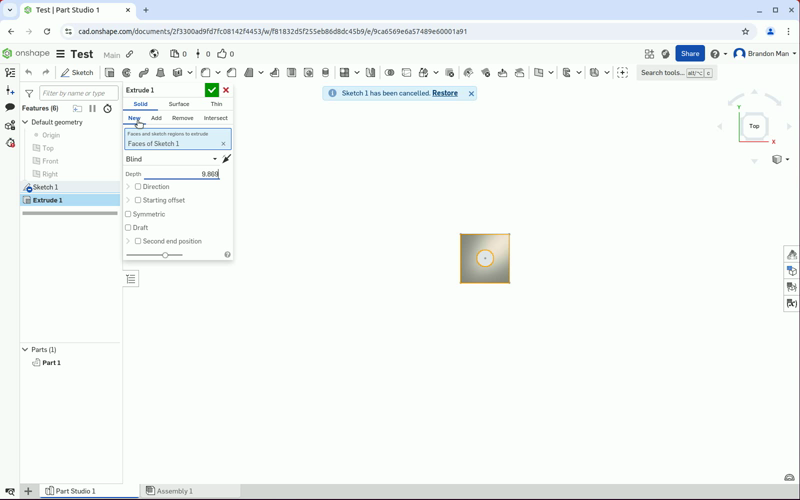
key(enter)
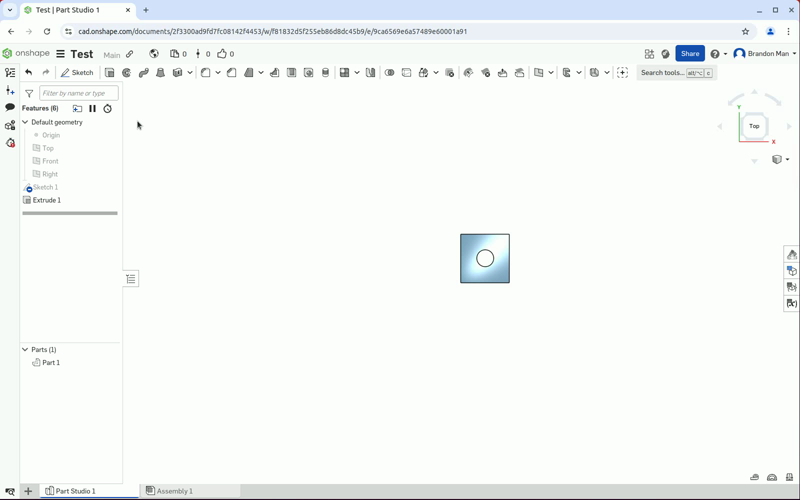
key(shift+h)
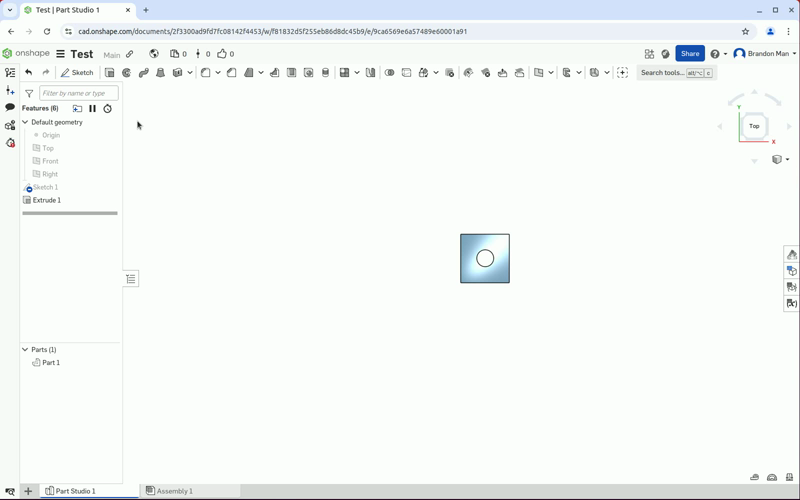
key(shift+h)
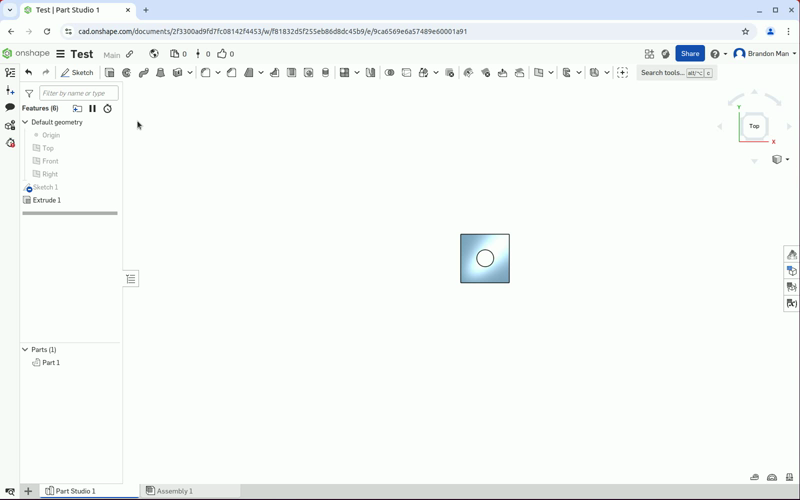
mouse_move(73, 189)
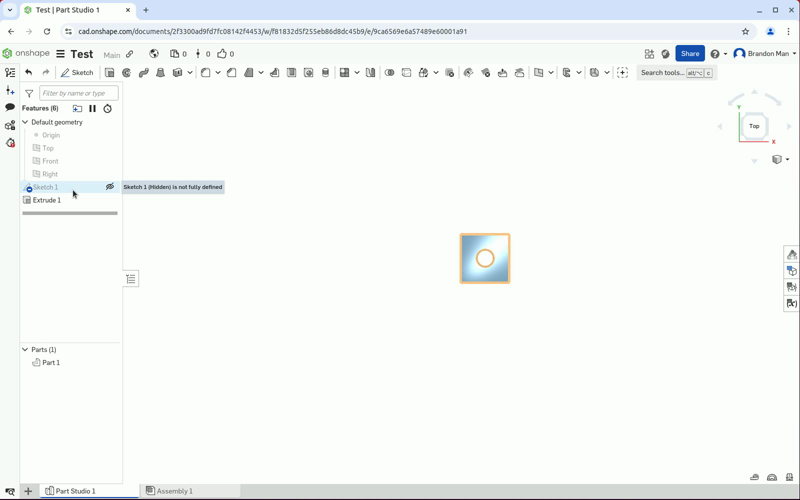
click(73, 189)
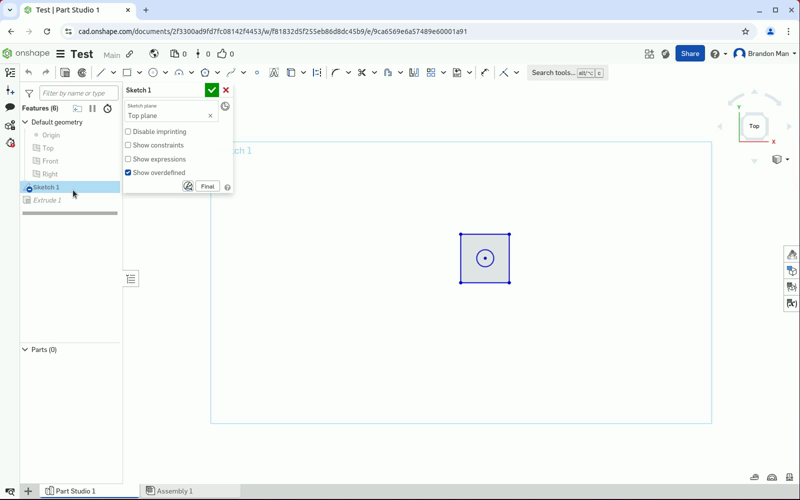
mouse_move(229, 92)
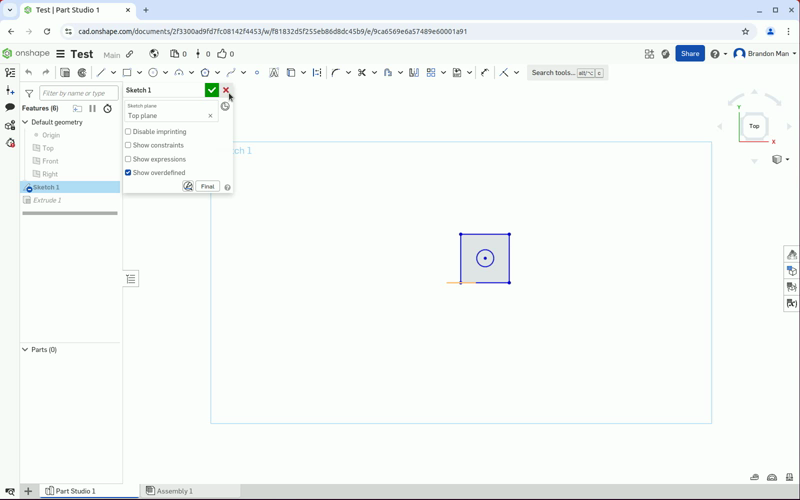
click(229, 92)
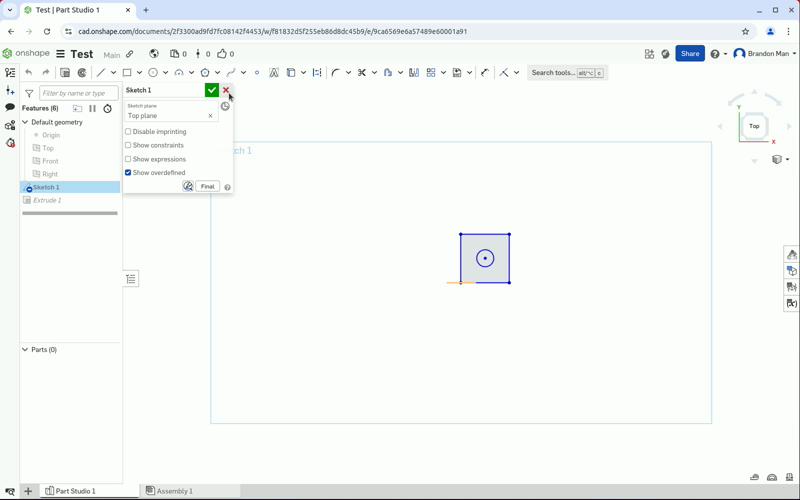
key(shift+s)
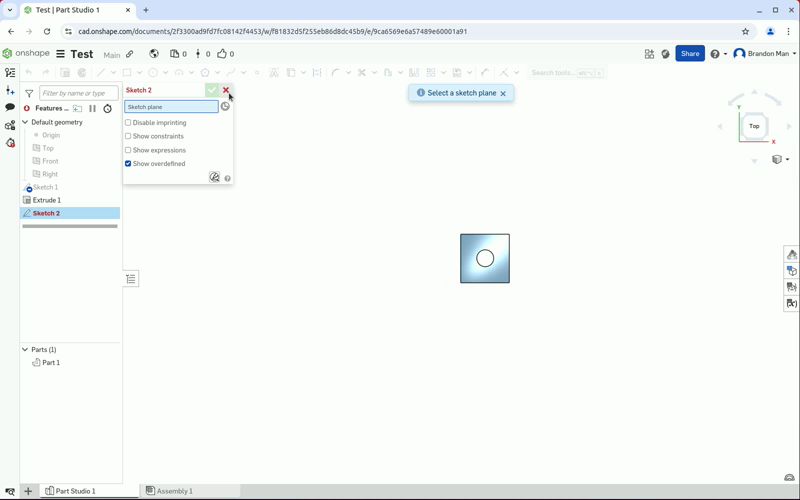
mouse_move(73, 150)
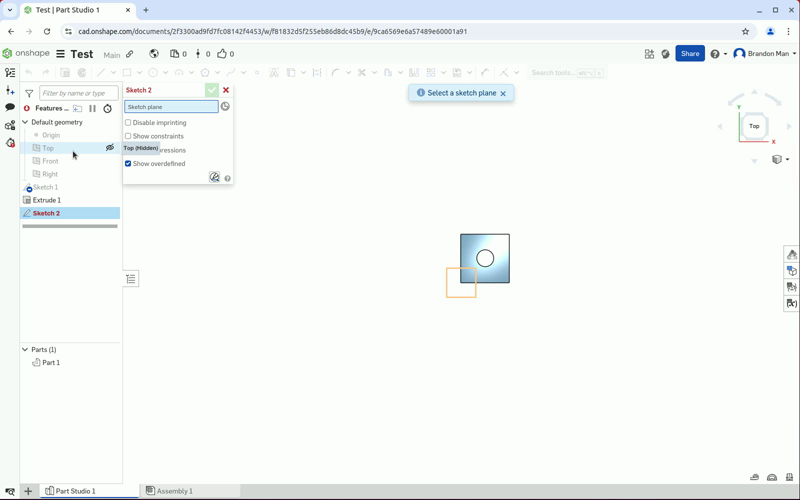
click(73, 150)
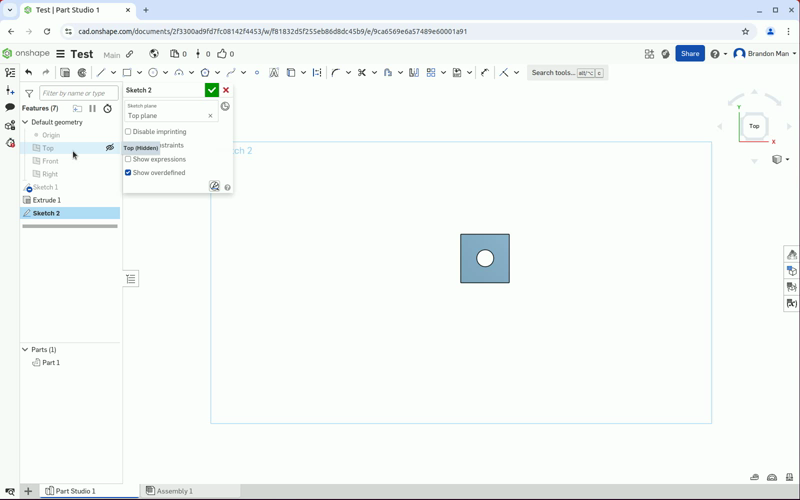
mouse_move(73, 352)
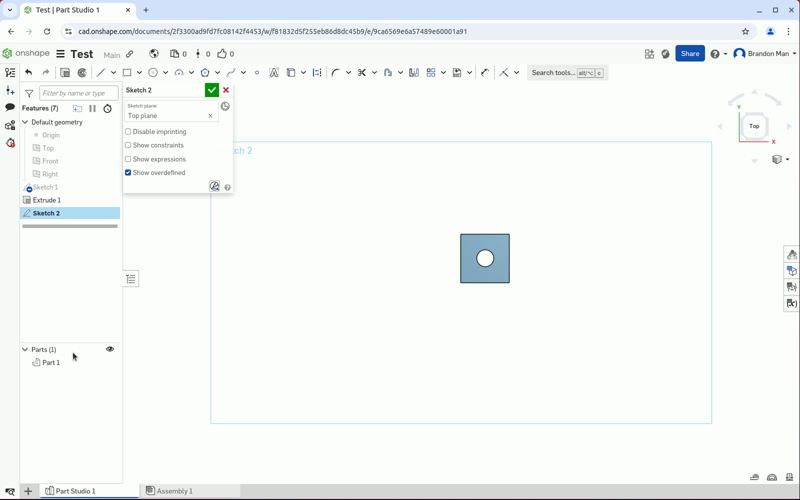
key(y)
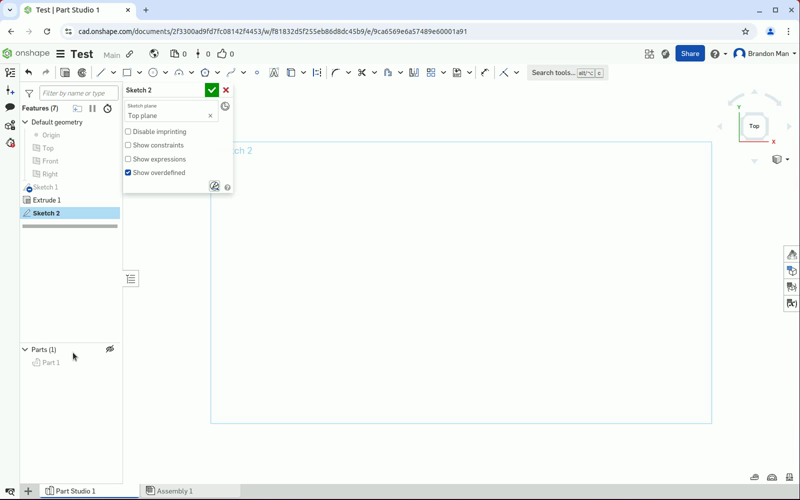
key(l)
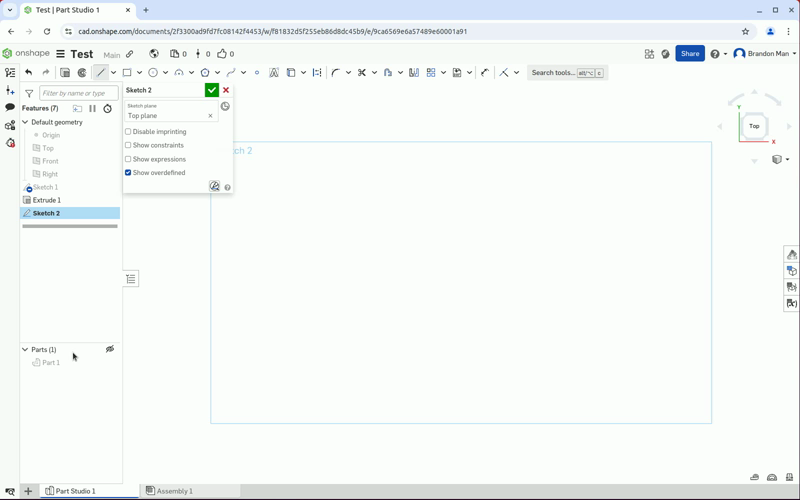
key_down(shift)
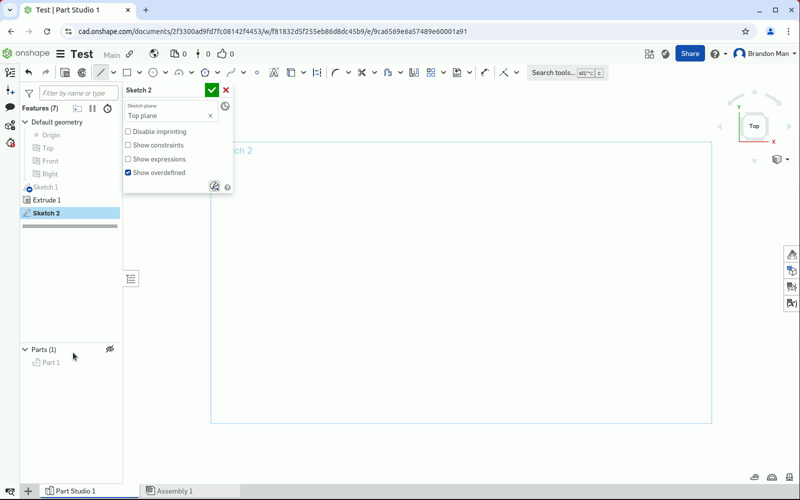
mouse_move(508, 282)
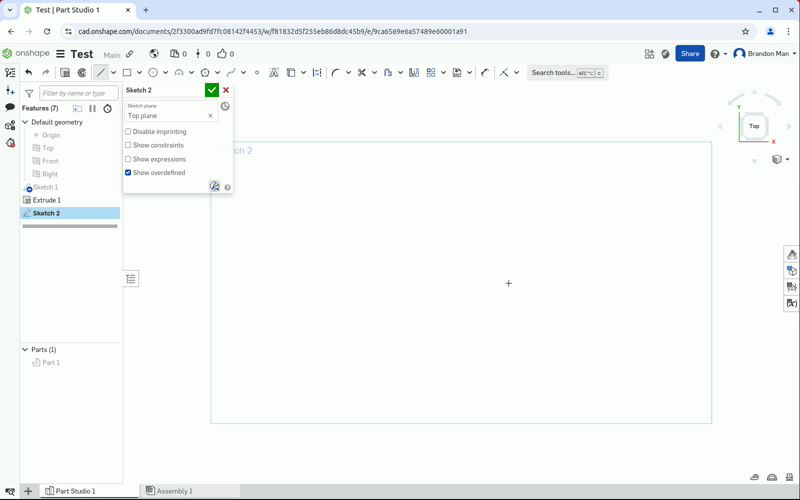
click(508, 282)
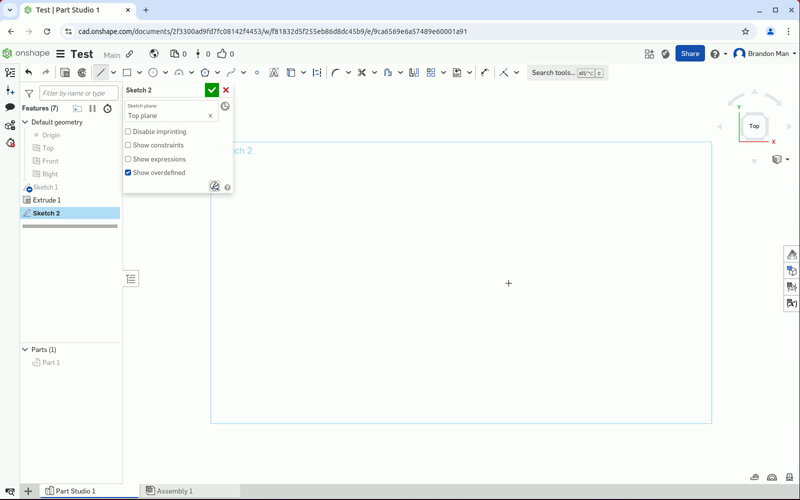
key_up(shift)
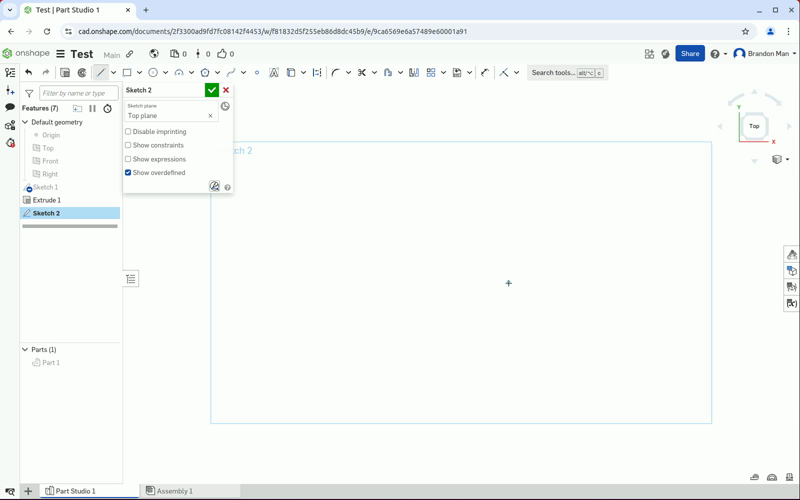
key_down(shift)
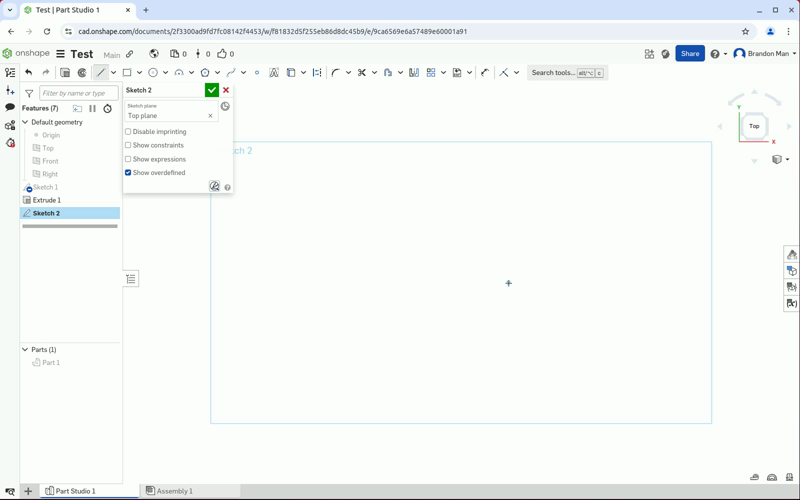
mouse_move(538, 282)
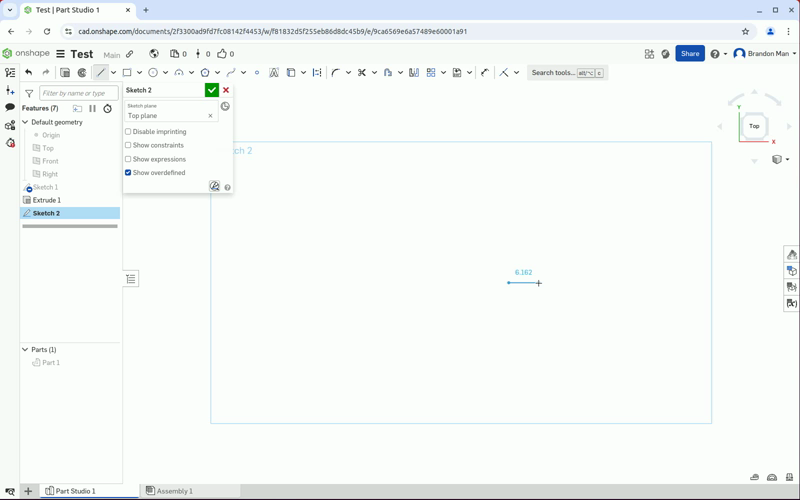
mouse_move(549, 282)
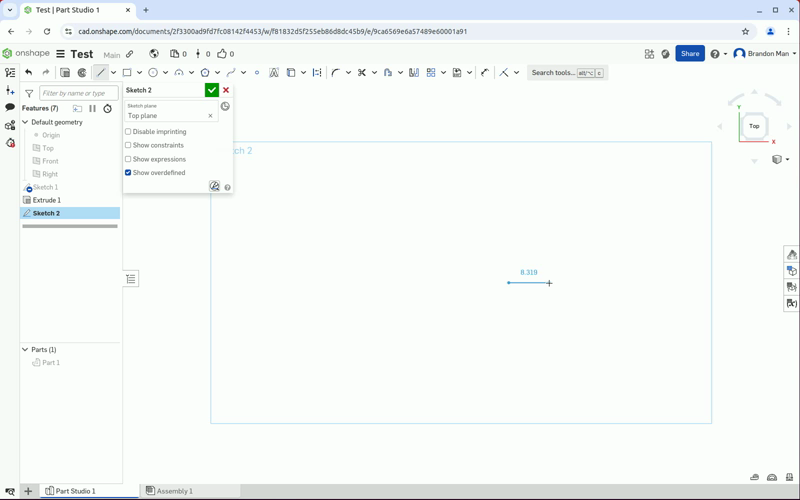
click(549, 282)
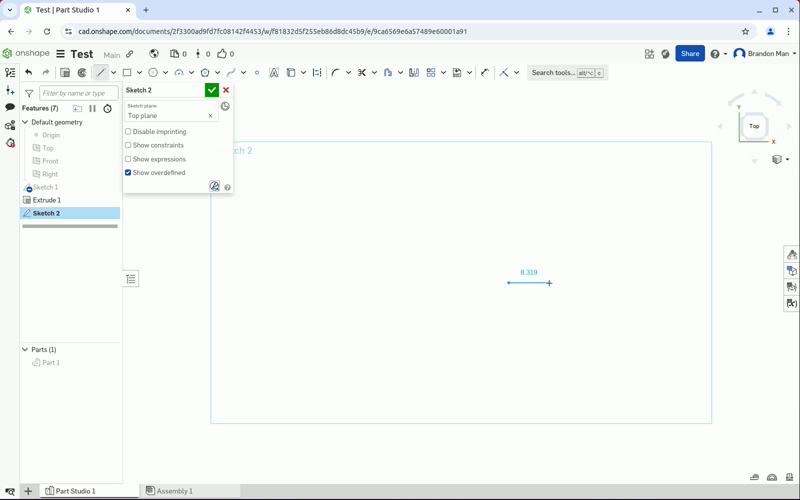
key_up(shift)
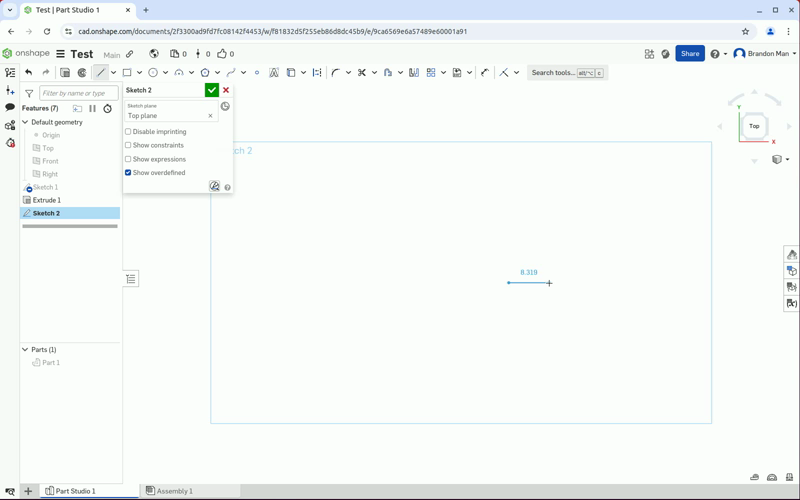
key(esc)
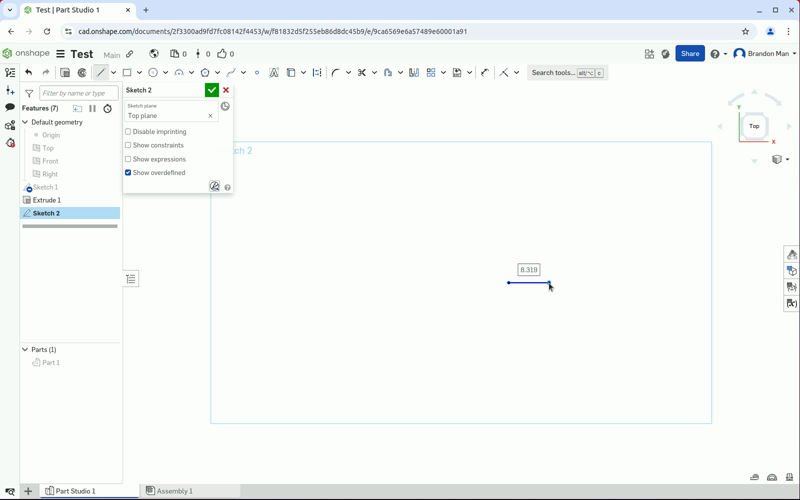
key(a)
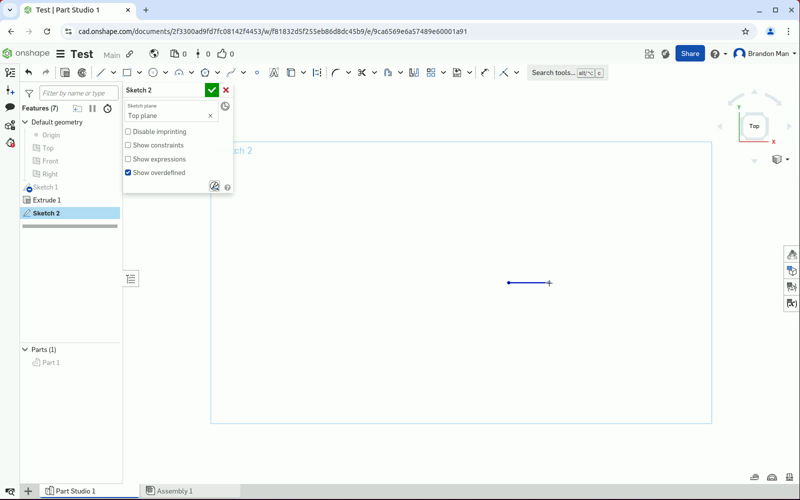
mouse_move(549, 282)
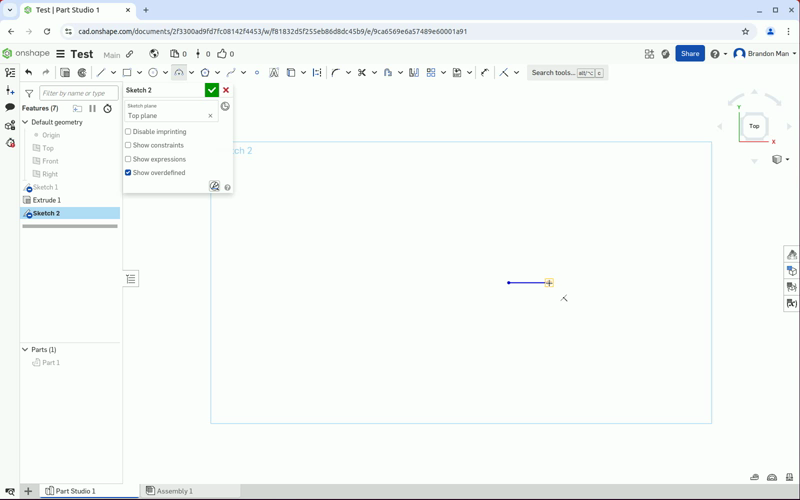
click(549, 282)
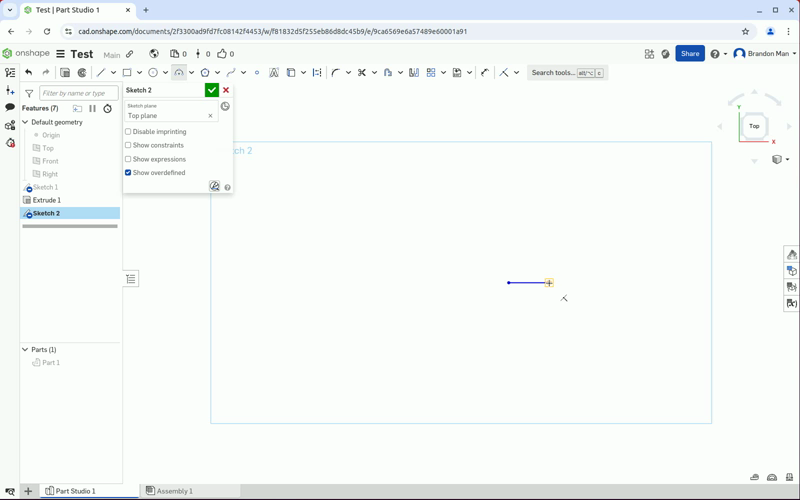
key_down(shift)
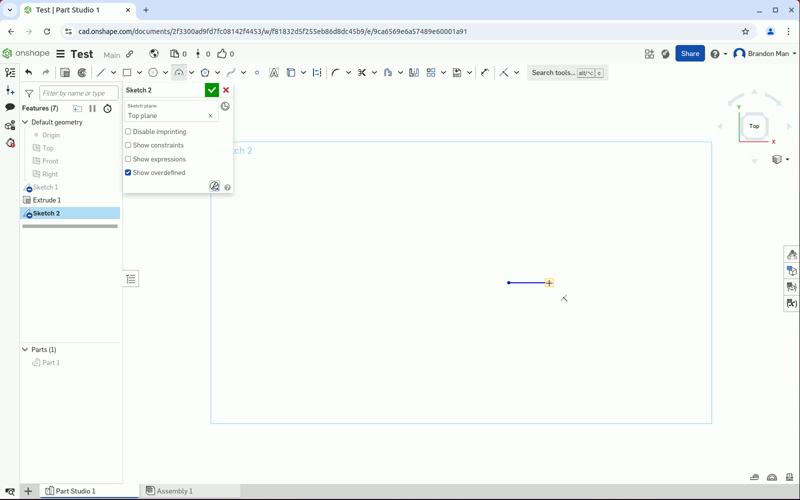
mouse_move(549, 234)
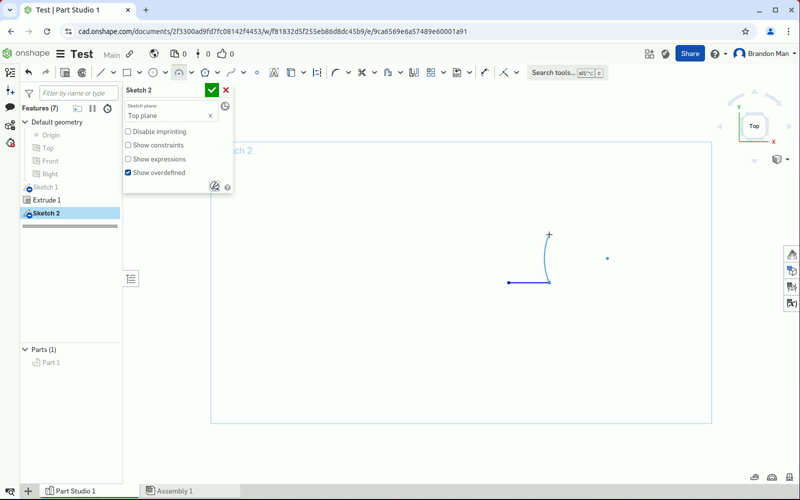
click(549, 234)
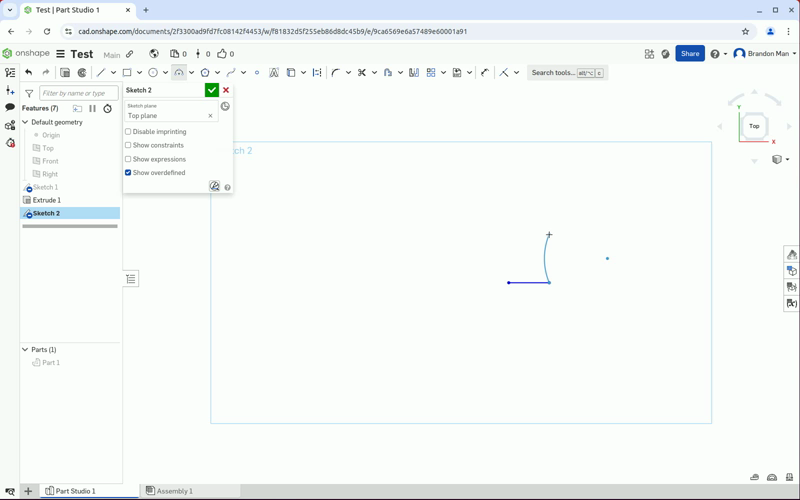
mouse_move(573, 258)
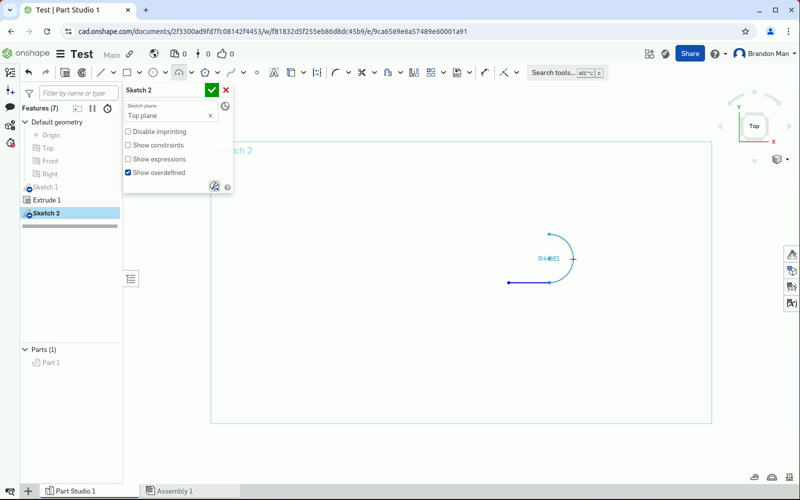
click(573, 258)
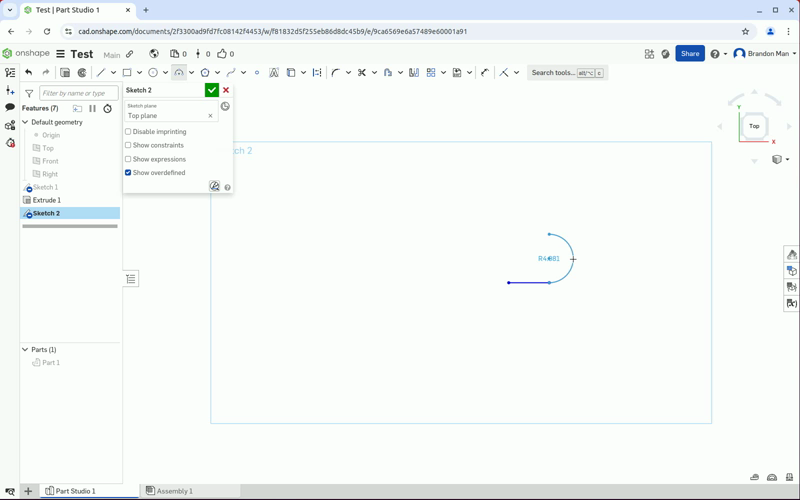
key_up(shift)
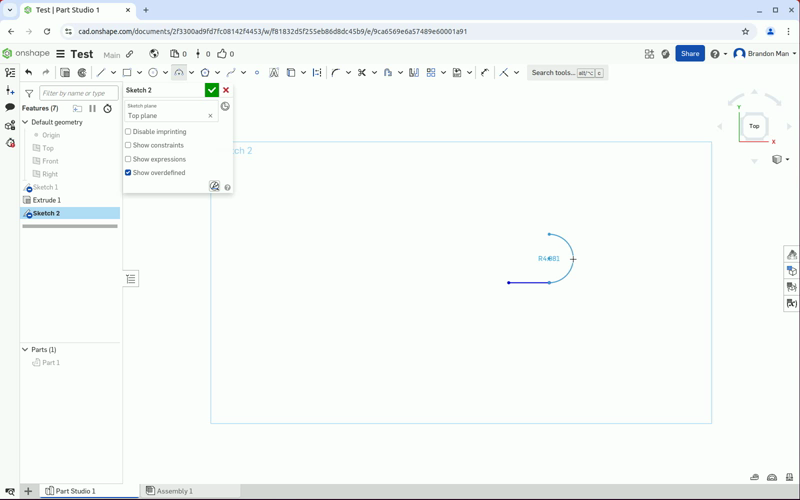
key(esc)
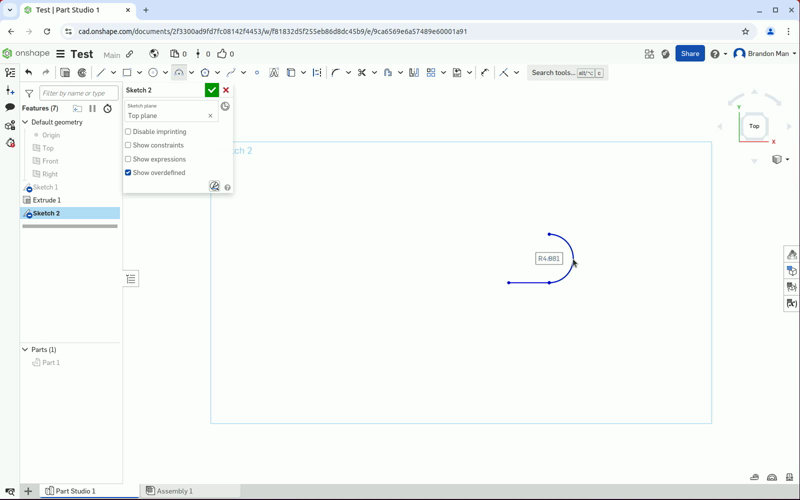
key(l)
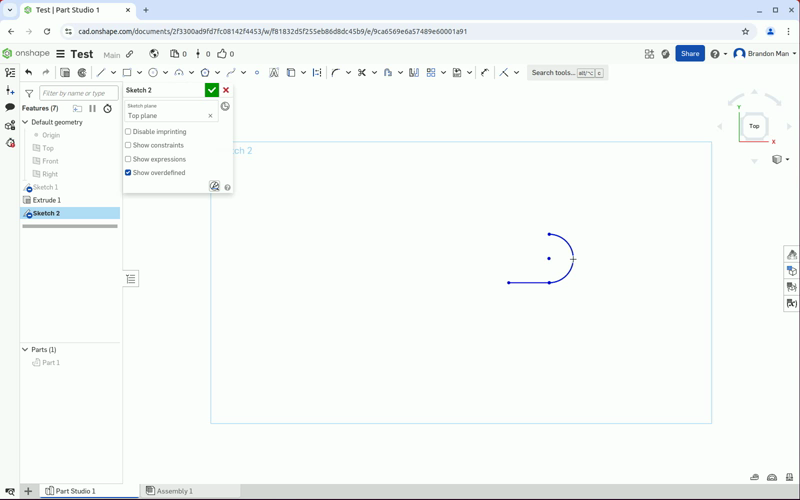
mouse_move(549, 234)
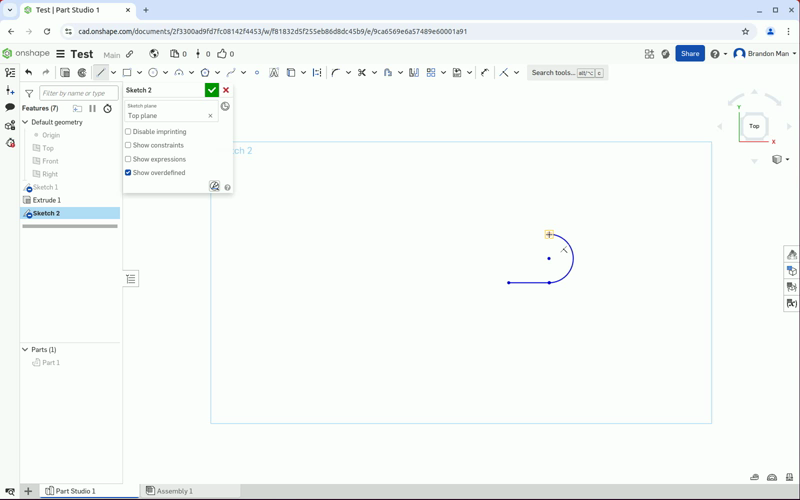
click(549, 234)
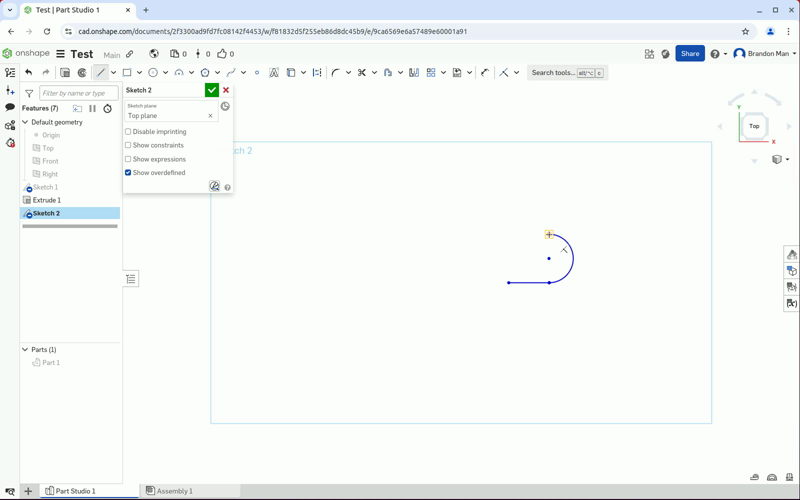
key_down(shift)
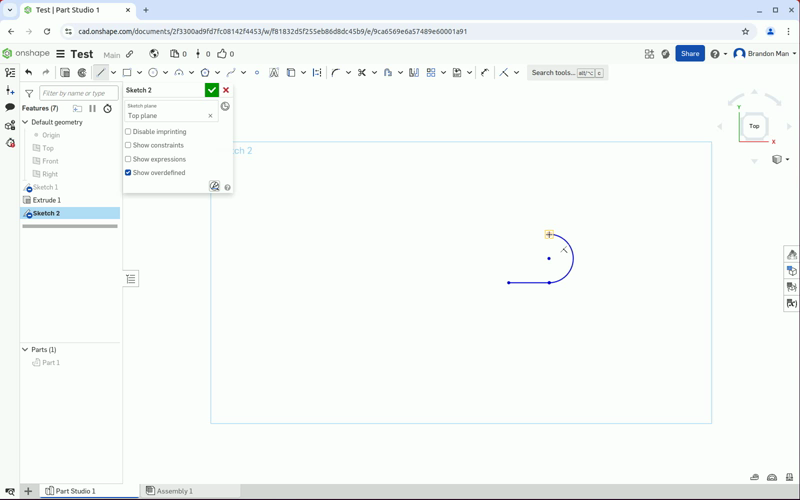
mouse_move(579, 234)
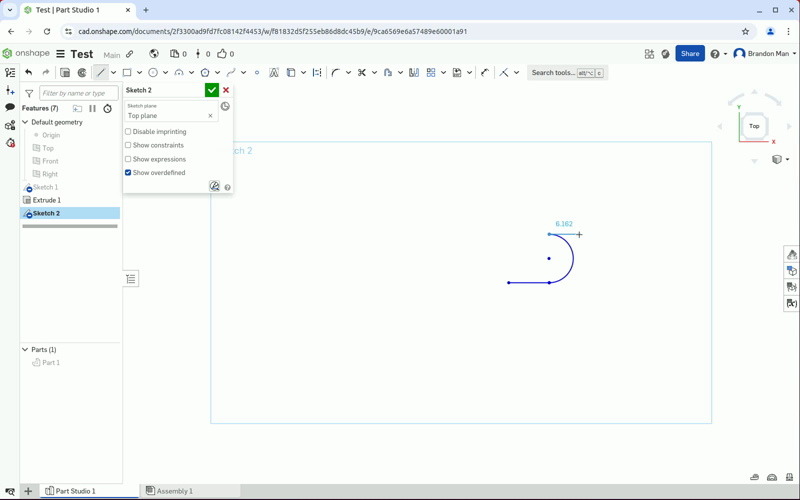
mouse_move(508, 234)
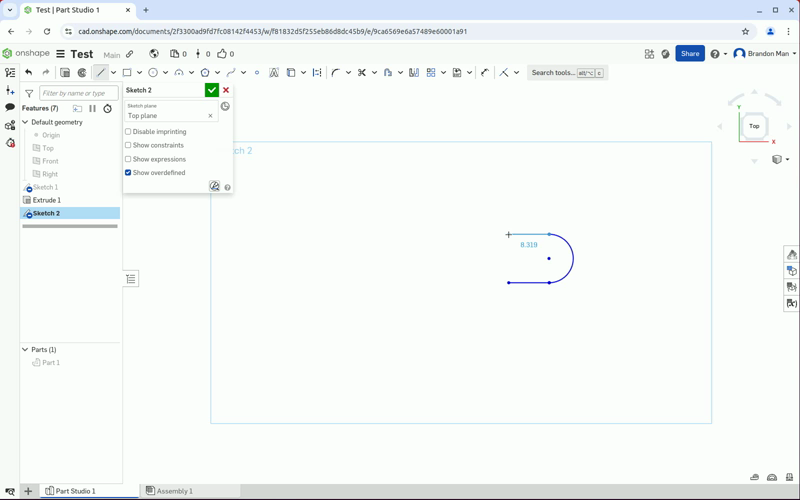
click(508, 234)
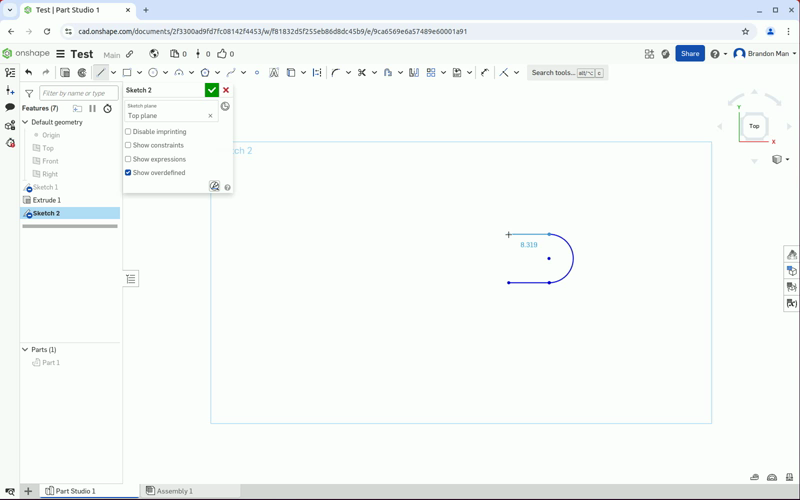
key_up(shift)
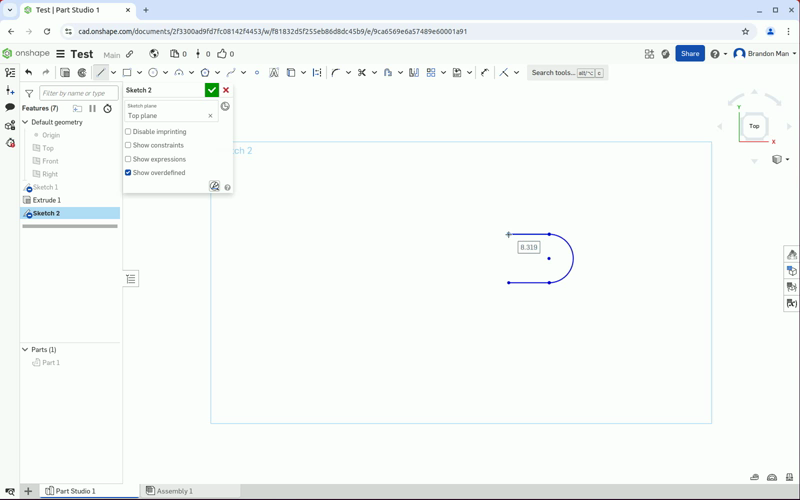
mouse_move(538, 234)
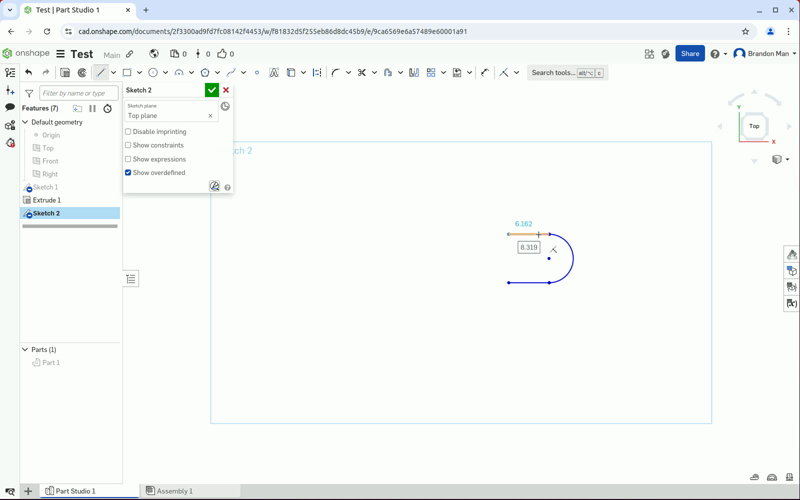
key_down(shift)
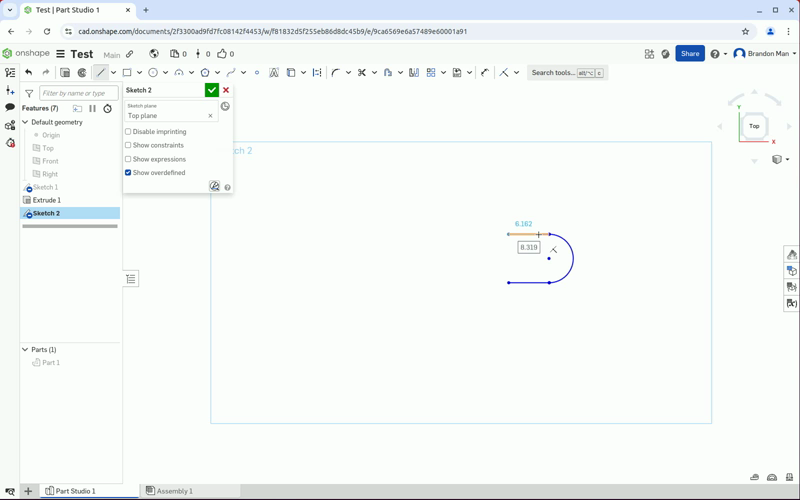
mouse_move(508, 282)
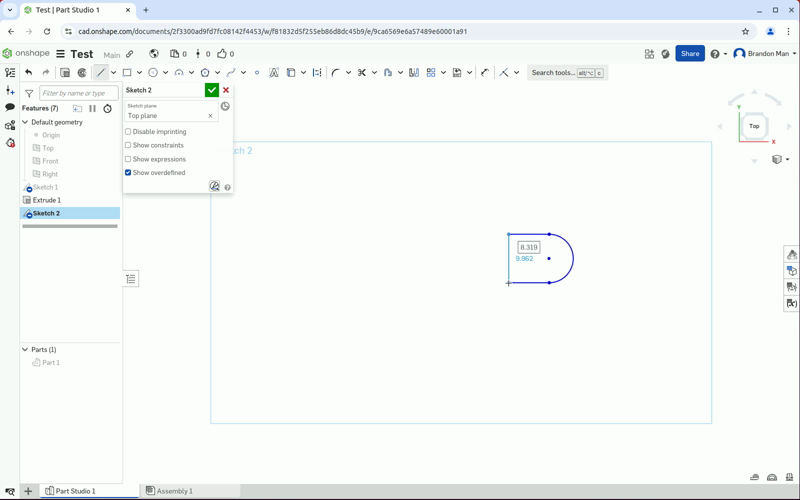
key_up(shift)
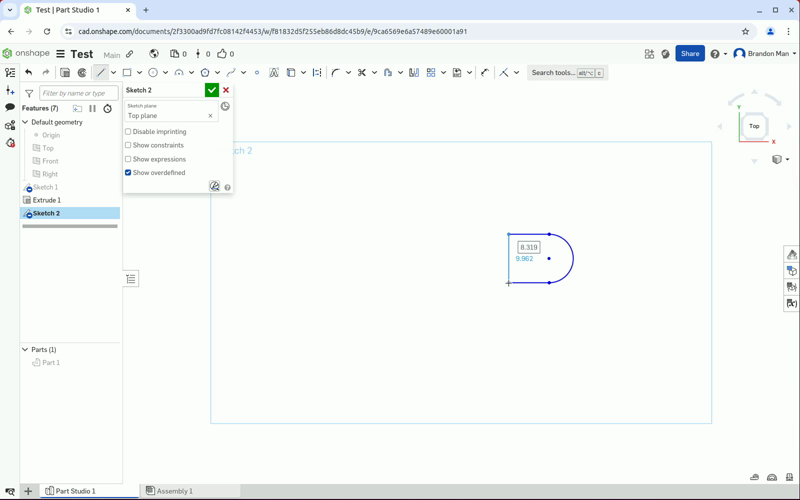
click(508, 282)
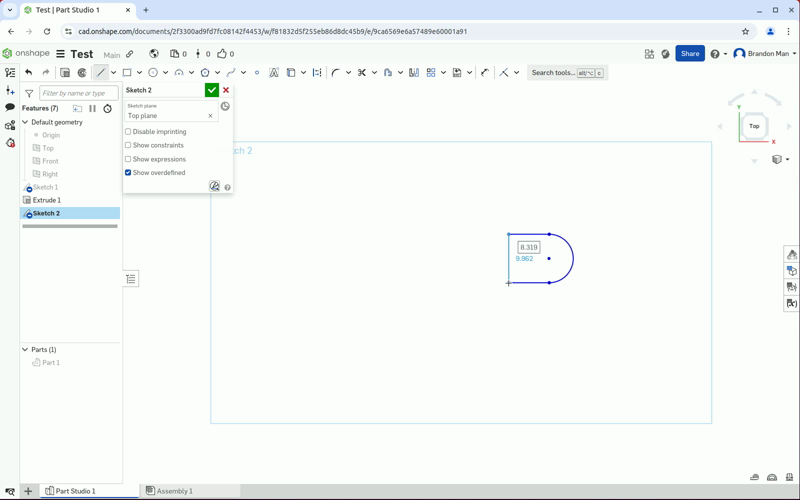
key(esc)
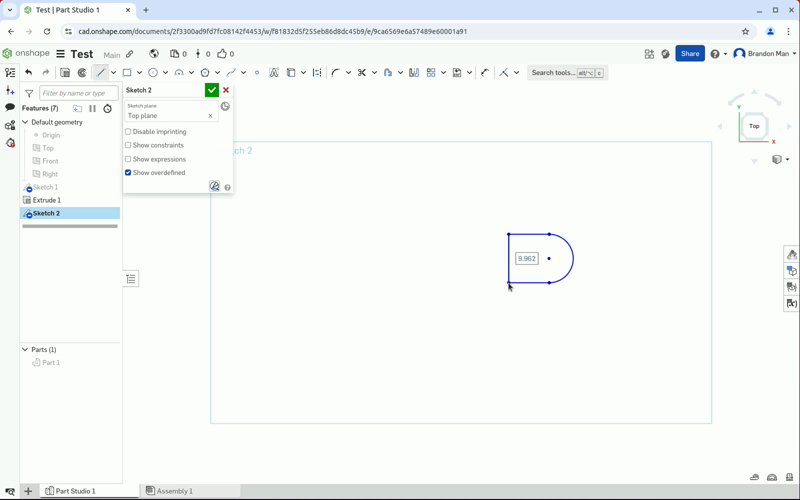
key(c)
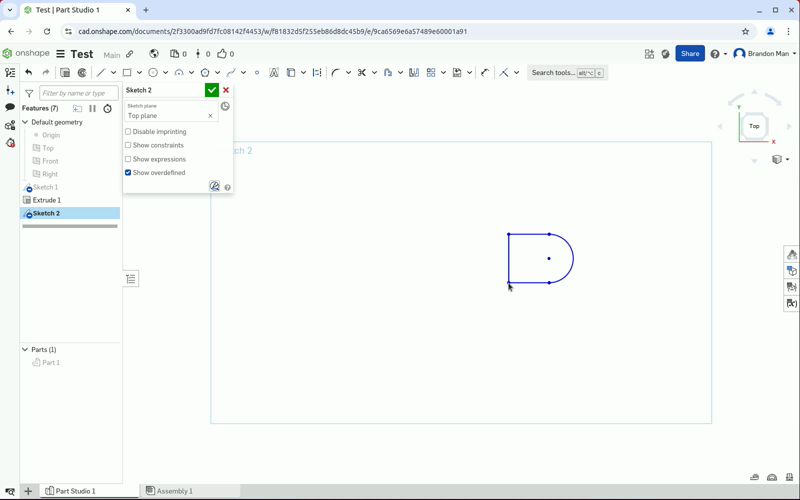
key_down(shift)
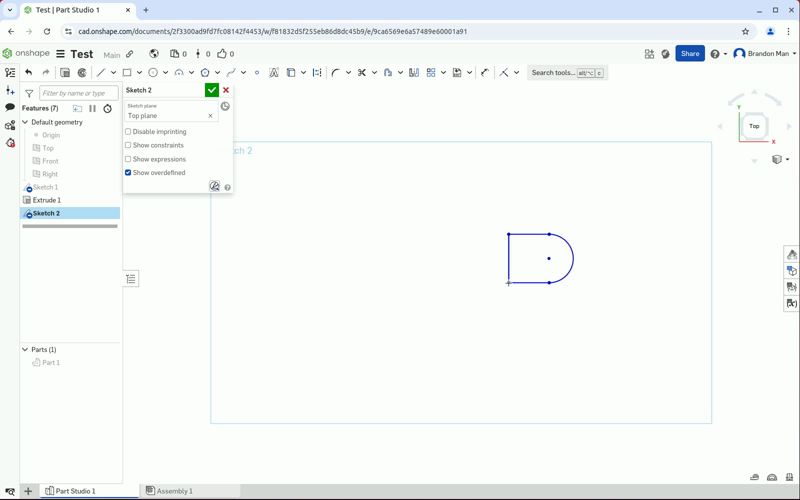
mouse_move(521, 266)
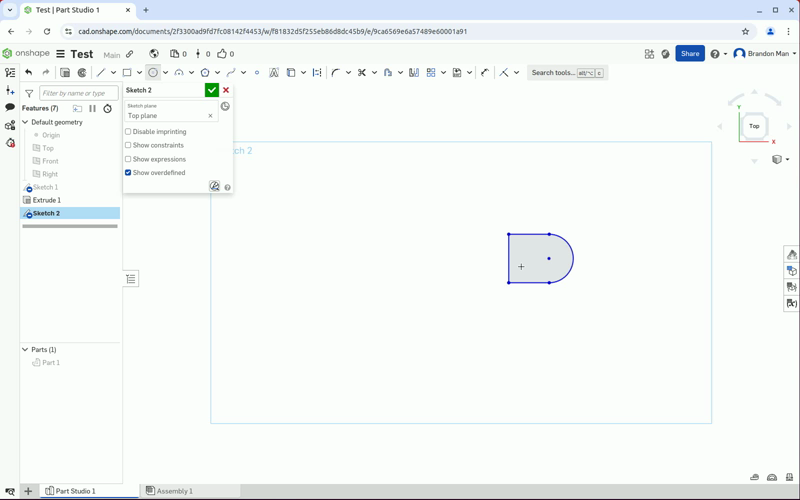
click(521, 266)
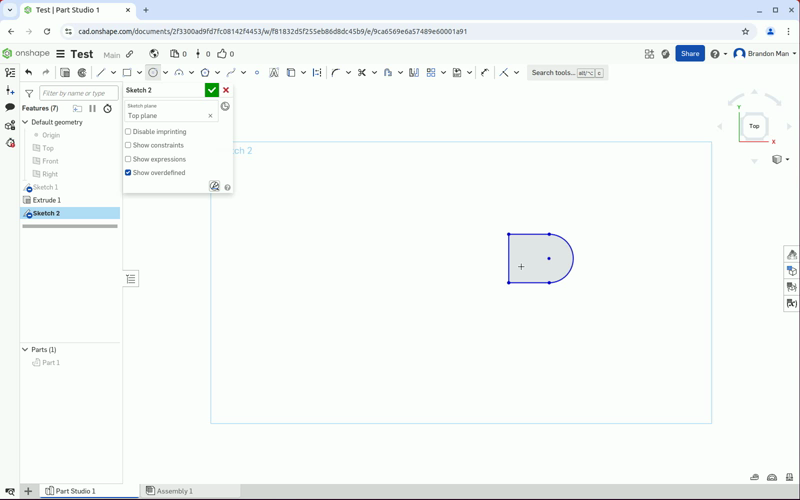
key_up(shift)
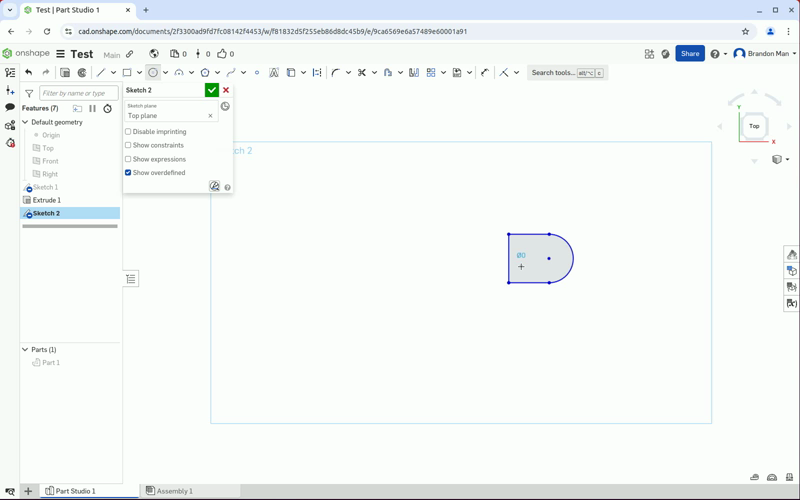
mouse_move(525, 266)
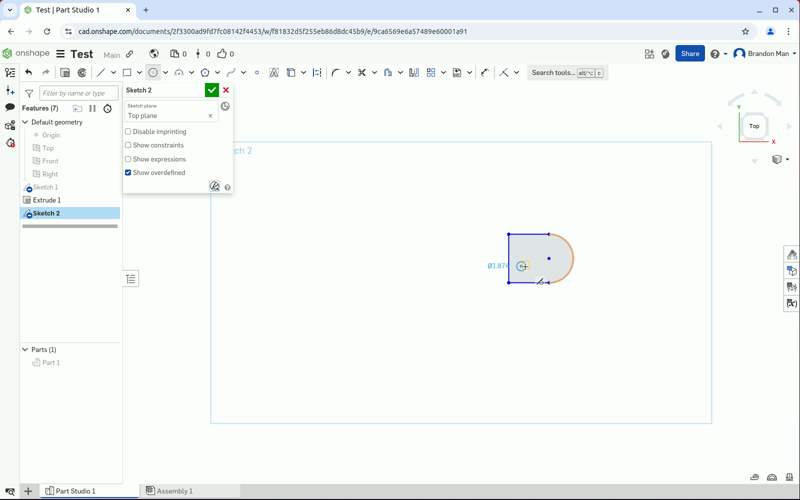
click(525, 266)
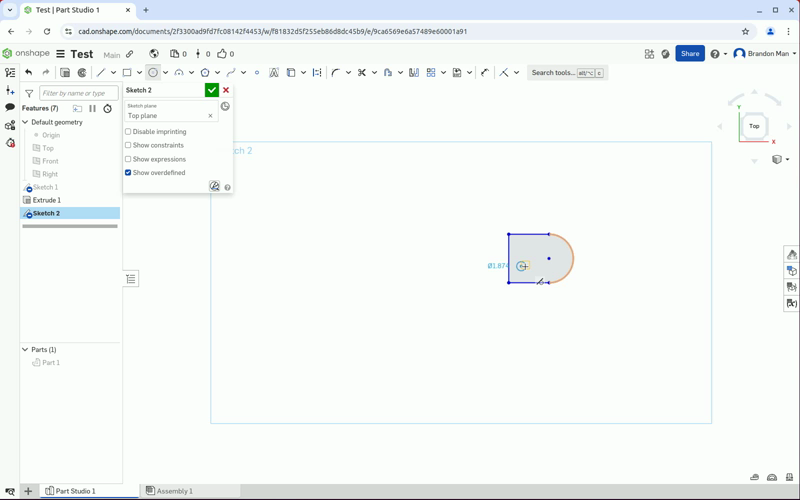
key(esc)
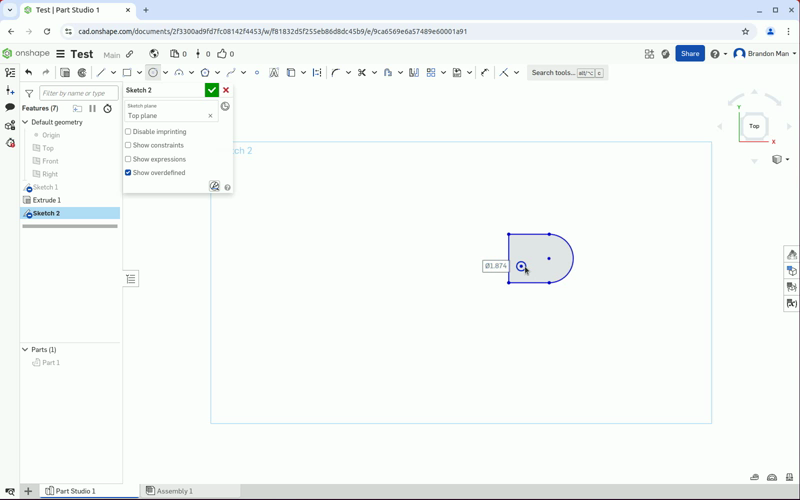
key(c)
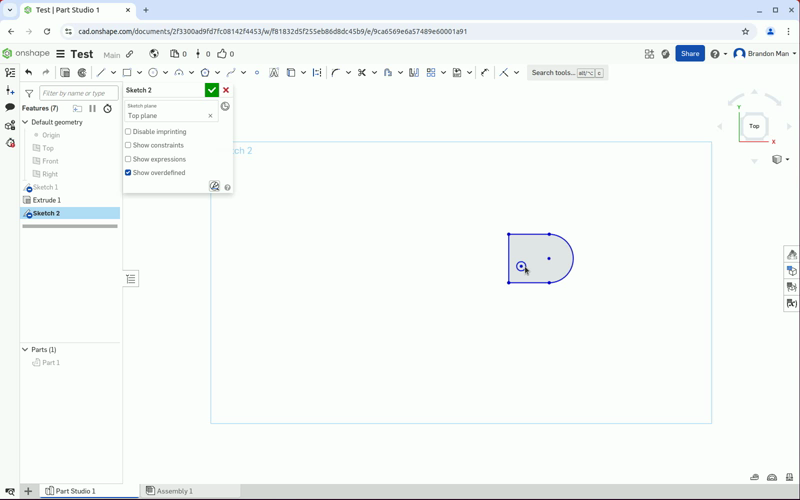
key_down(shift)
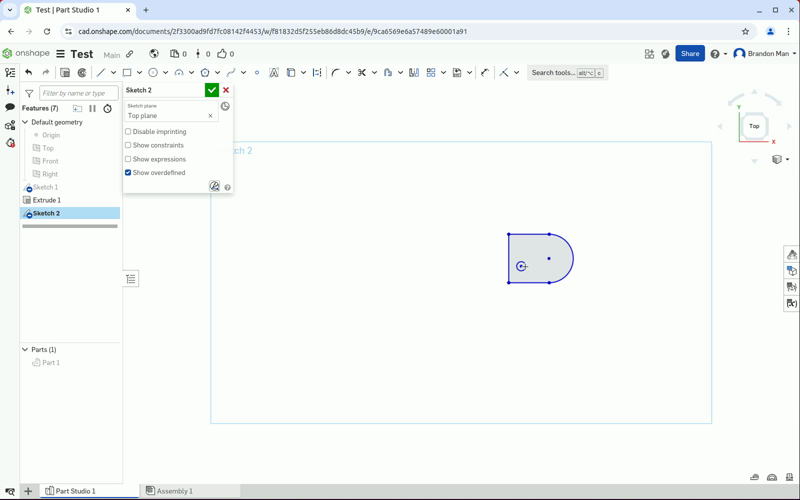
mouse_move(521, 250)
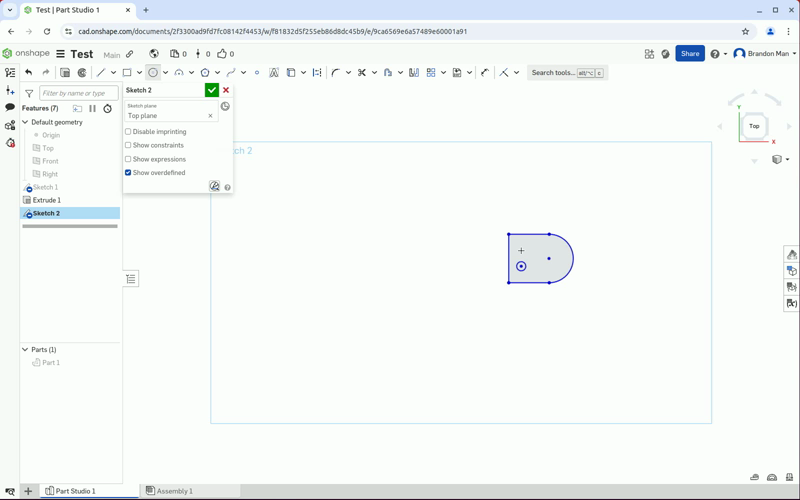
click(521, 250)
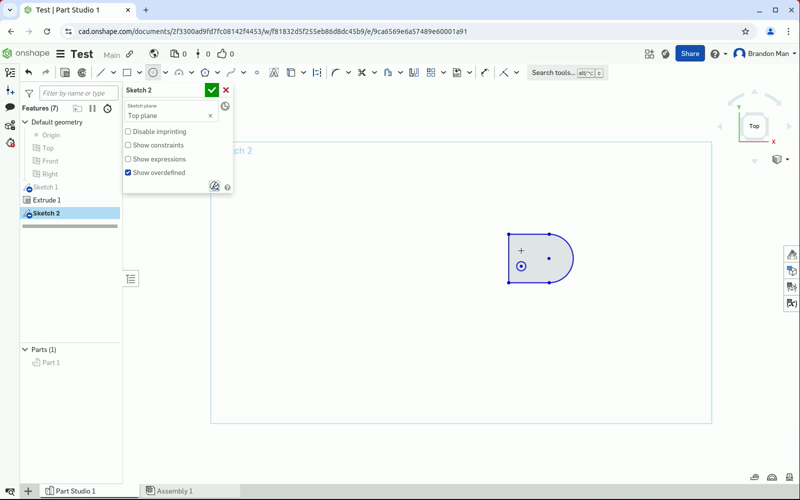
key_up(shift)
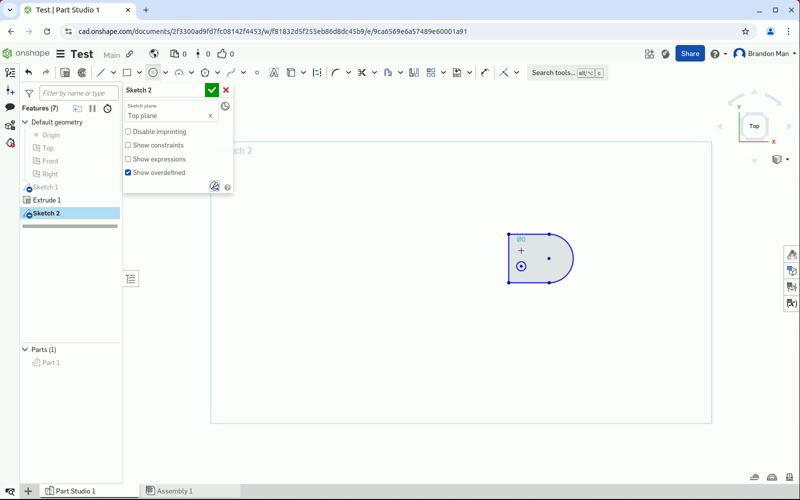
mouse_move(525, 250)
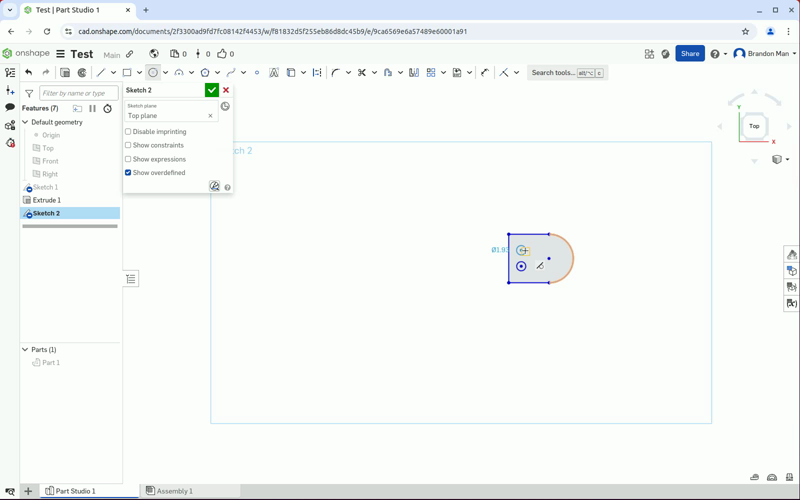
click(525, 250)
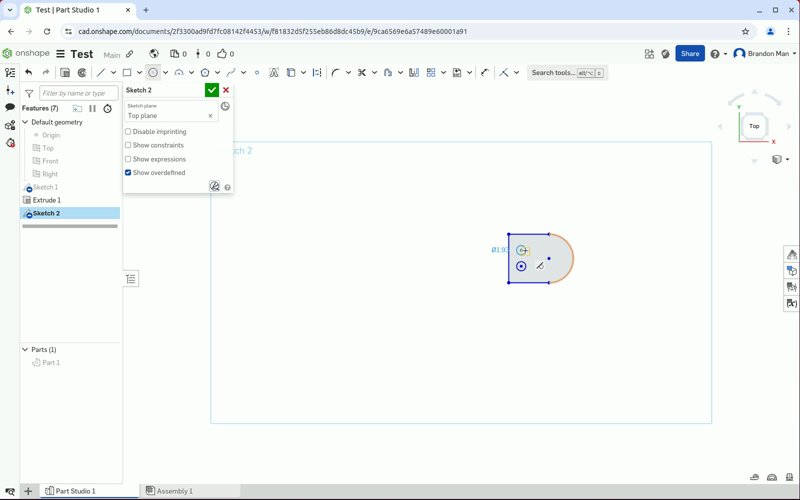
key(esc)
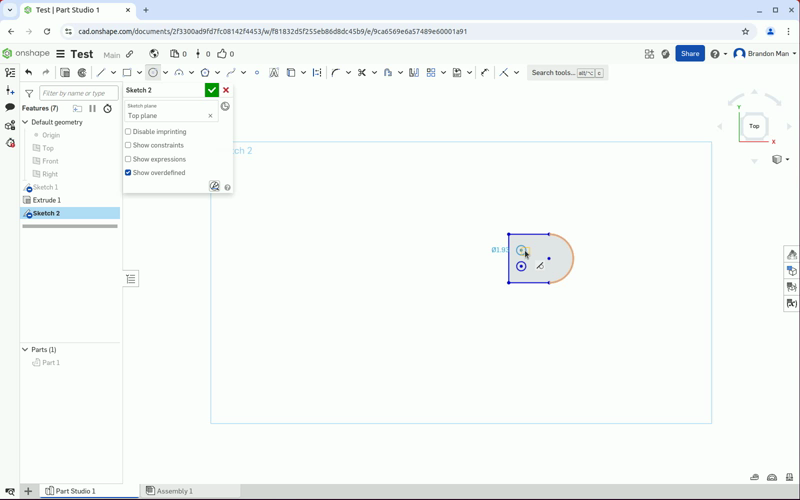
key(c)
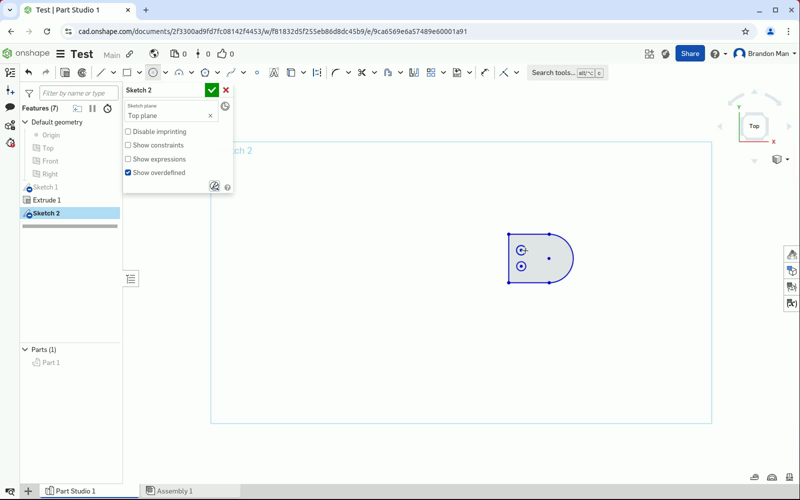
key_down(shift)
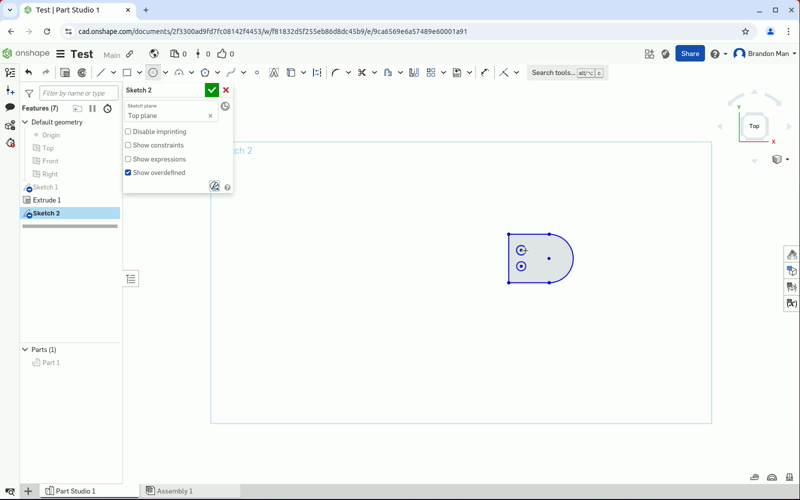
mouse_move(545, 266)
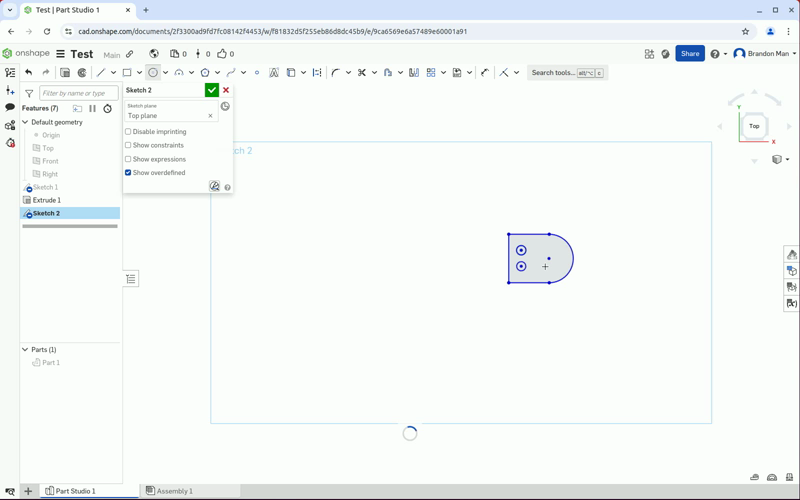
click(545, 266)
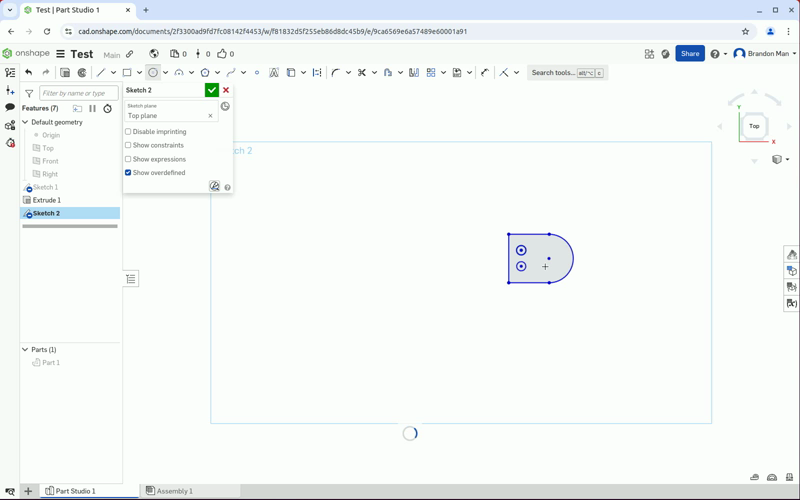
key_up(shift)
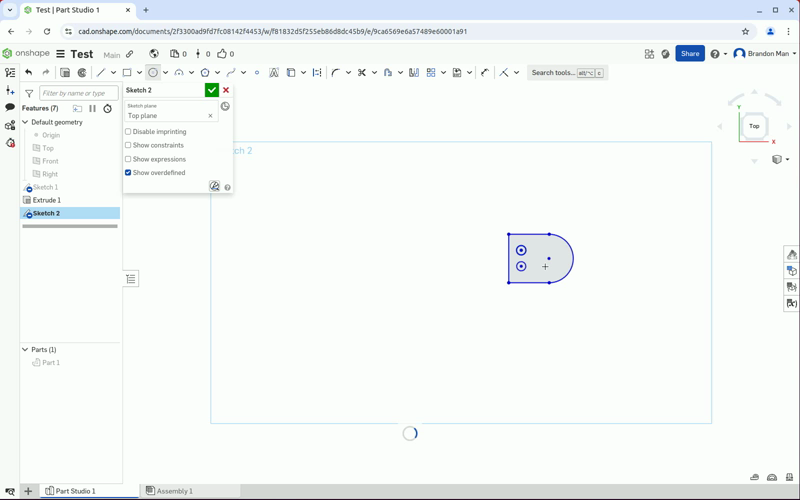
mouse_move(549, 266)
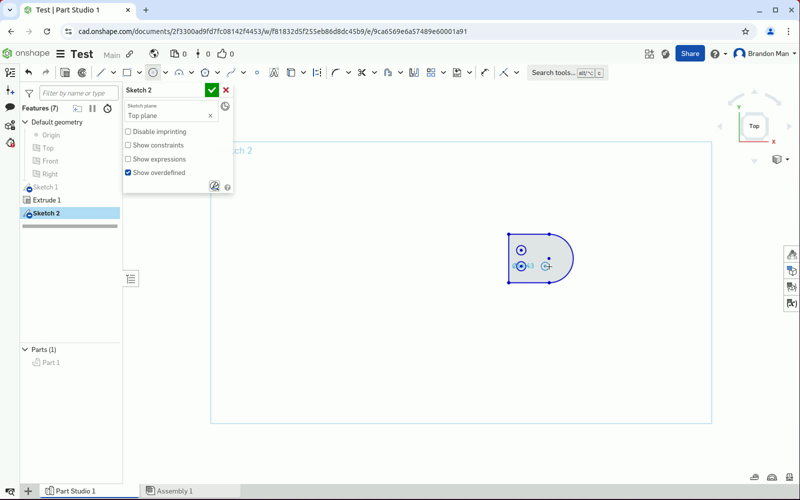
click(549, 266)
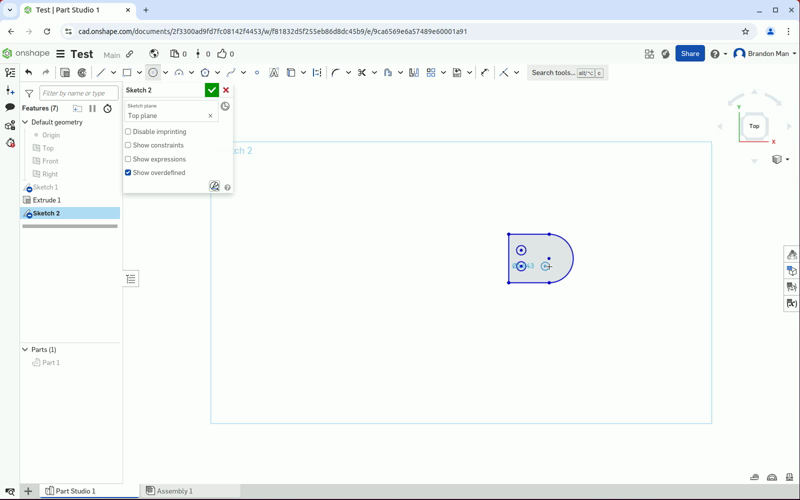
key(esc)
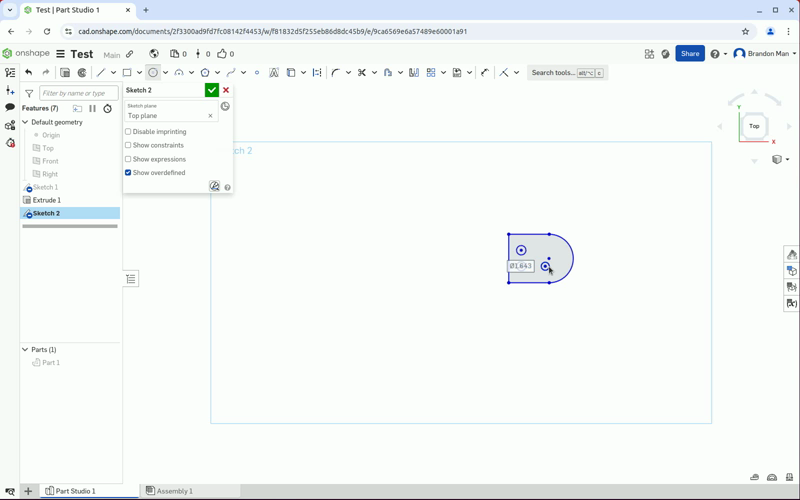
key(c)
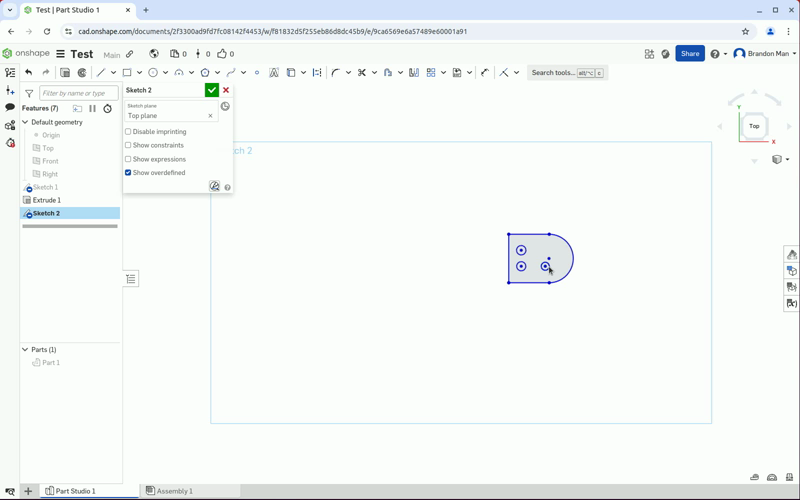
key_down(shift)
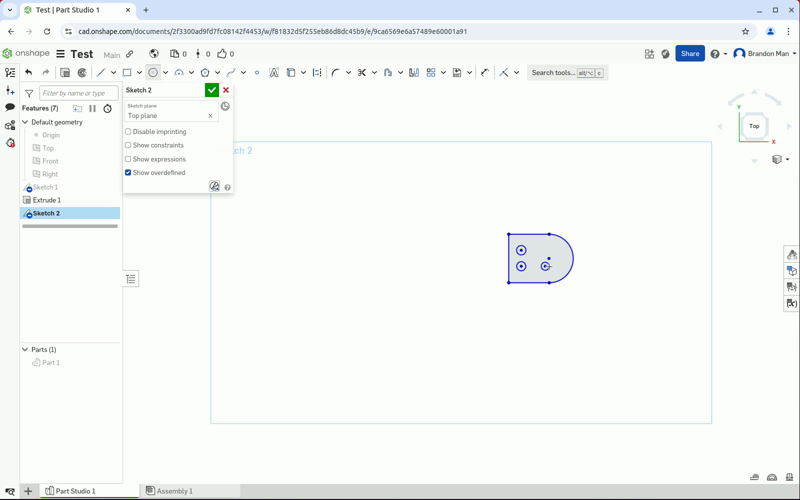
mouse_move(545, 250)
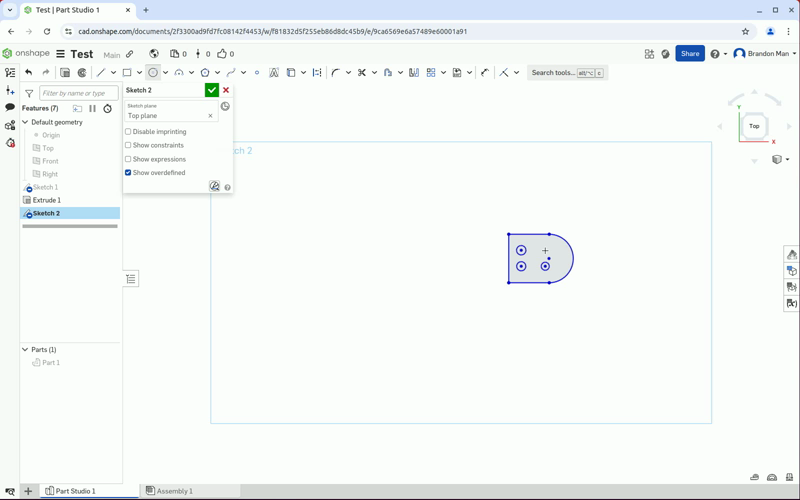
click(545, 250)
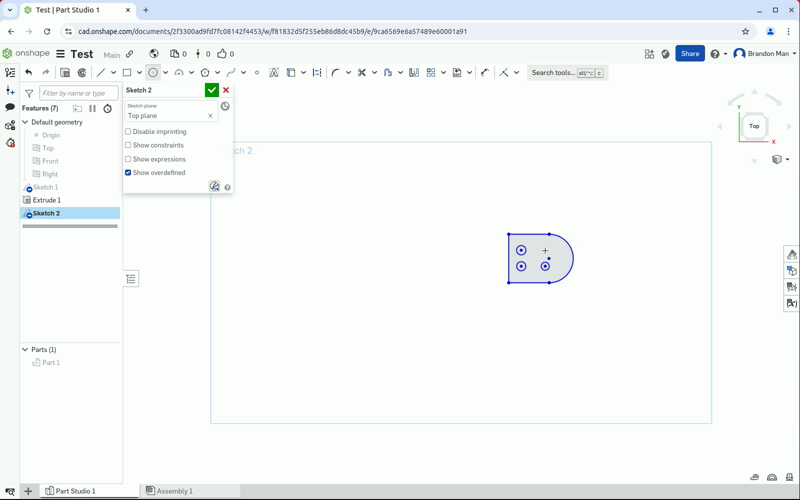
key_up(shift)
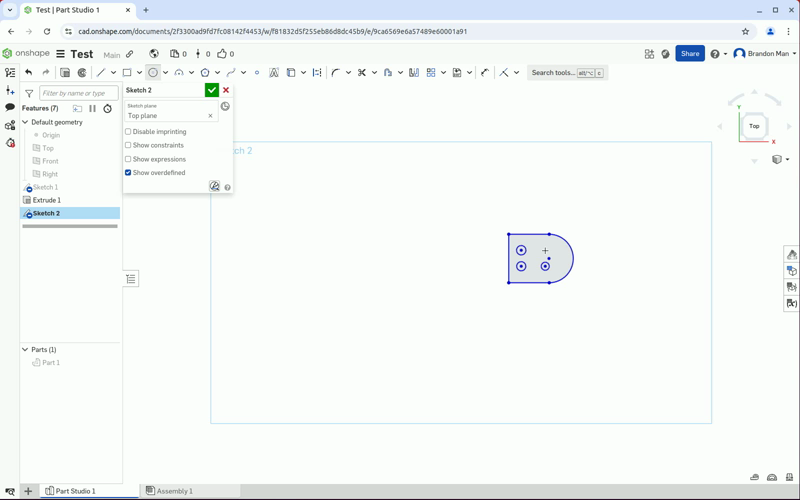
mouse_move(549, 250)
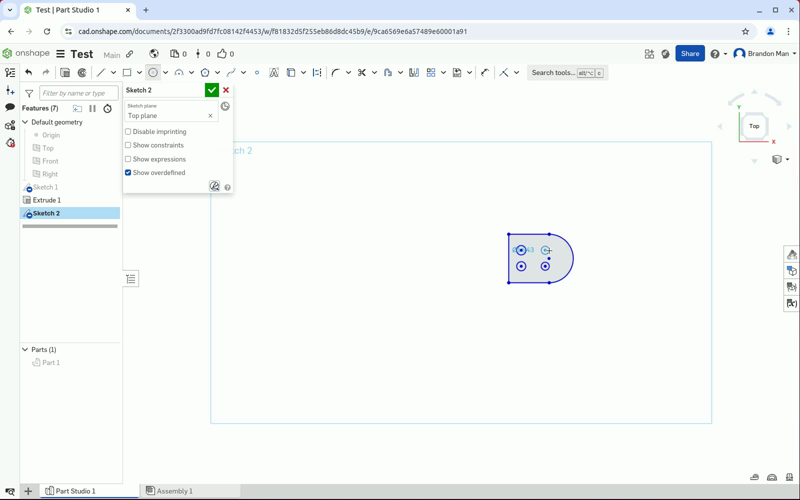
click(549, 250)
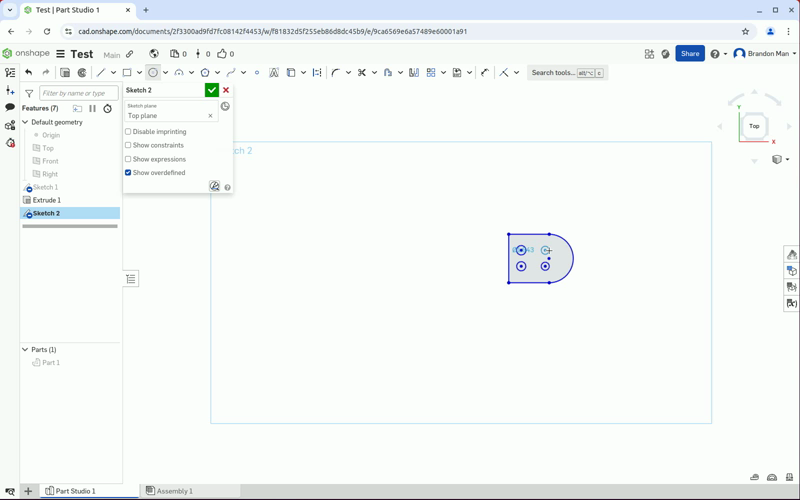
key(esc)
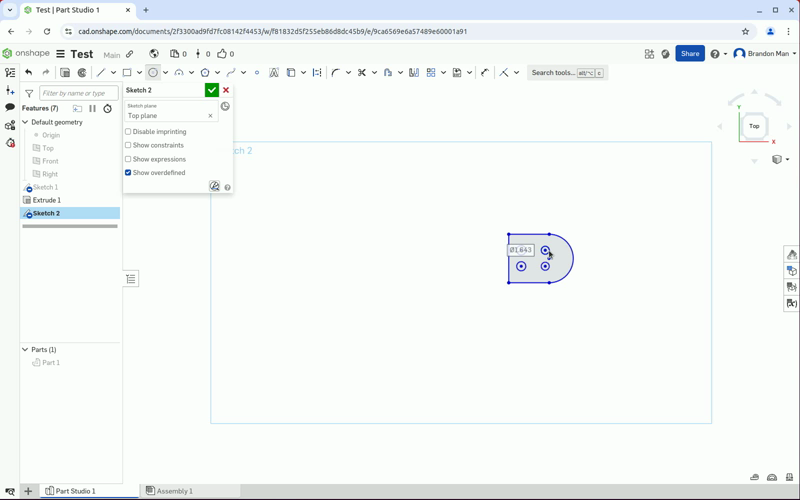
mouse_move(536, 241)
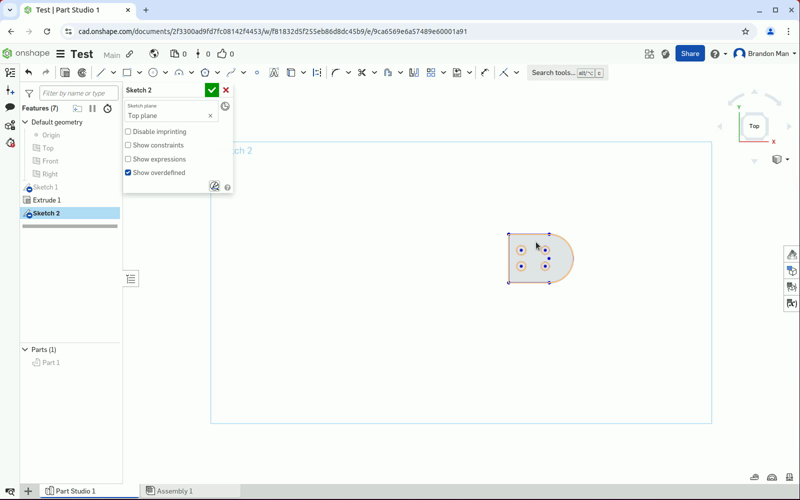
click(536, 241)
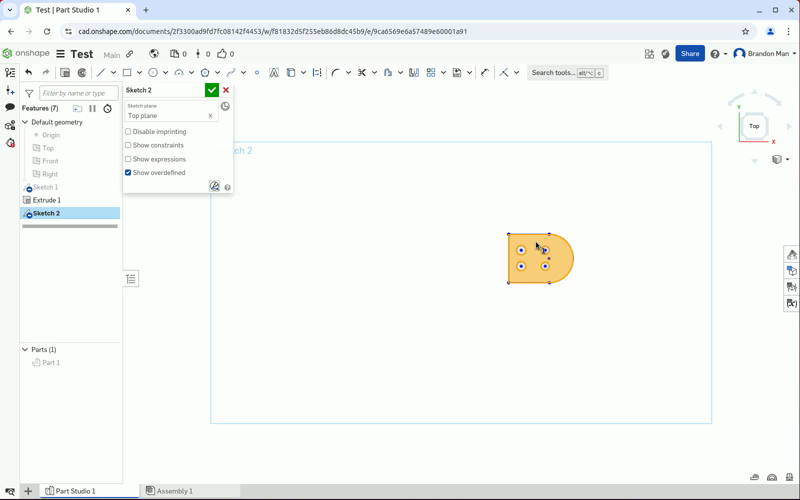
mouse_move(73, 352)
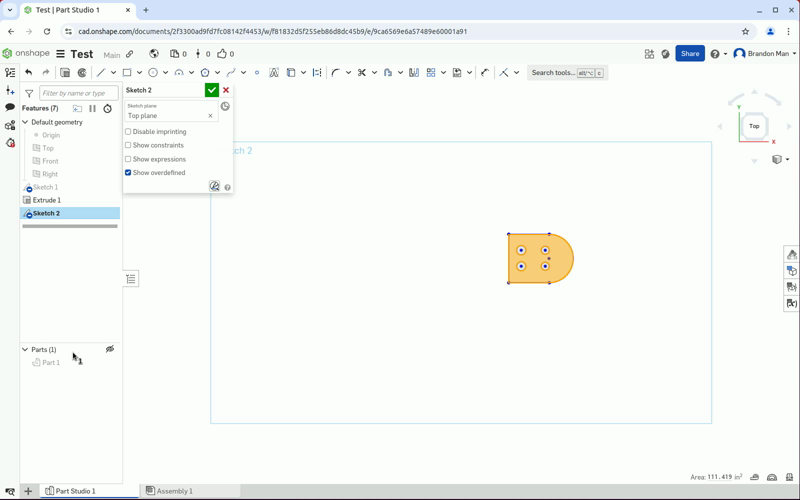
key(shift+y)
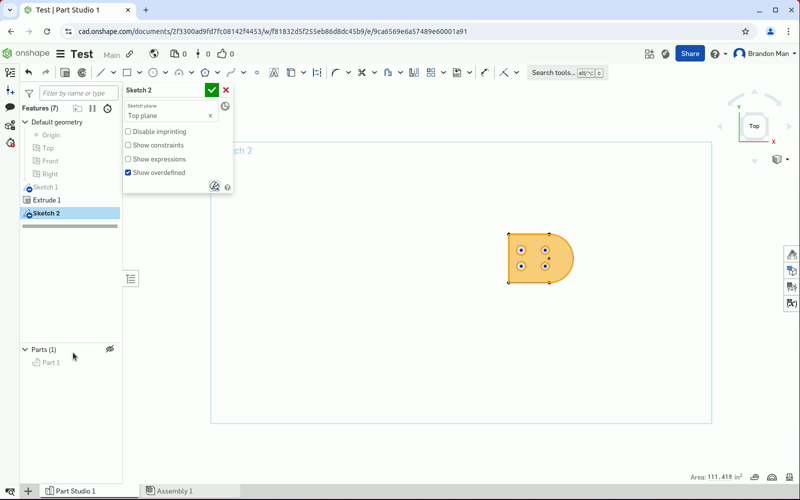
key(shift+e)
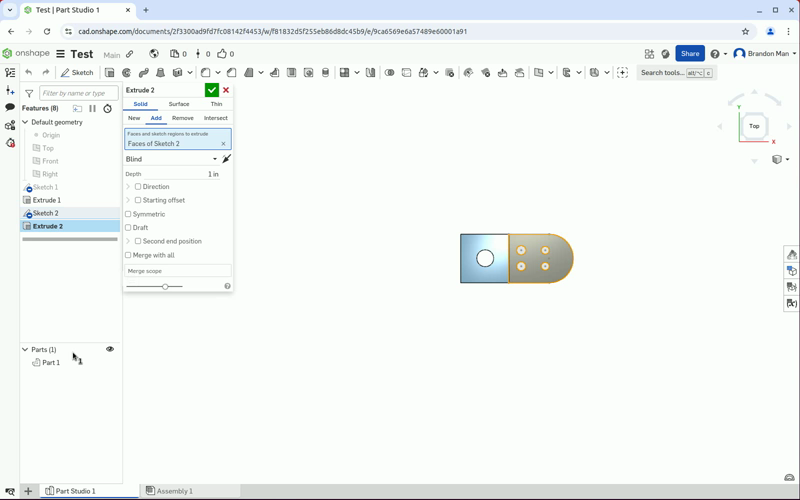
mouse_move(143, 106)
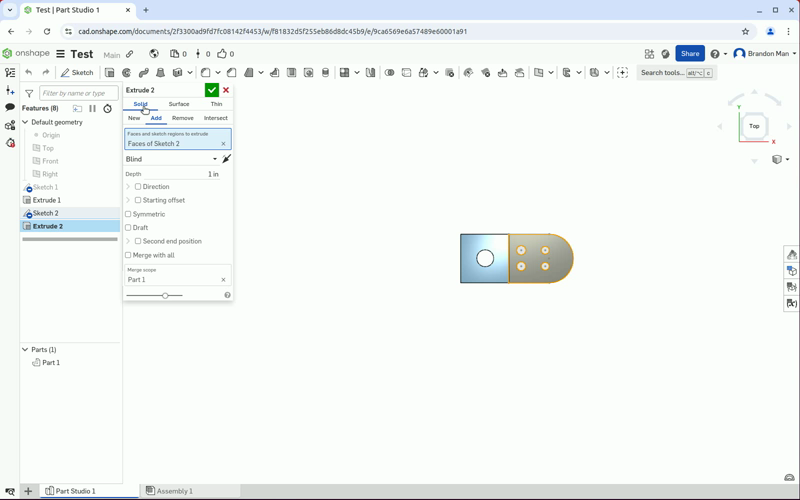
click(143, 106)
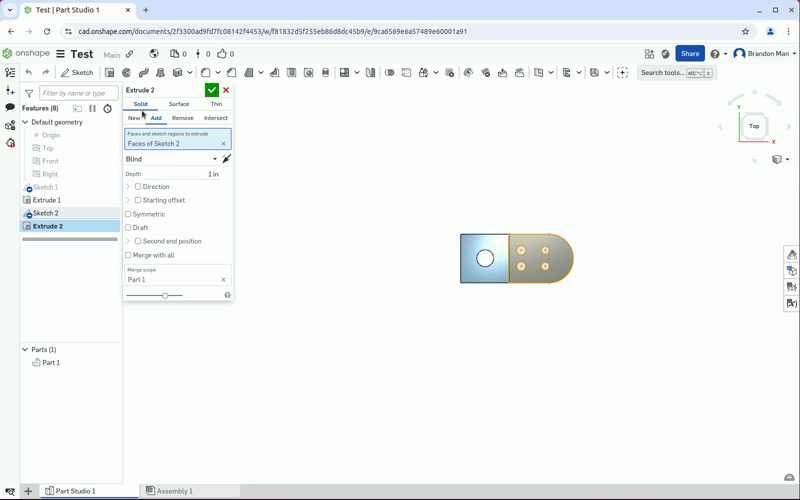
mouse_move(137, 120)
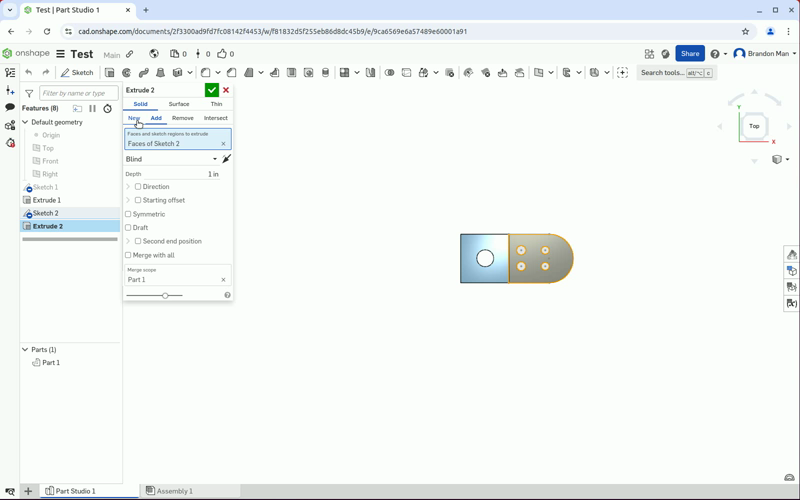
click(137, 120)
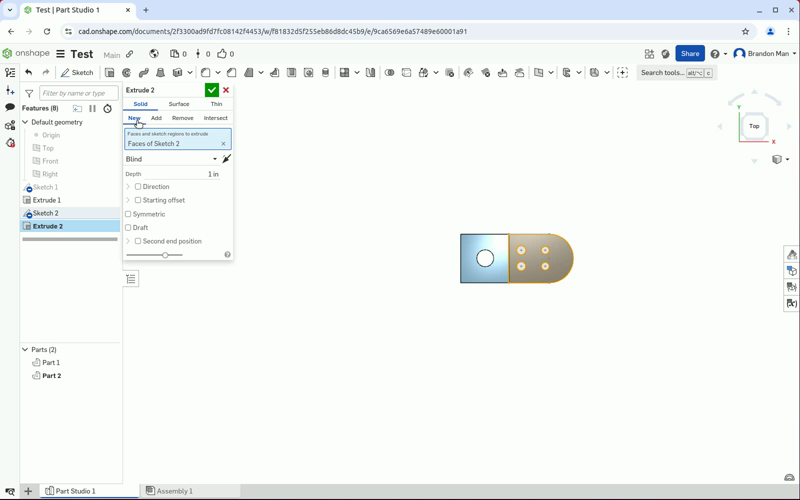
key(tab, 4)
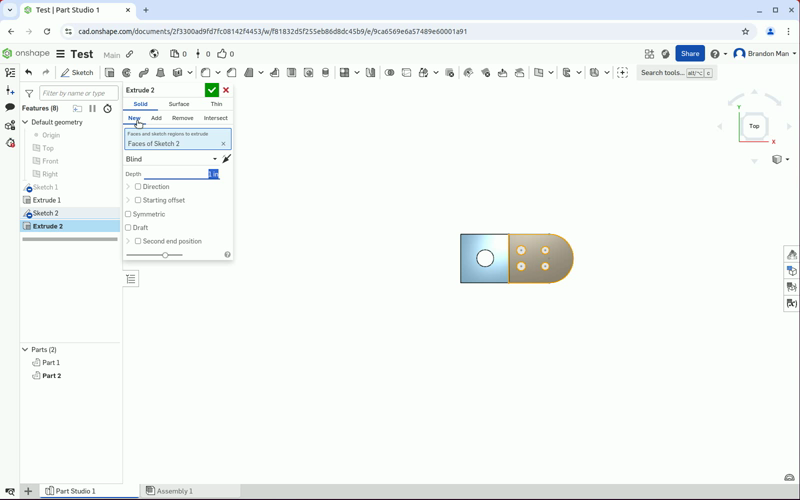
text(9.869)
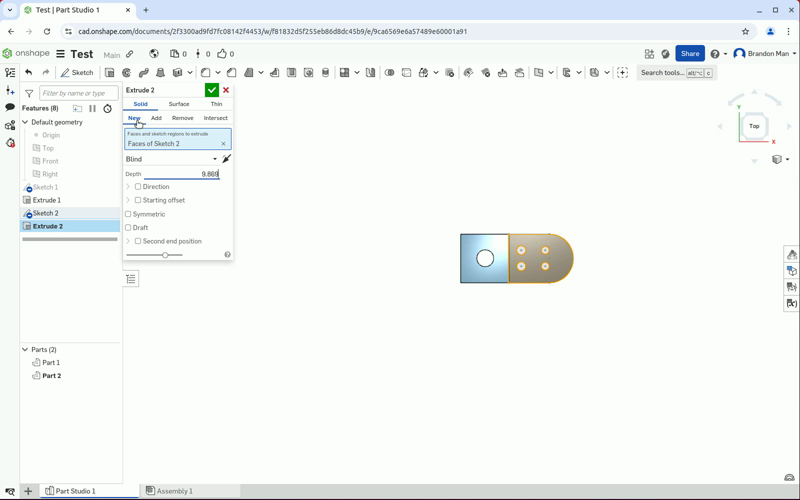
key(enter)
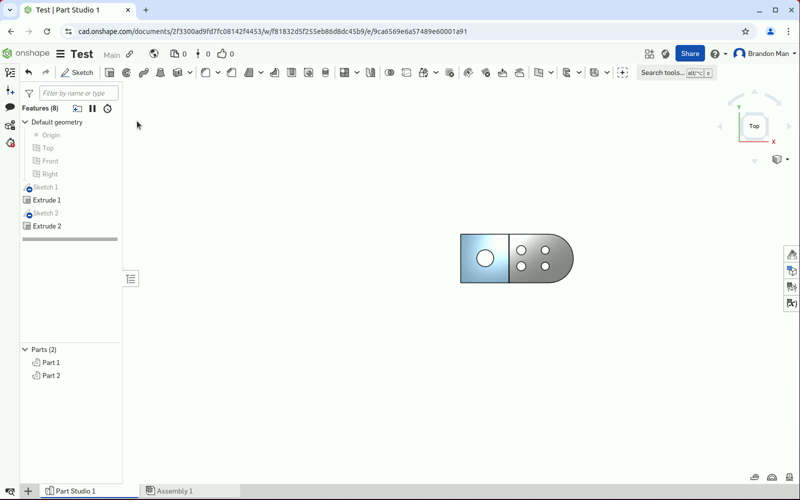
key(shift+h)
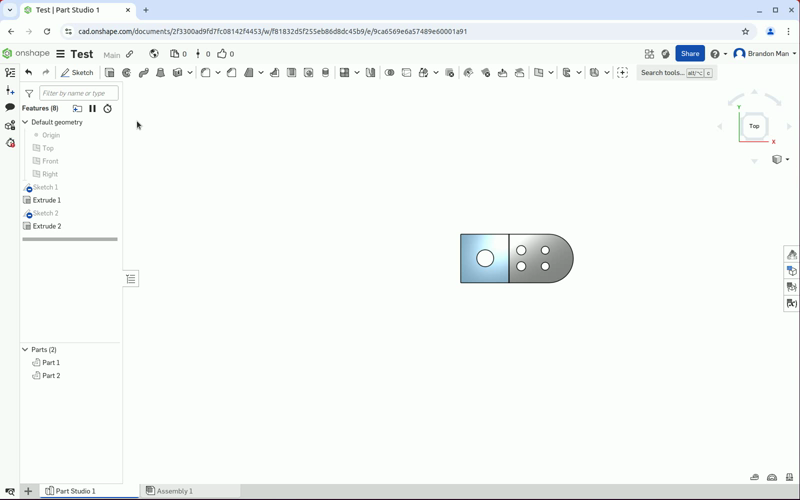
key(shift+h)
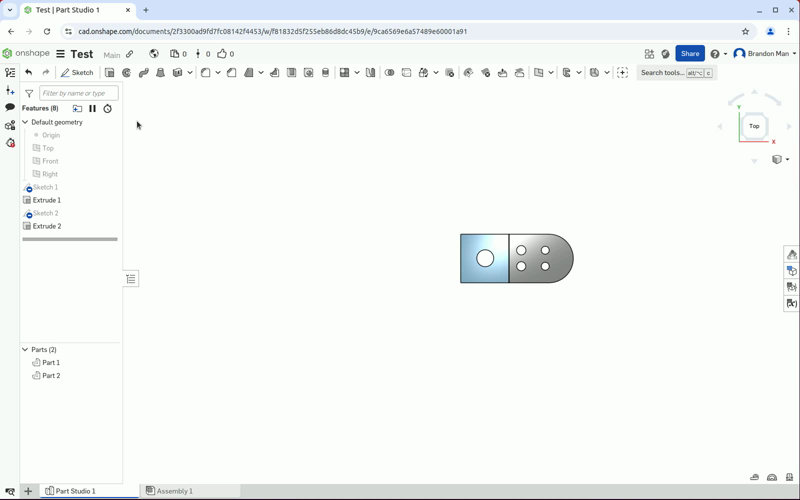
mouse_move(73, 189)
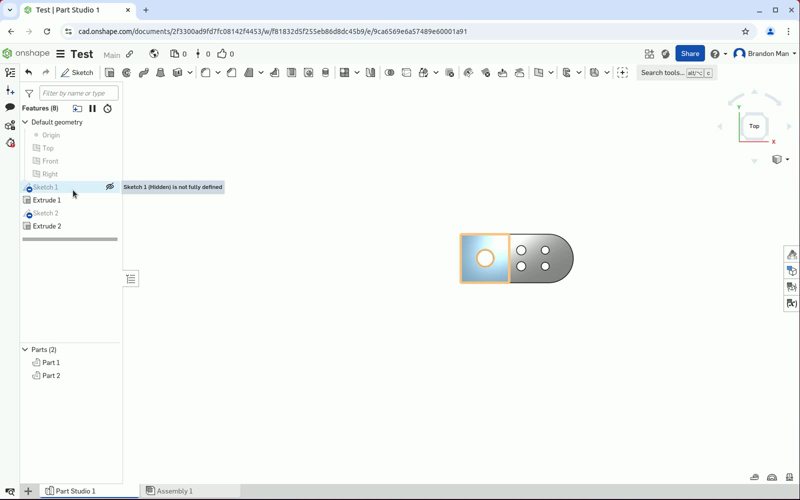
click(73, 189)
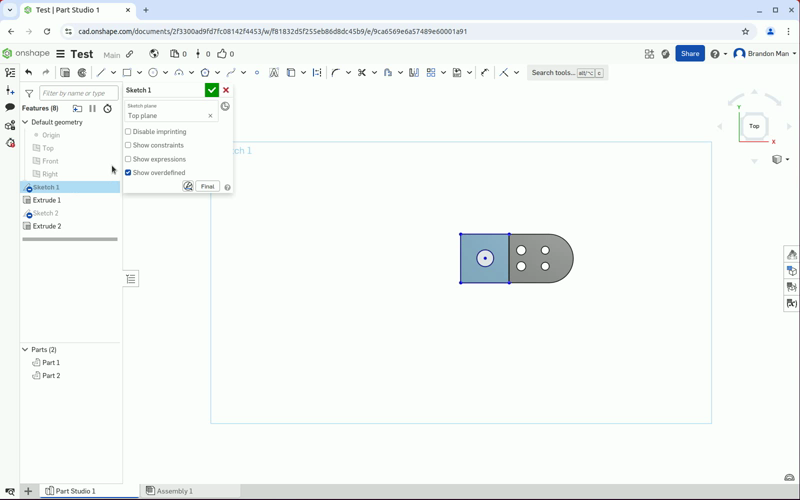
mouse_move(229, 92)
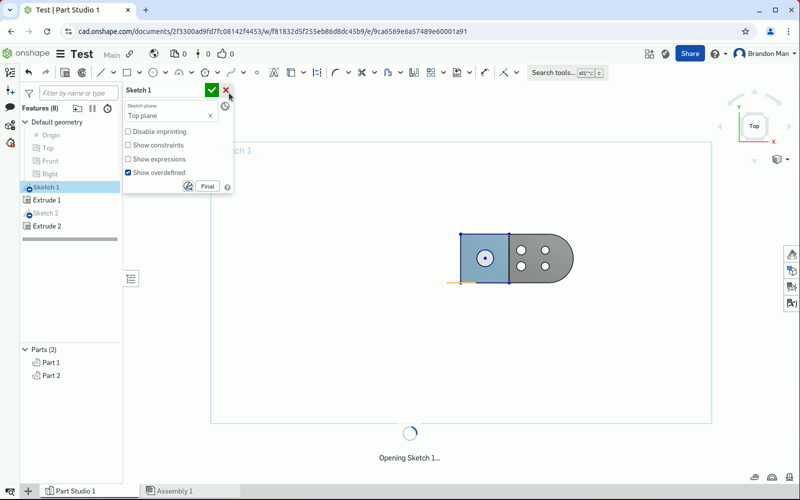
click(229, 92)
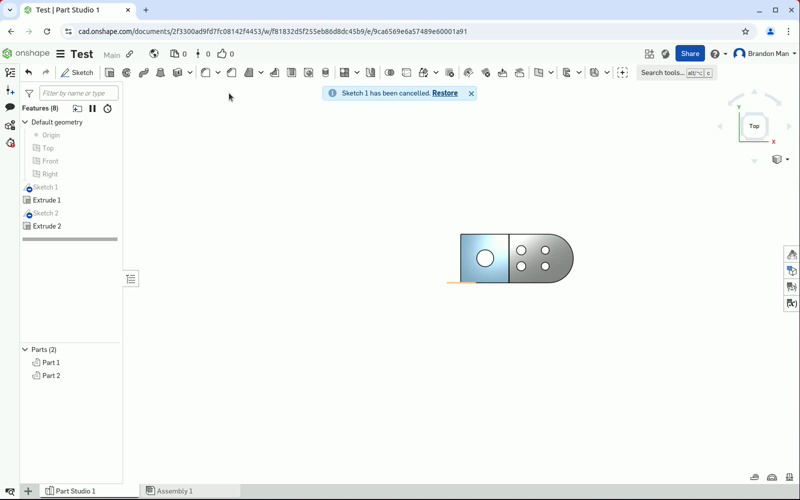
mouse_move(73, 352)
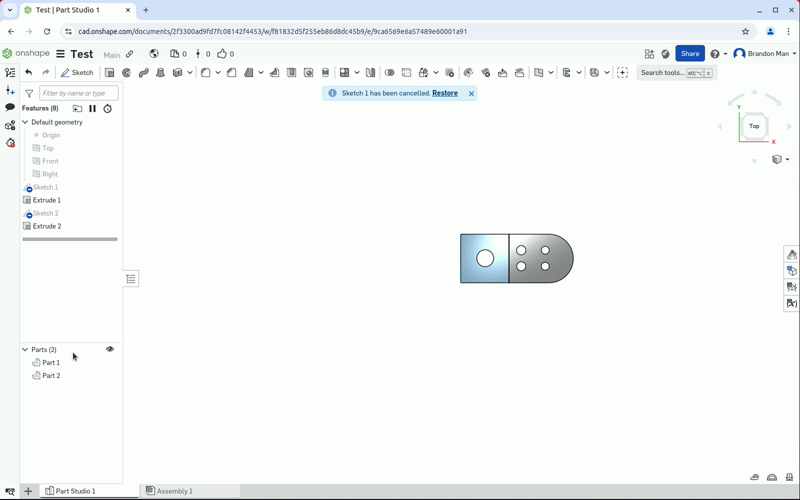
key(y)
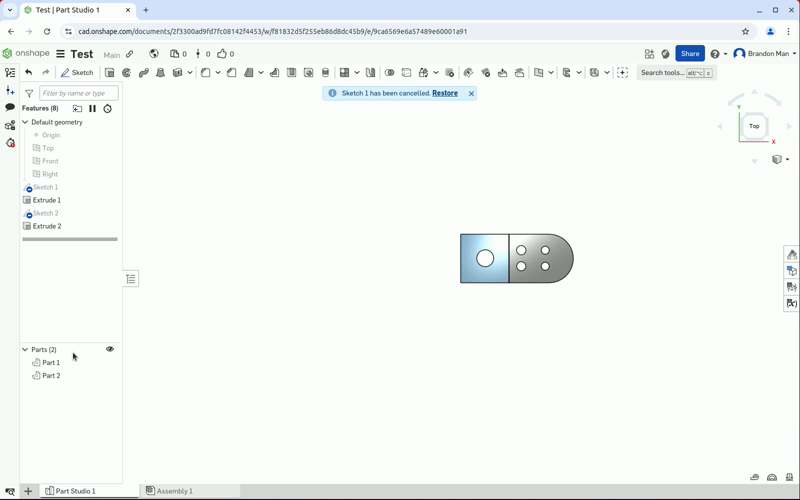
key(shift+p)
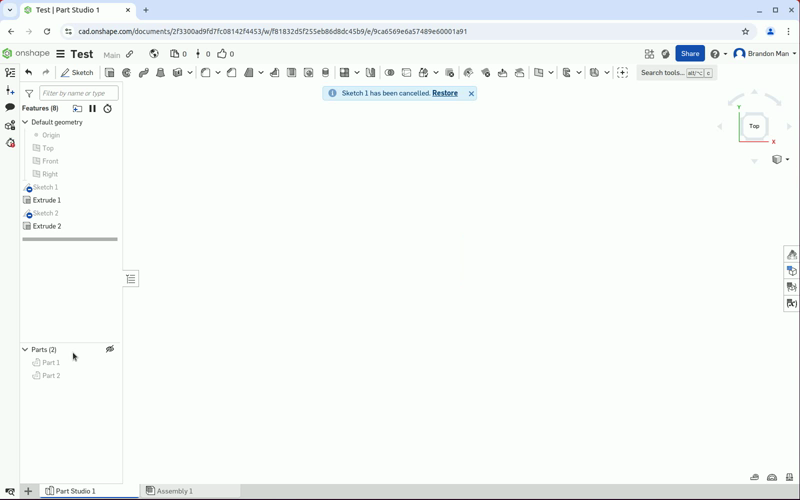
key(space)
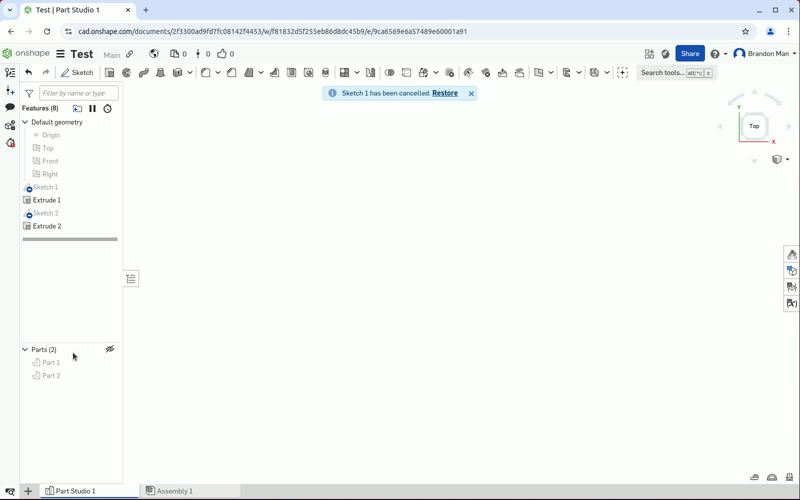
key_down(shift)
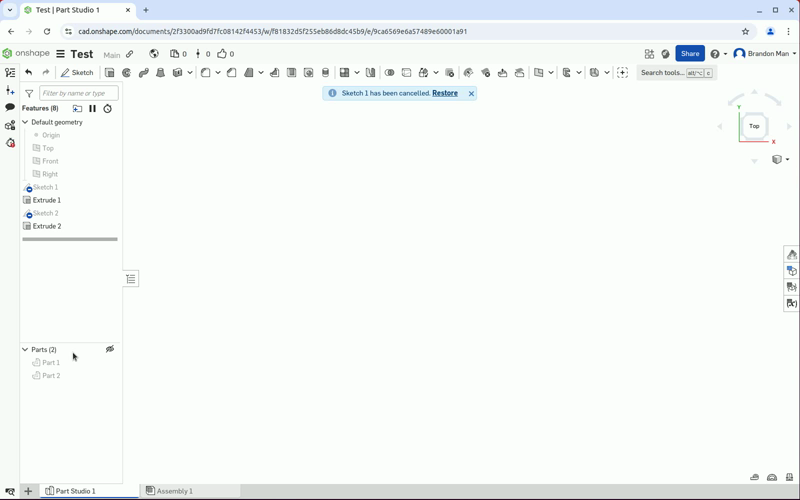
key(up)
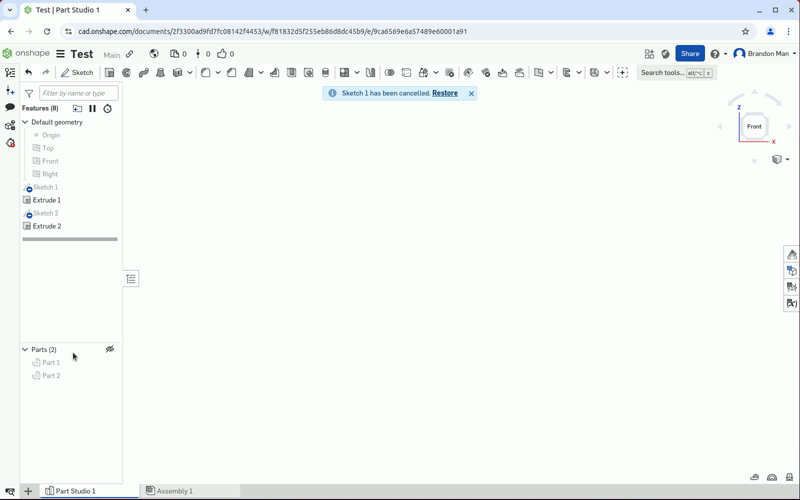
key_up(shift)
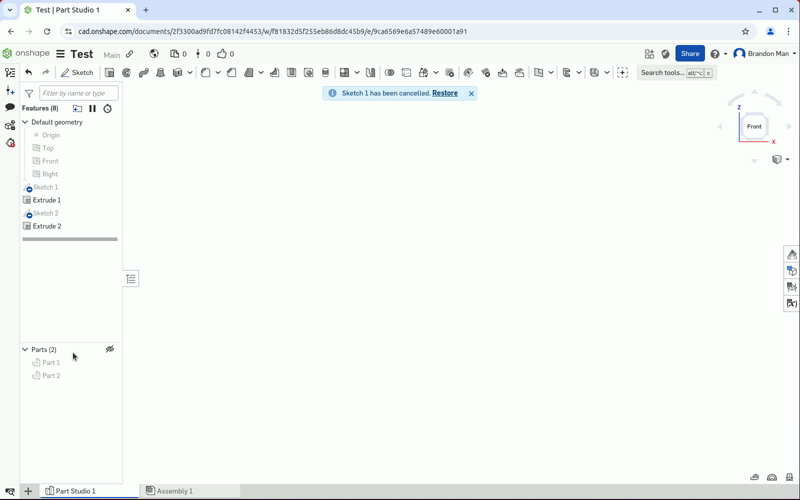
mouse_move(73, 352)
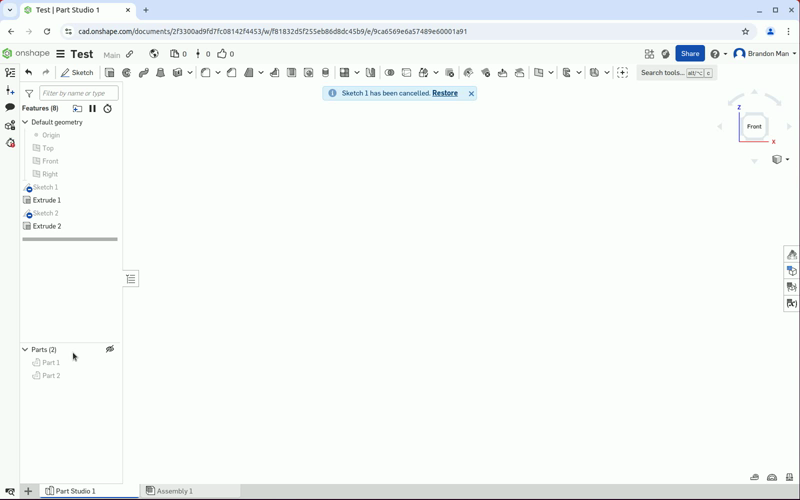
key(shift+y)
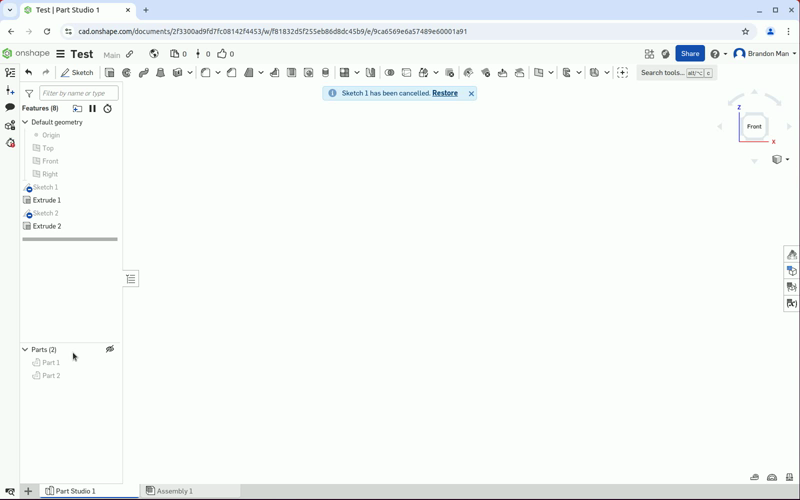
key(shift+s)
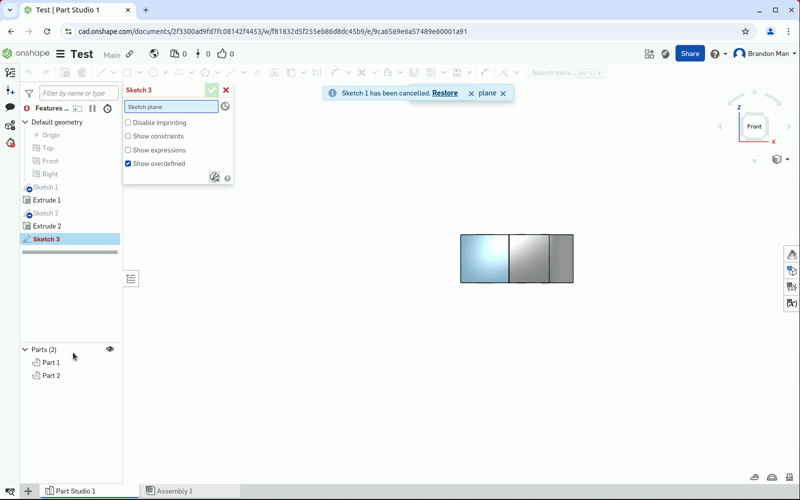
mouse_move(73, 163)
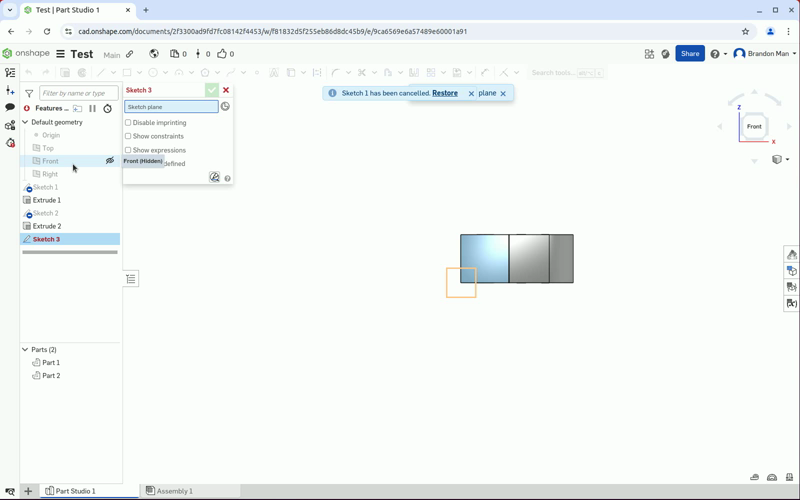
click(73, 163)
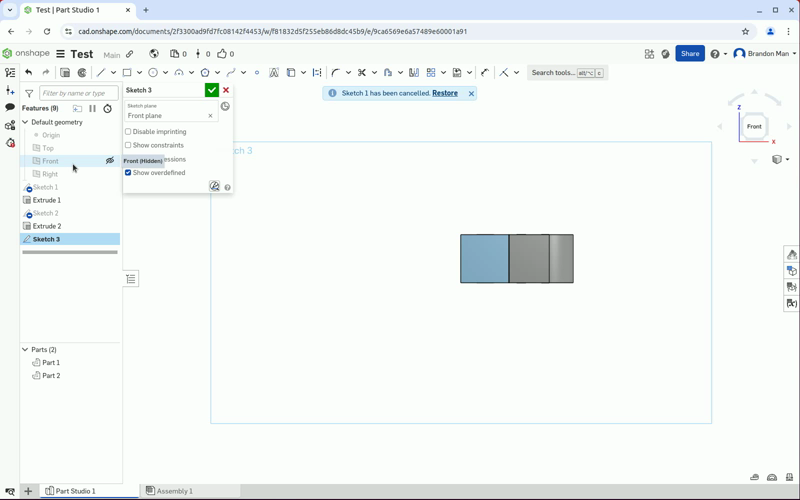
mouse_move(73, 352)
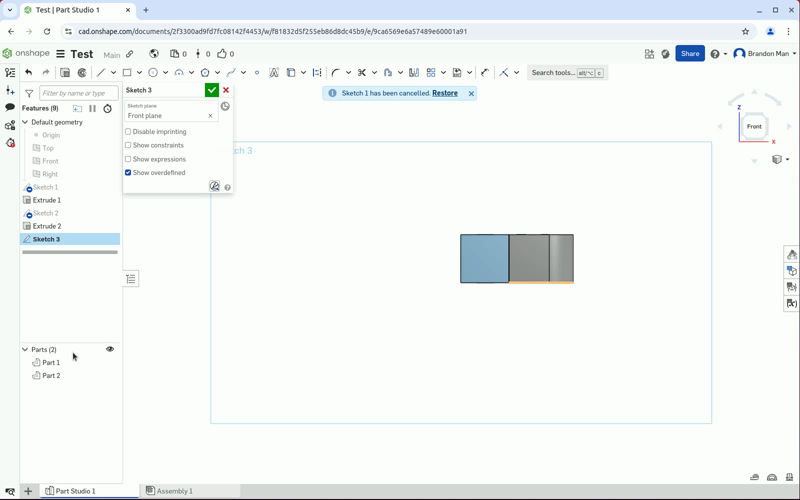
key(y)
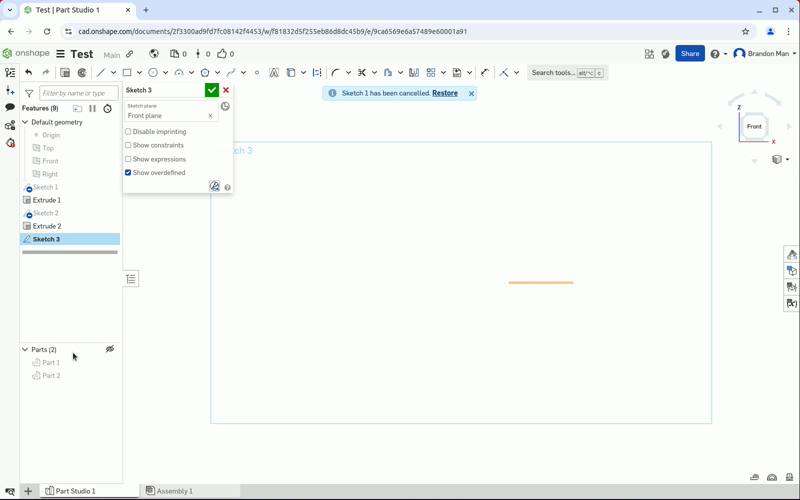
key(l)
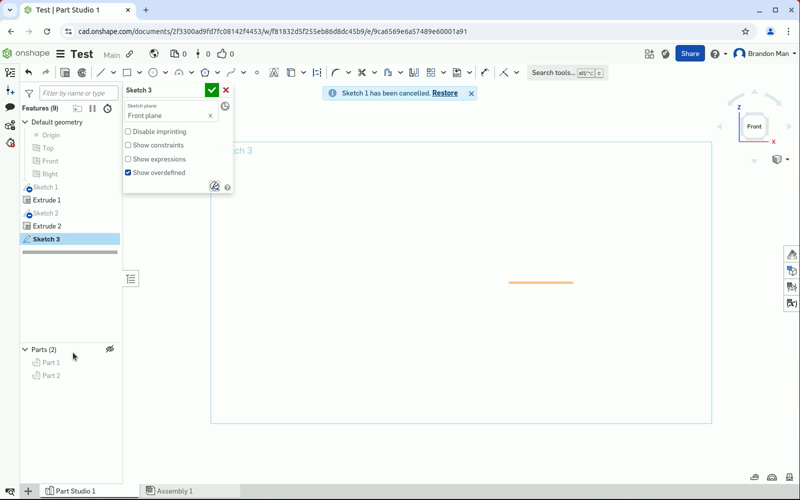
key_down(shift)
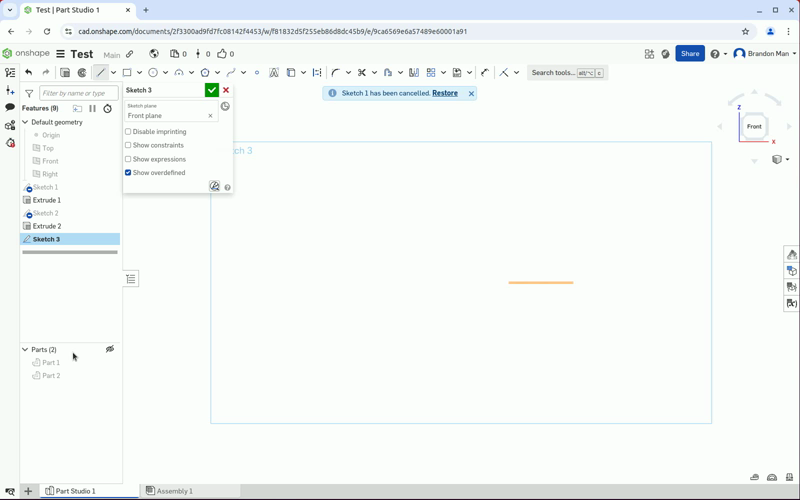
mouse_move(508, 251)
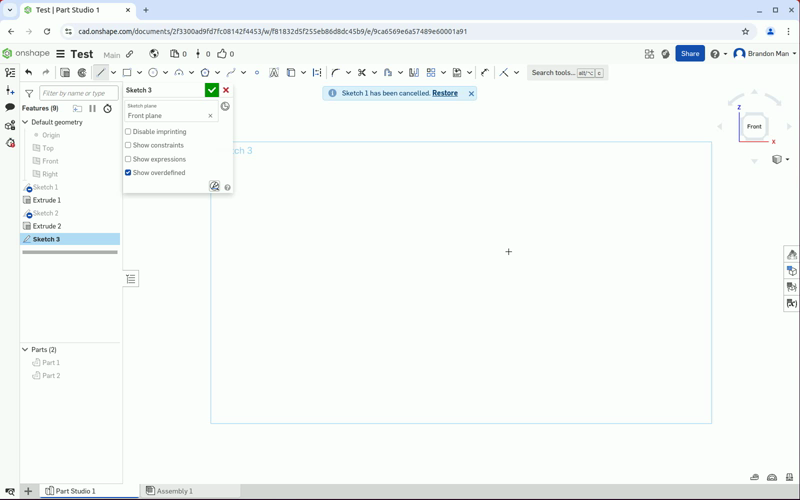
click(508, 251)
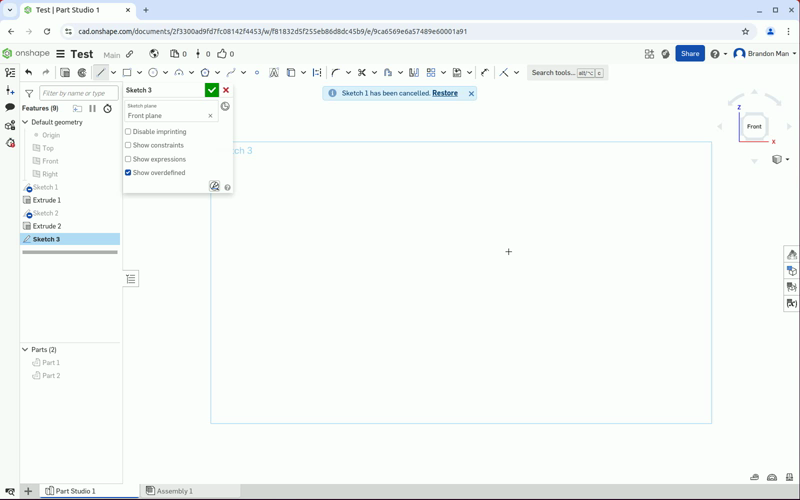
key_up(shift)
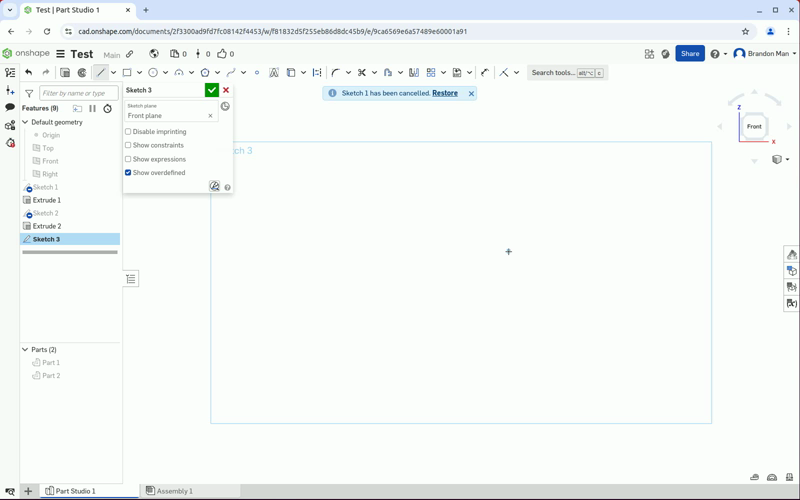
key_down(shift)
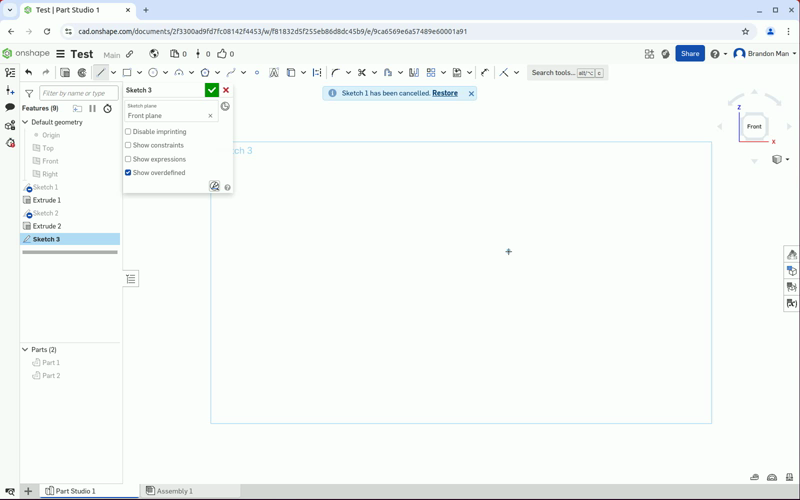
mouse_move(573, 251)
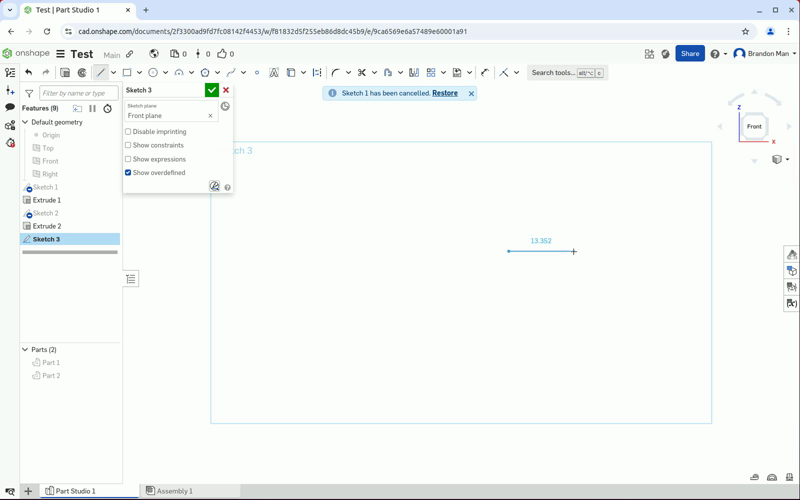
click(573, 251)
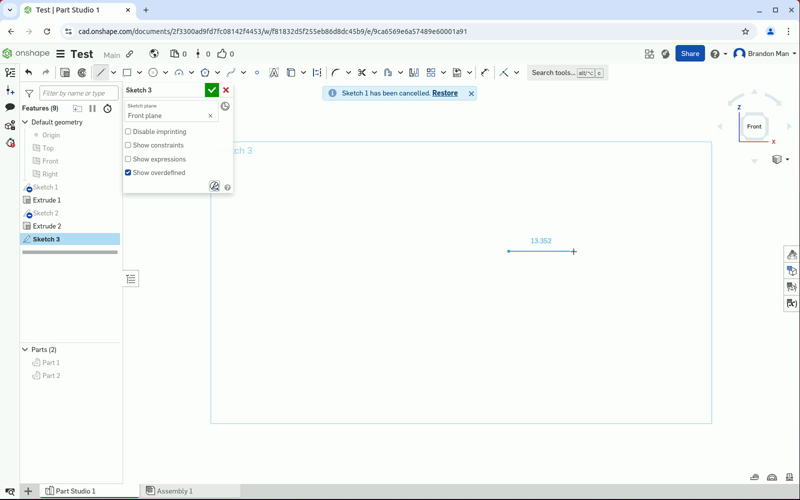
key_up(shift)
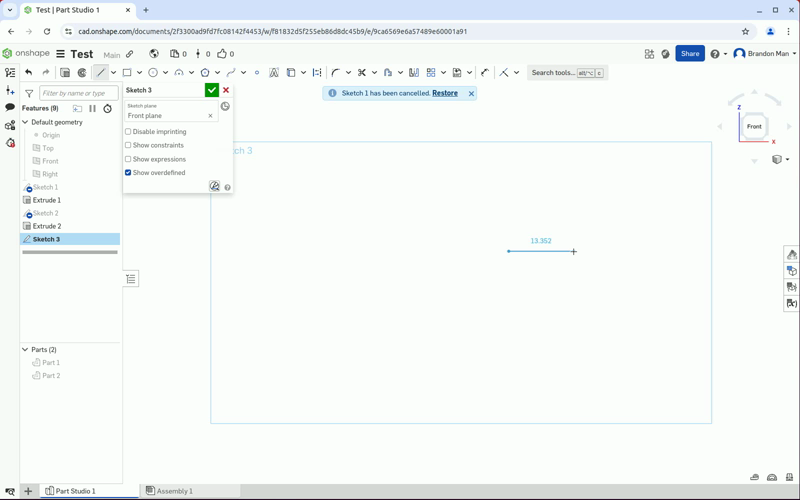
key_down(shift)
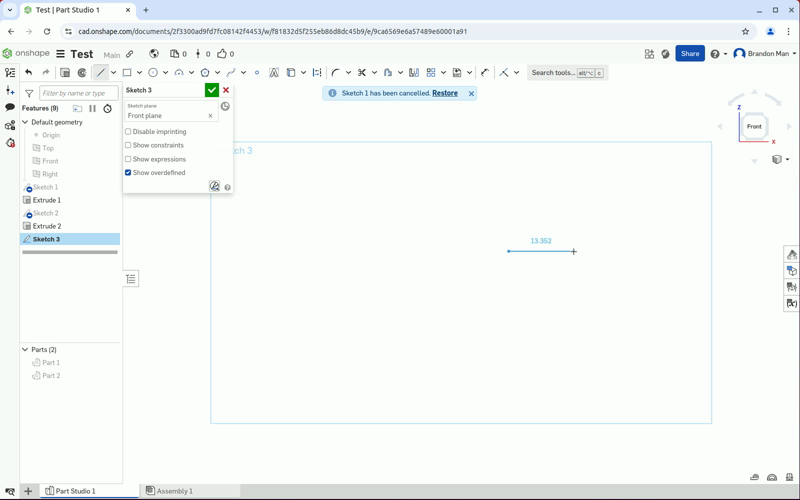
mouse_move(589, 251)
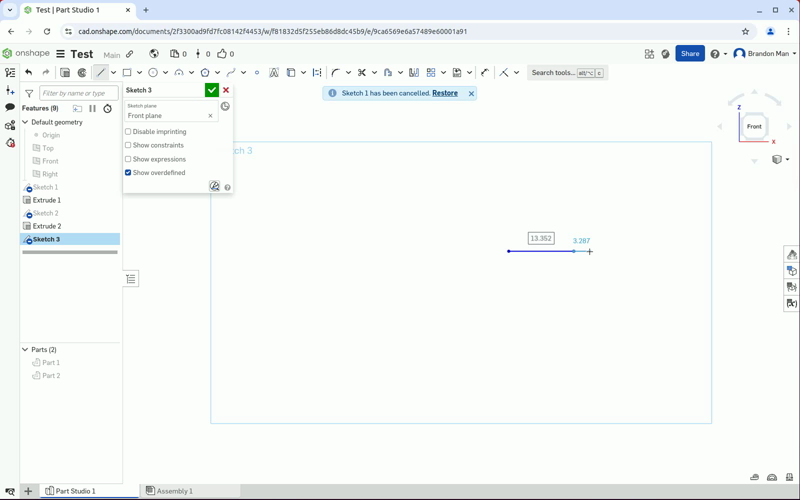
mouse_move(573, 234)
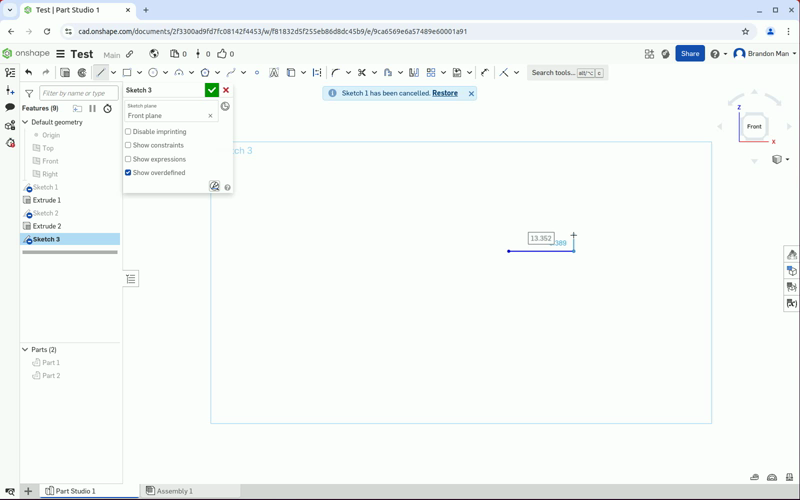
click(573, 234)
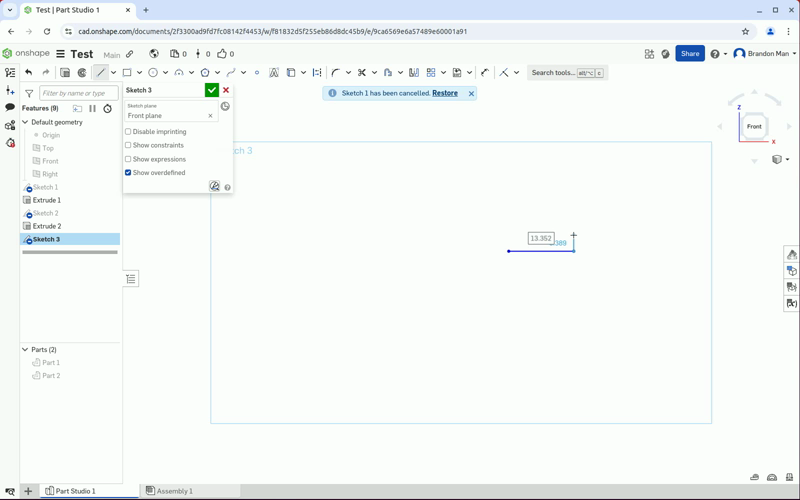
key_up(shift)
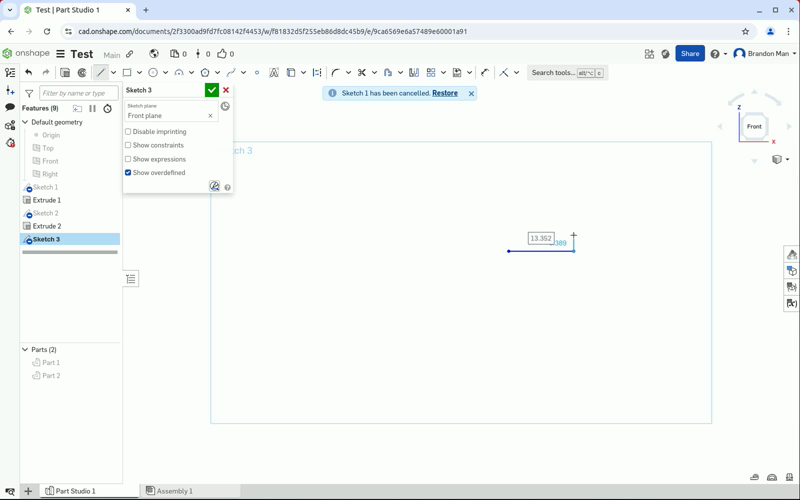
key_down(shift)
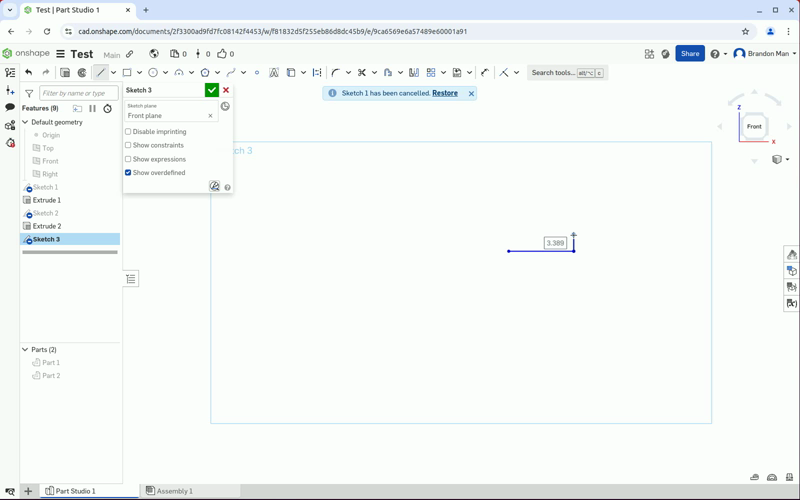
mouse_move(508, 234)
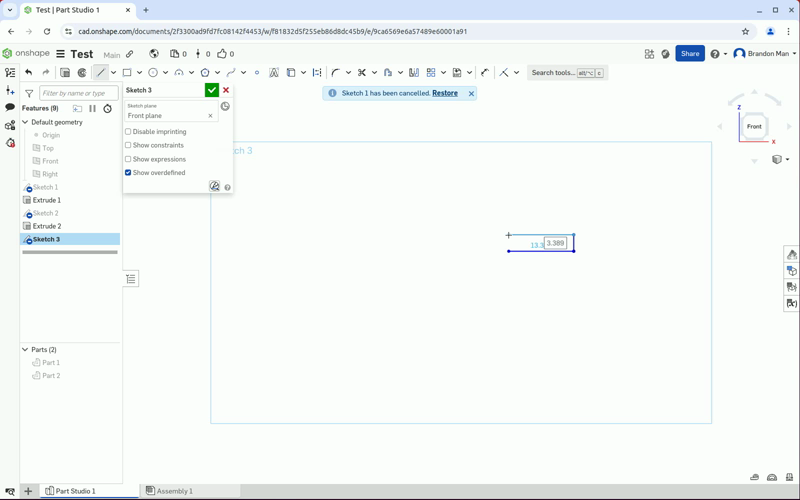
click(508, 234)
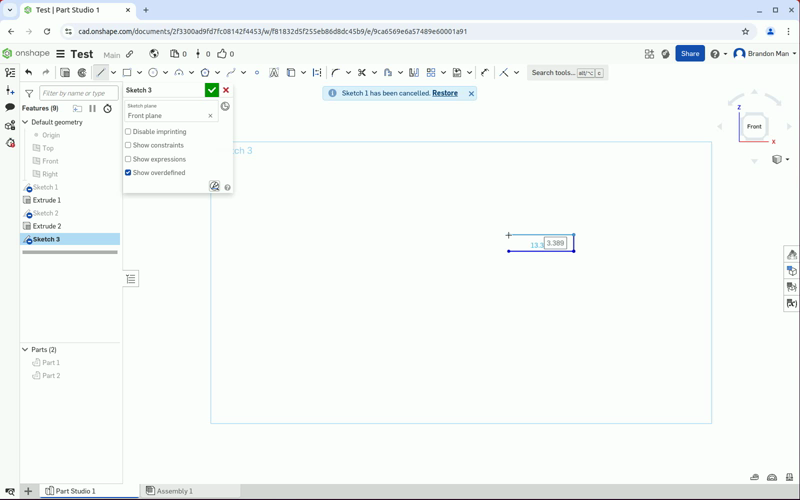
key_up(shift)
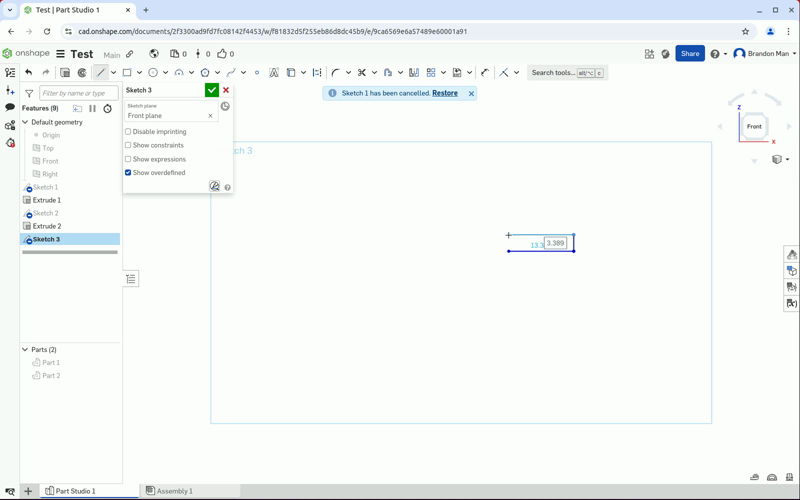
mouse_move(538, 234)
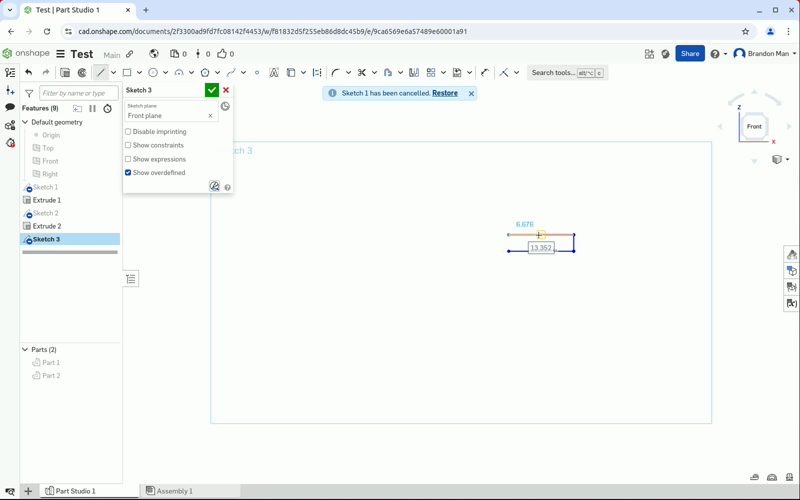
key_down(shift)
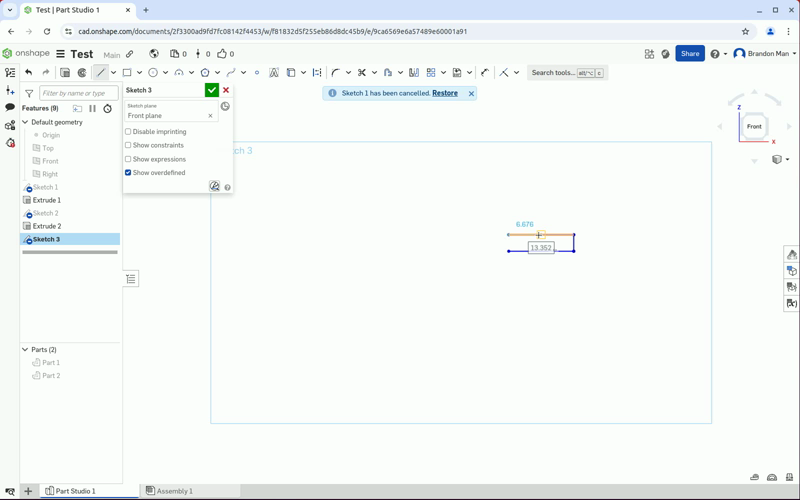
mouse_move(508, 251)
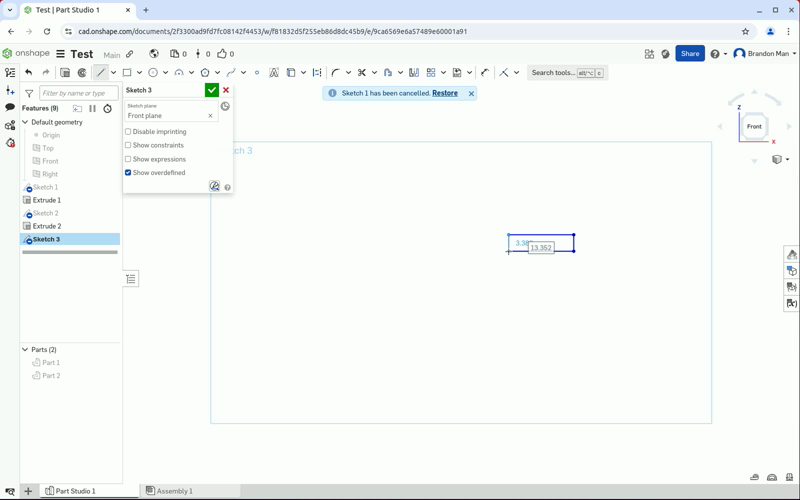
key_up(shift)
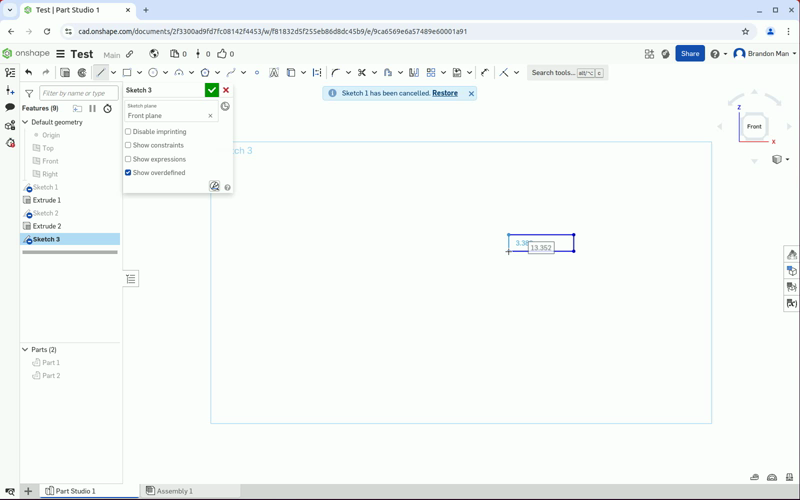
click(508, 251)
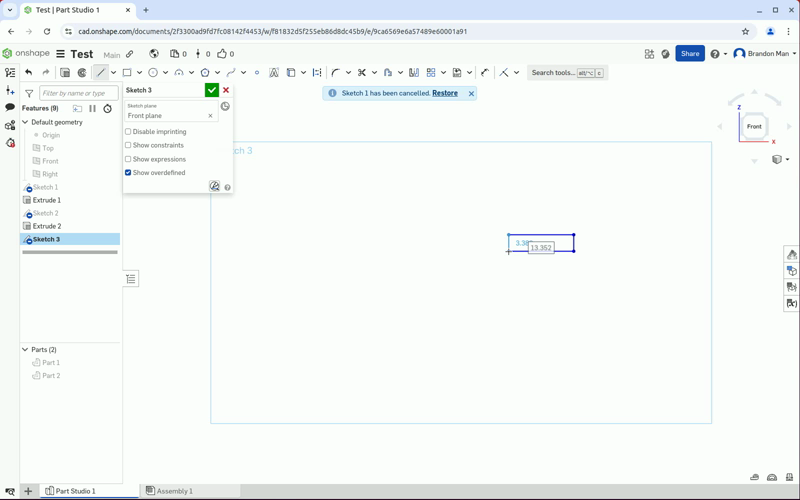
key(esc)
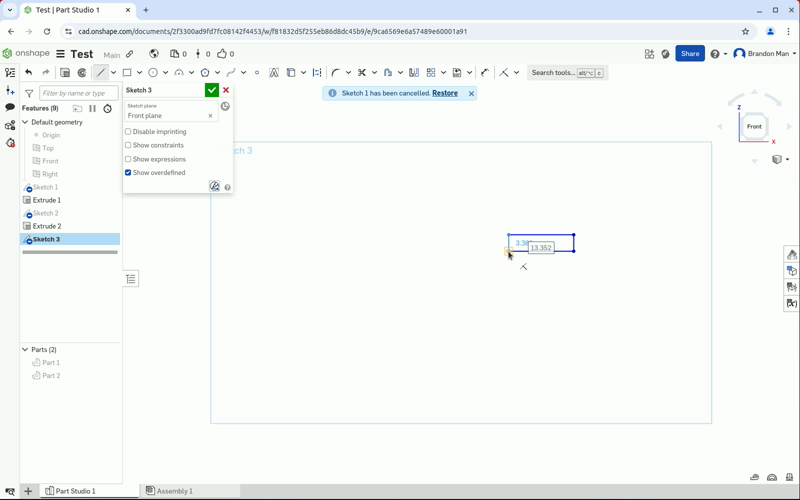
mouse_move(567, 236)
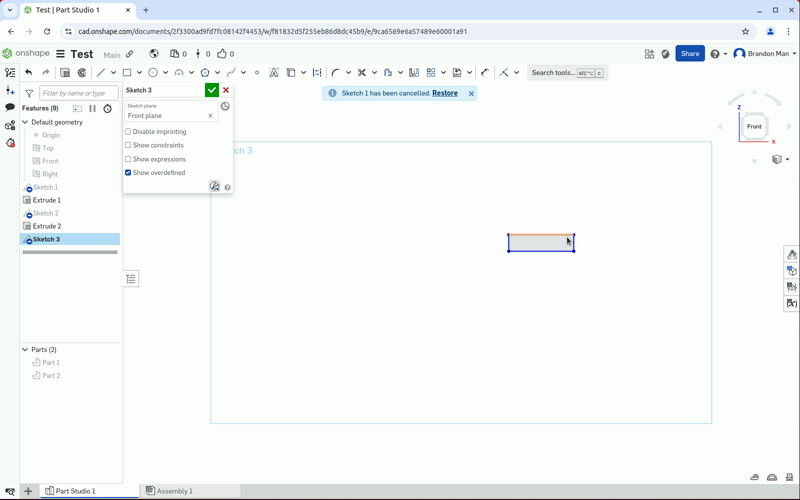
scroll(6)
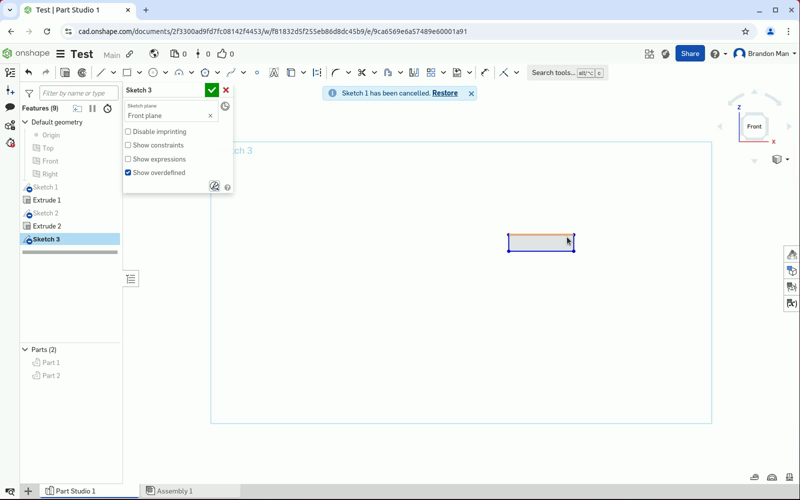
scroll(6)
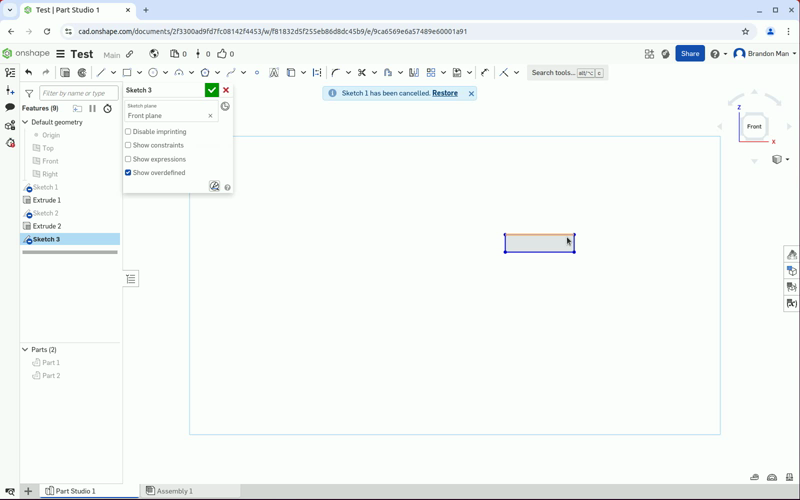
scroll(6)
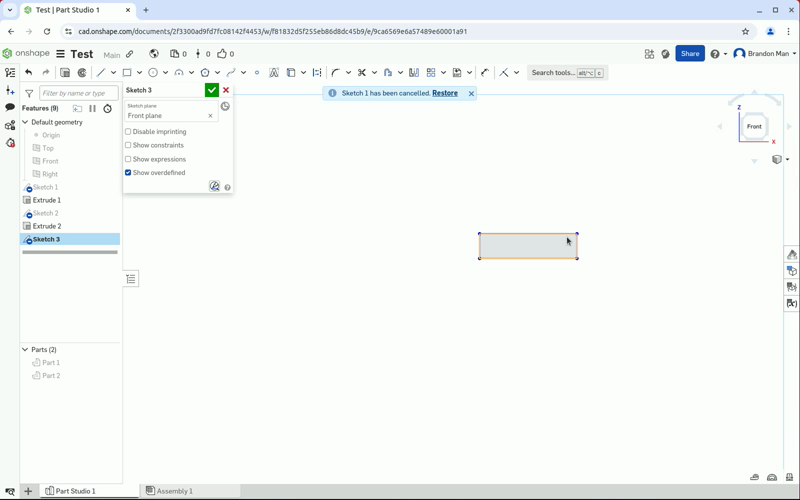
scroll(6)
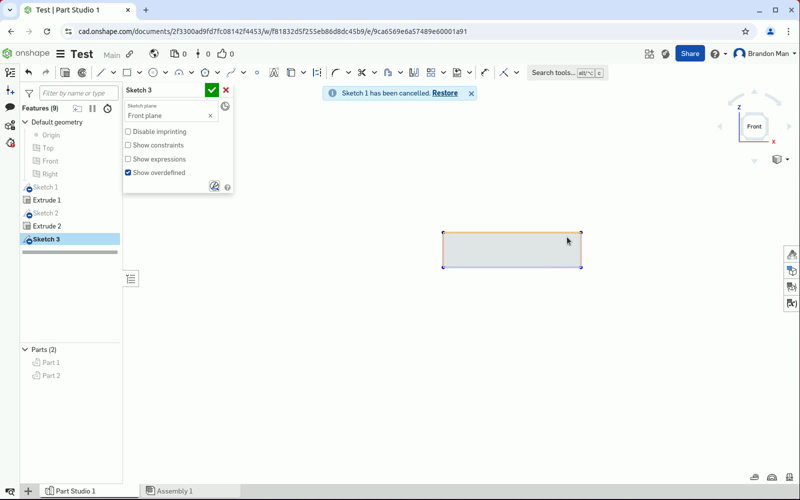
scroll(6)
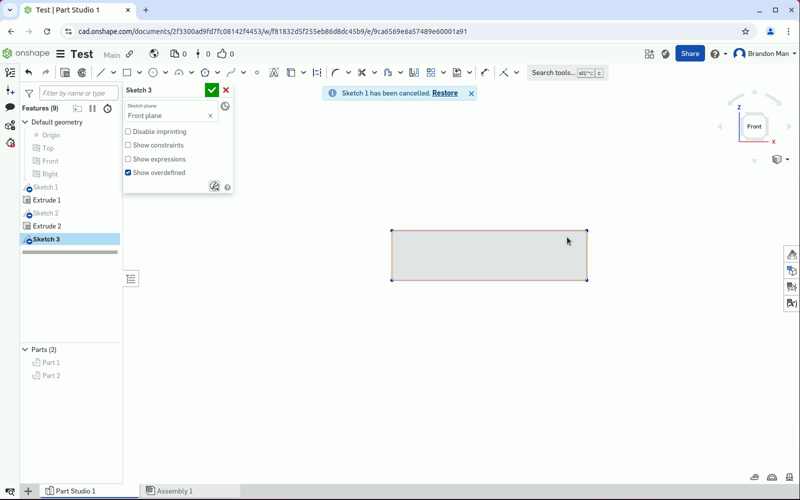
scroll(6)
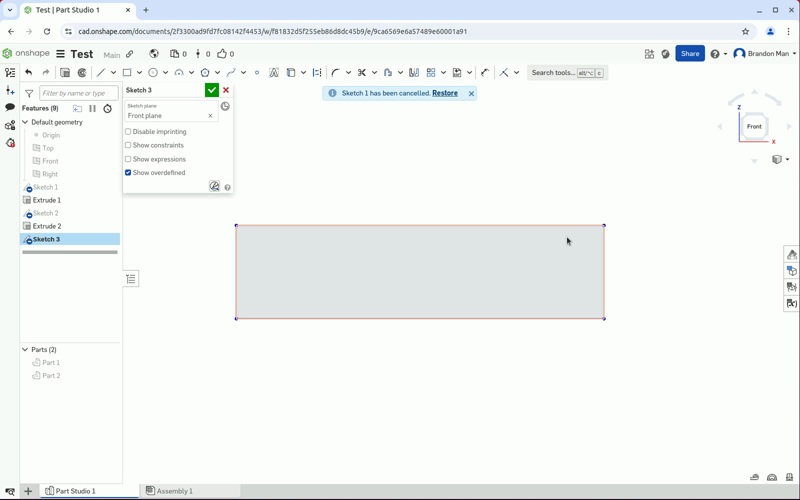
scroll(6)
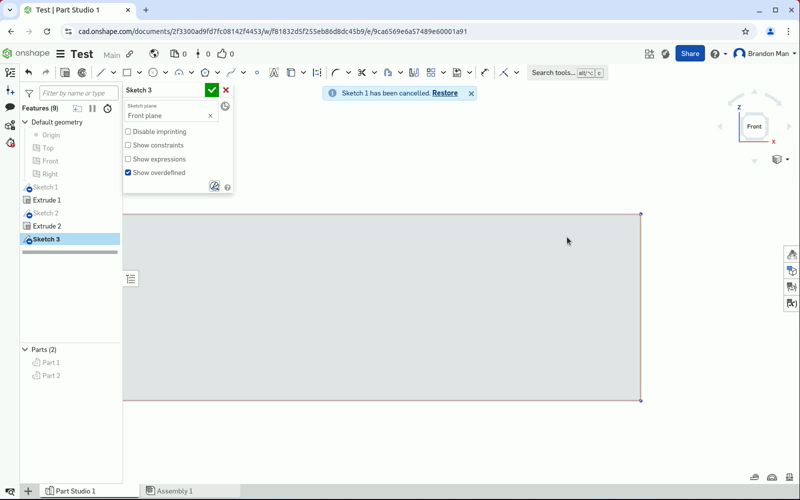
click(567, 236)
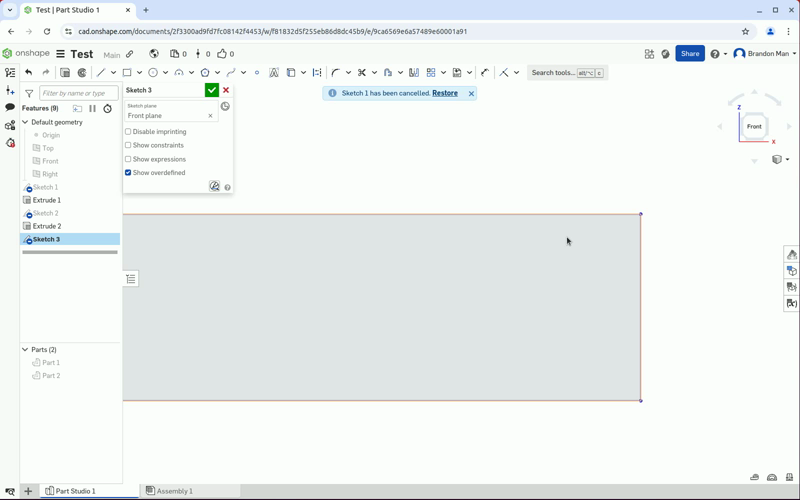
scroll(-6)
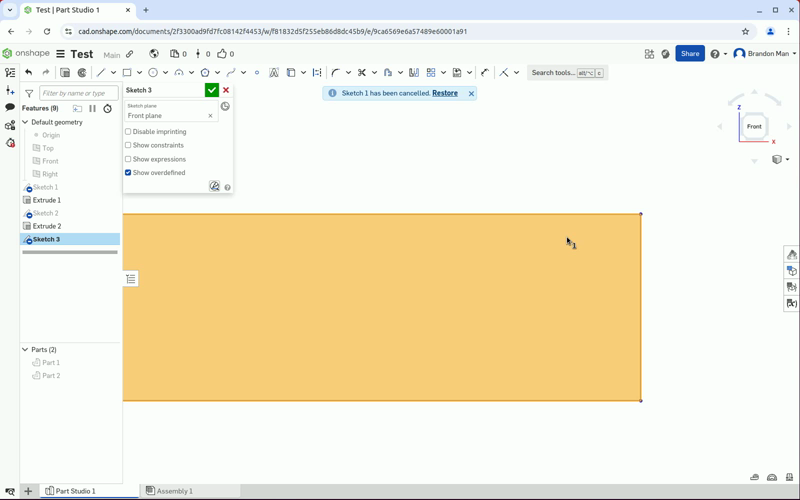
scroll(-6)
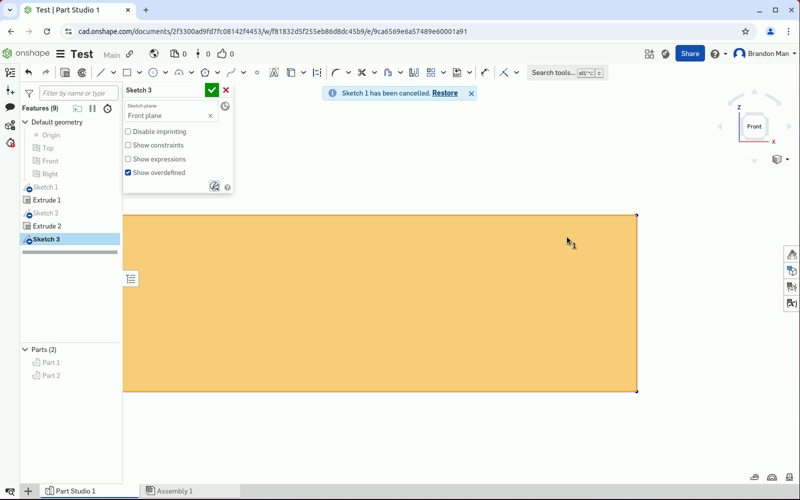
scroll(-6)
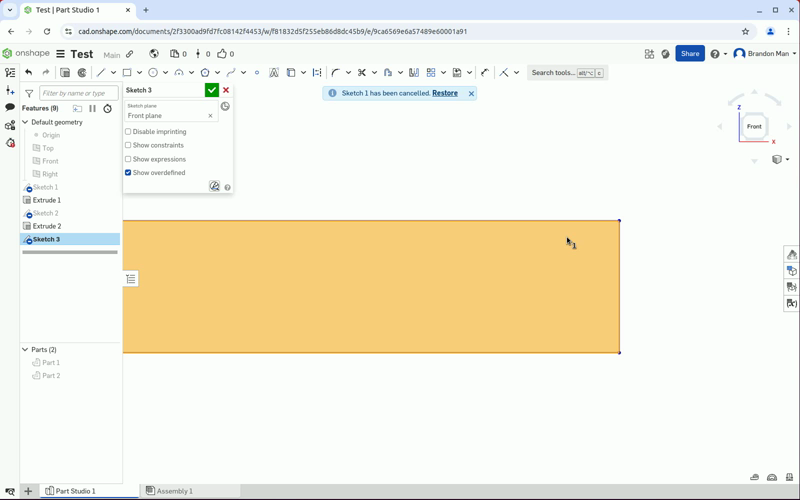
scroll(-6)
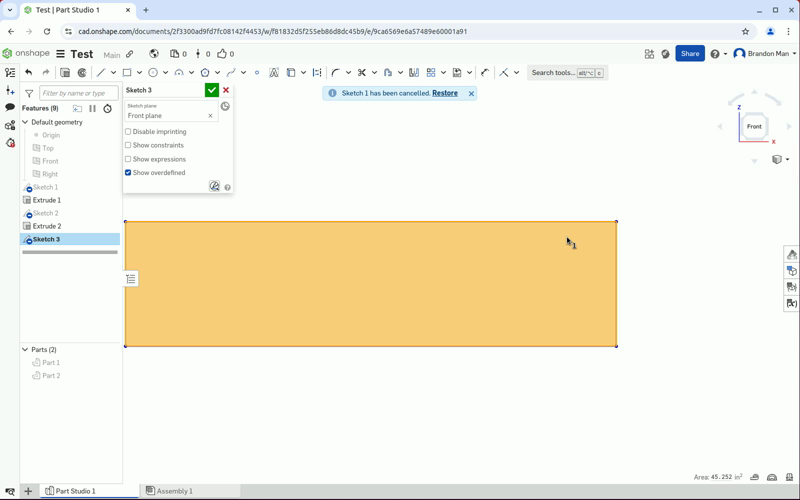
scroll(-6)
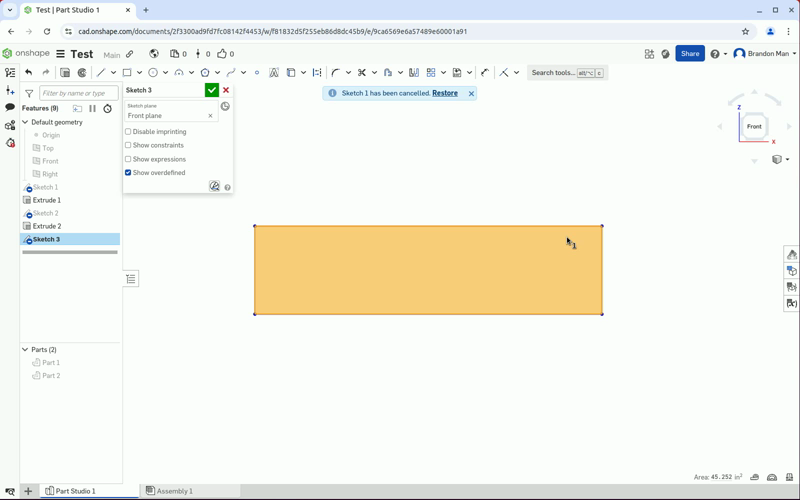
scroll(-6)
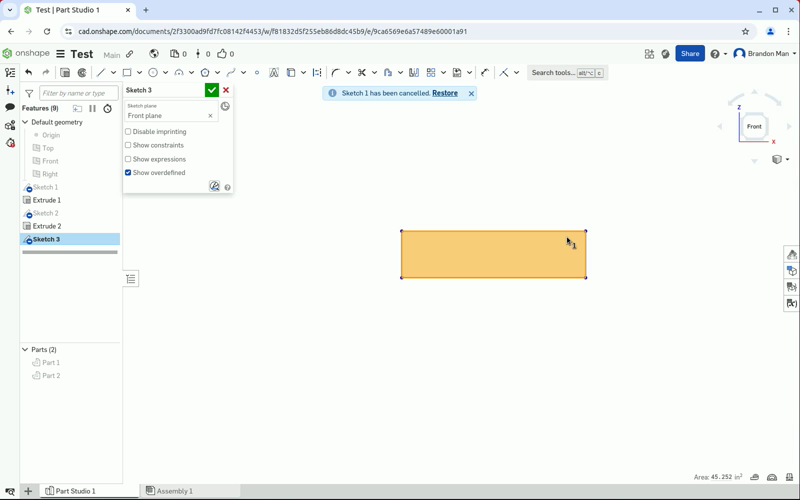
scroll(-6)
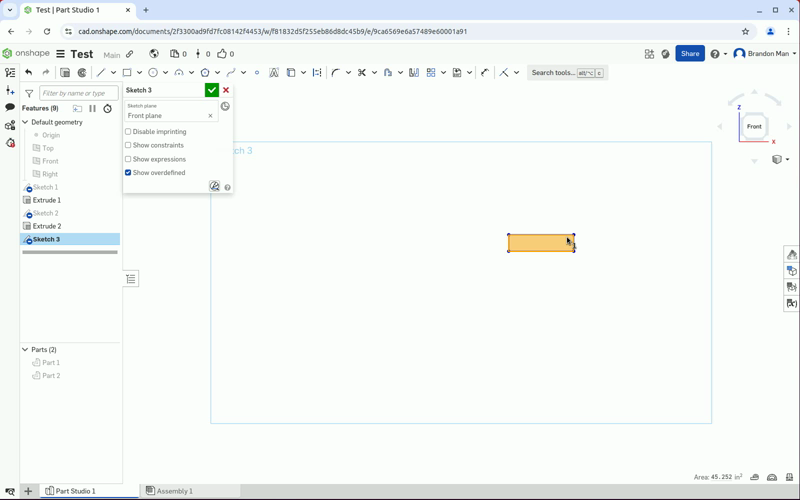
mouse_move(73, 352)
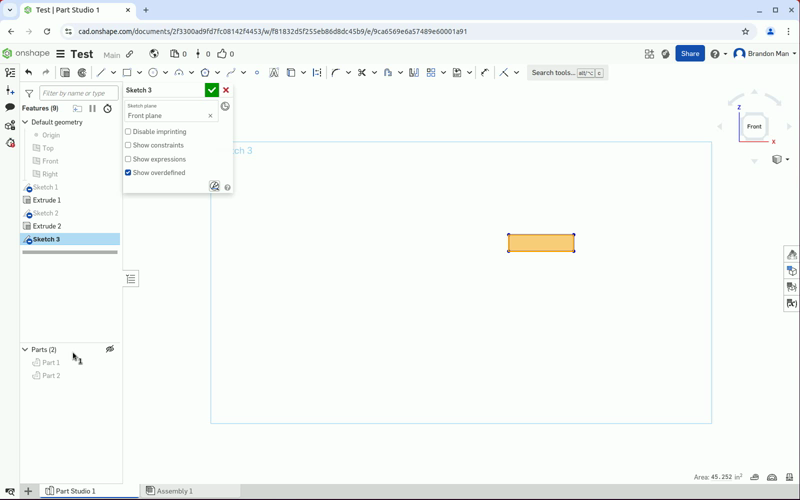
key(shift+y)
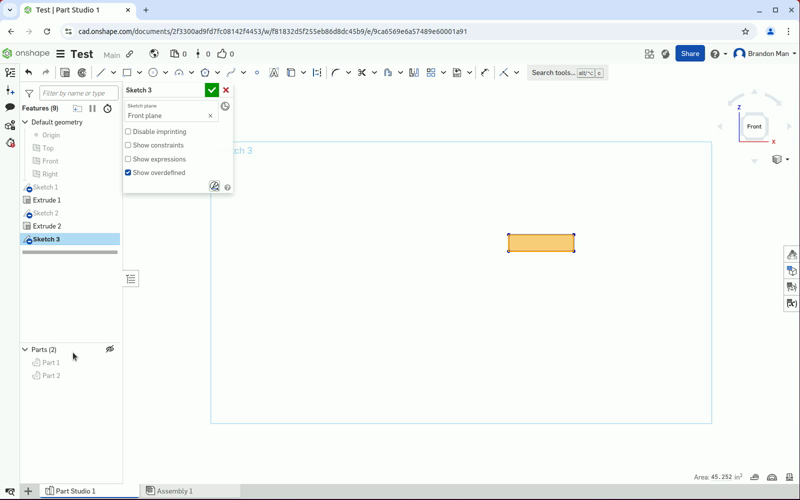
key(shift+e)
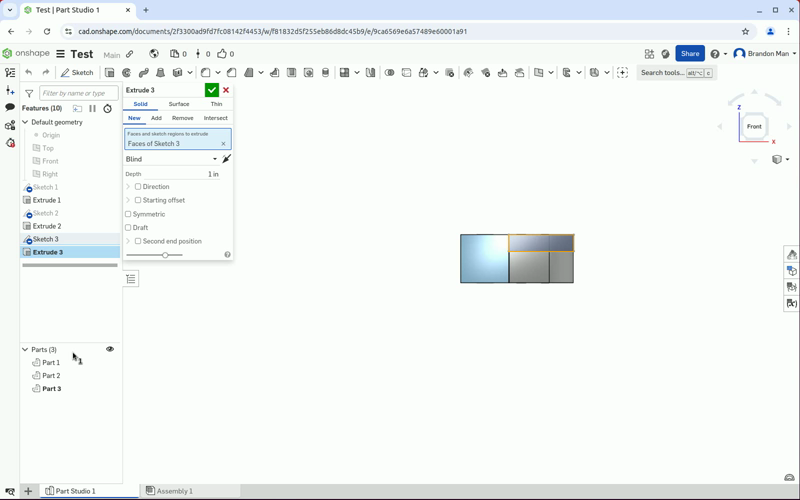
mouse_move(143, 106)
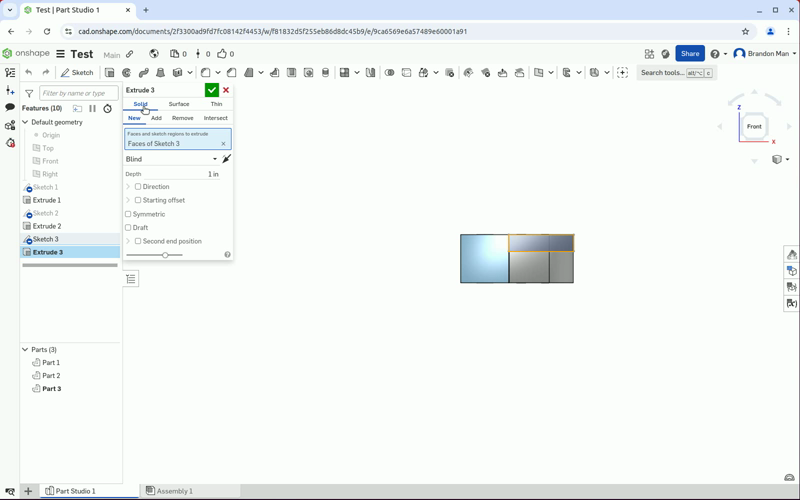
click(143, 106)
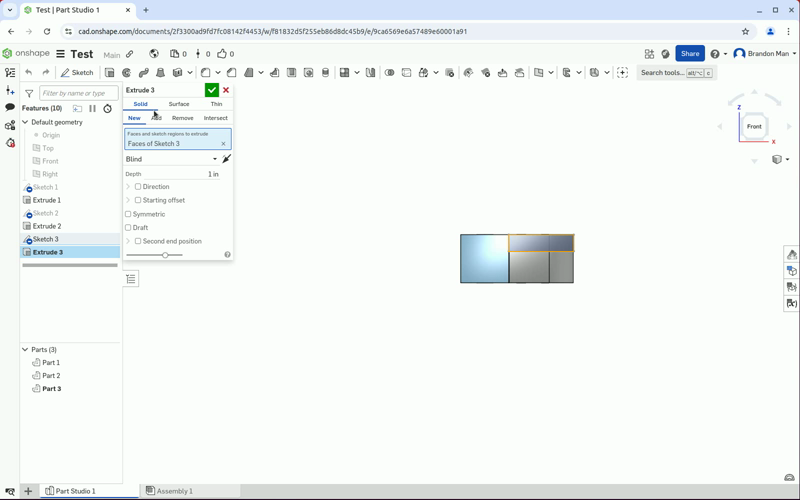
mouse_move(186, 120)
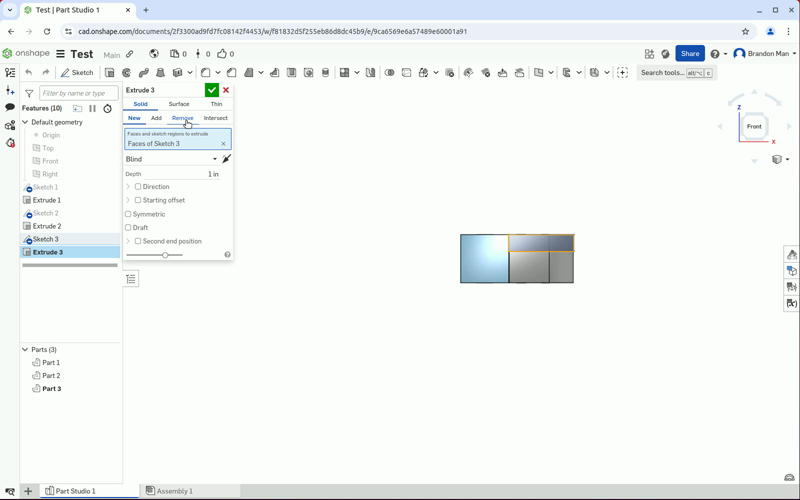
click(186, 120)
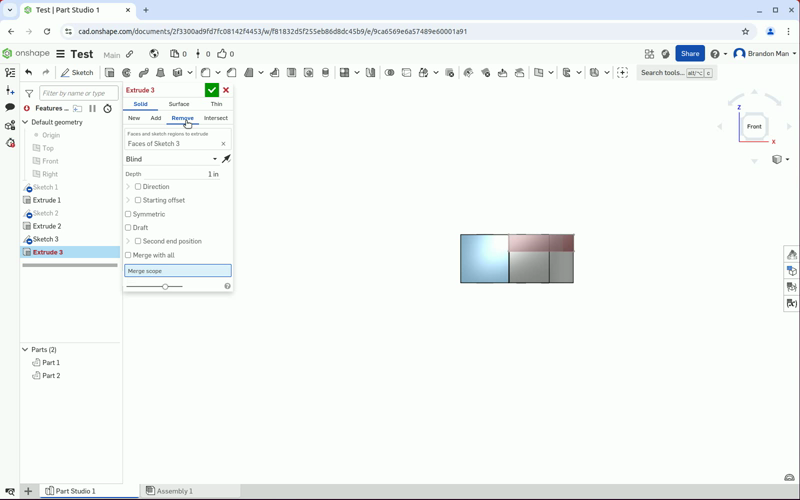
key(tab, 4)
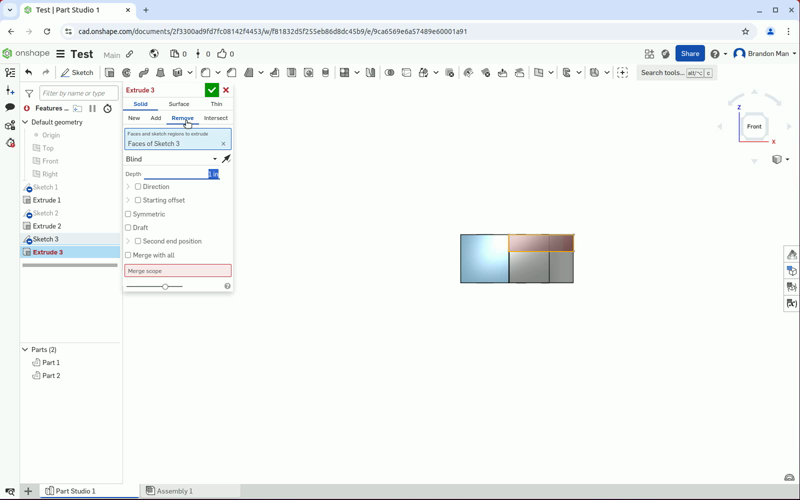
text(9.869)
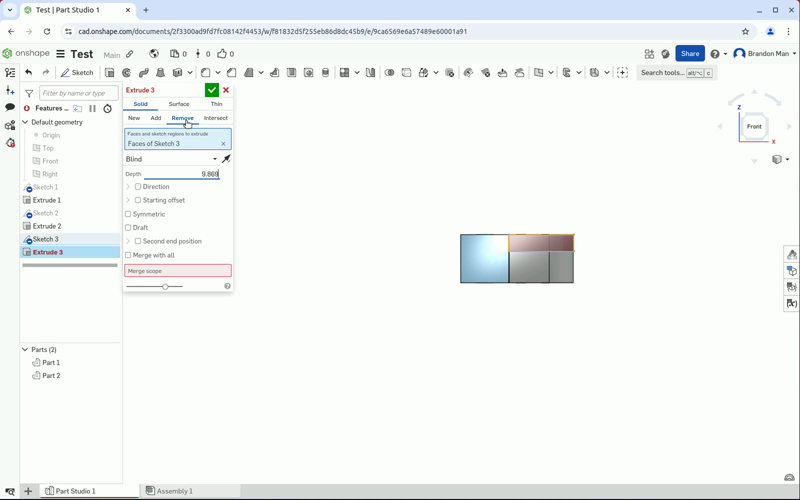
key(tab, 6)
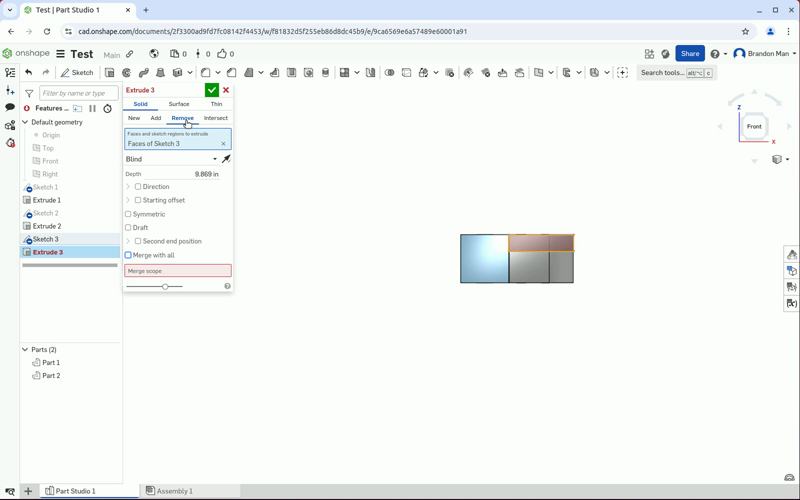
key(space)
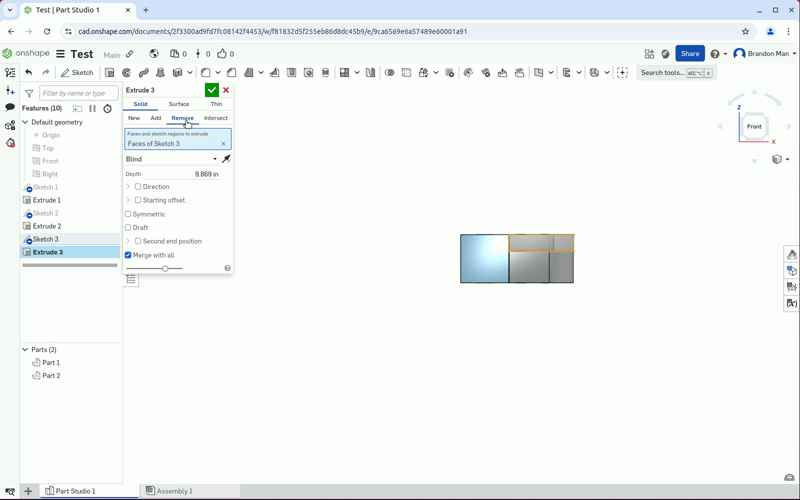
key(enter)
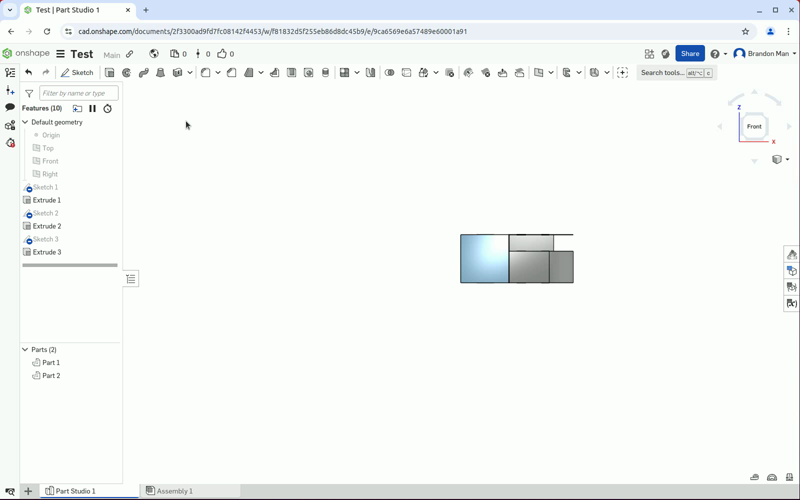
key(shift+h)
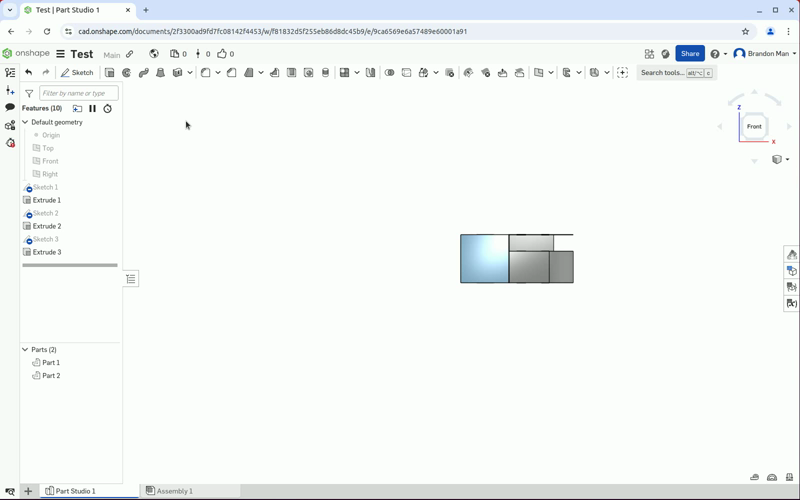
key(shift+h)
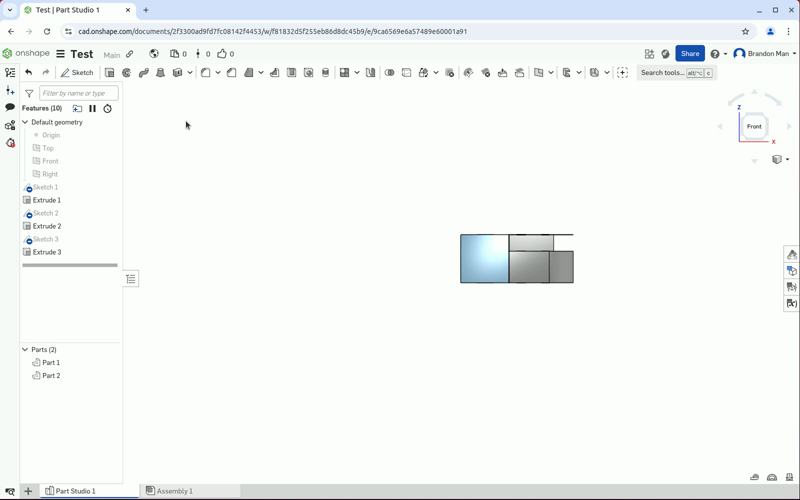
mouse_move(73, 189)
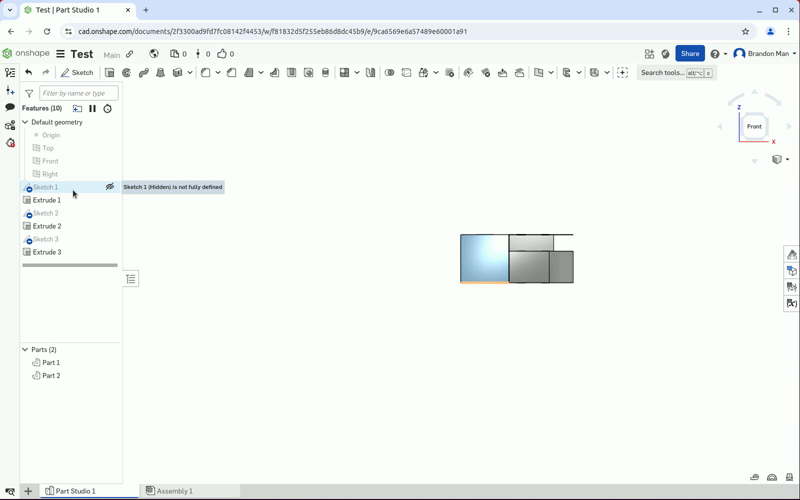
click(73, 189)
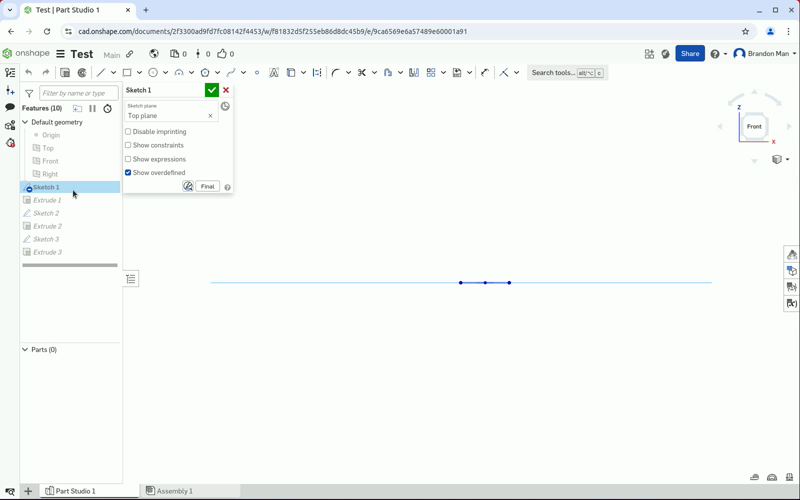
mouse_move(229, 92)
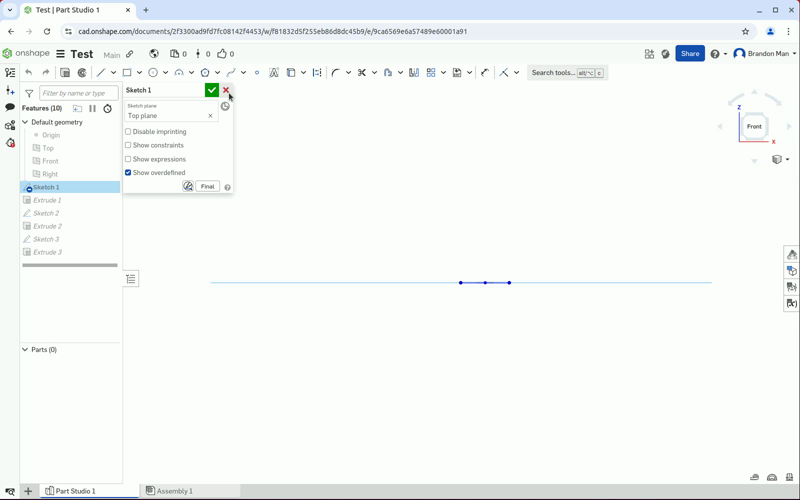
click(229, 92)
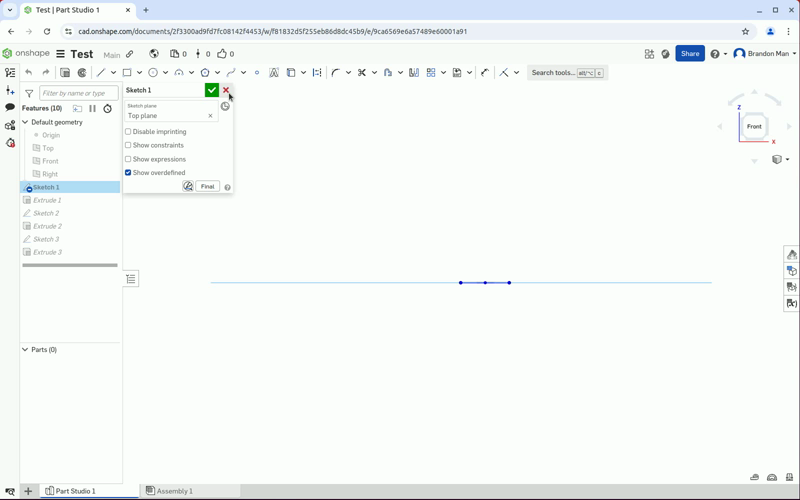
key(shift+s)
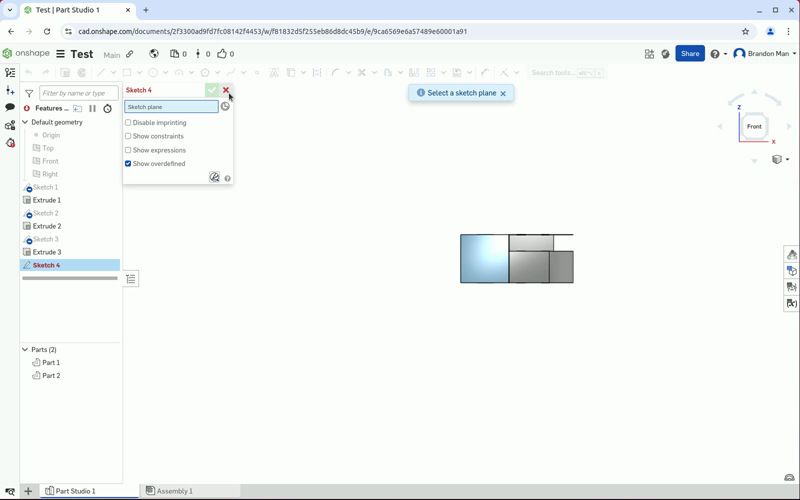
mouse_move(73, 163)
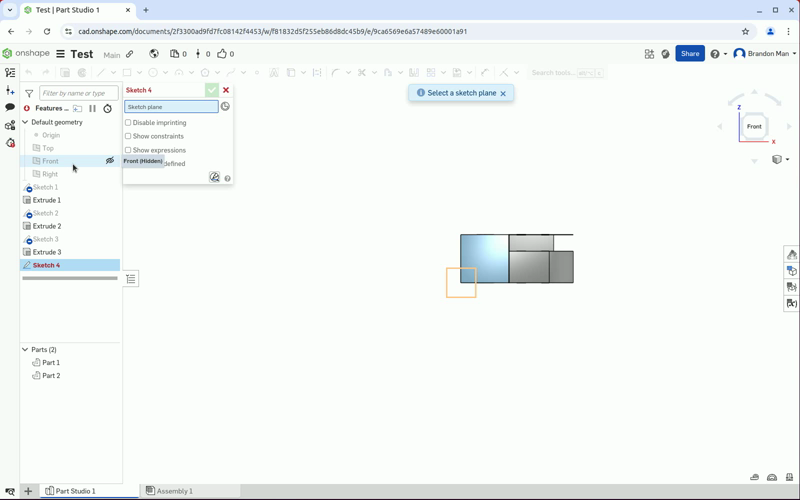
click(73, 163)
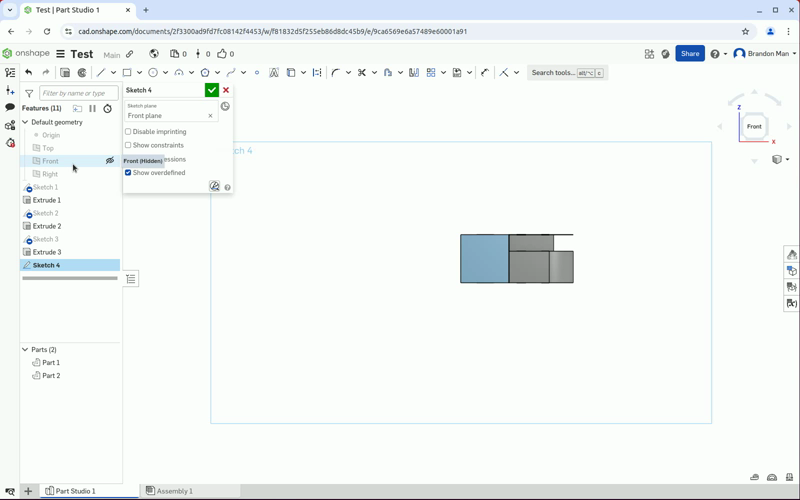
mouse_move(73, 352)
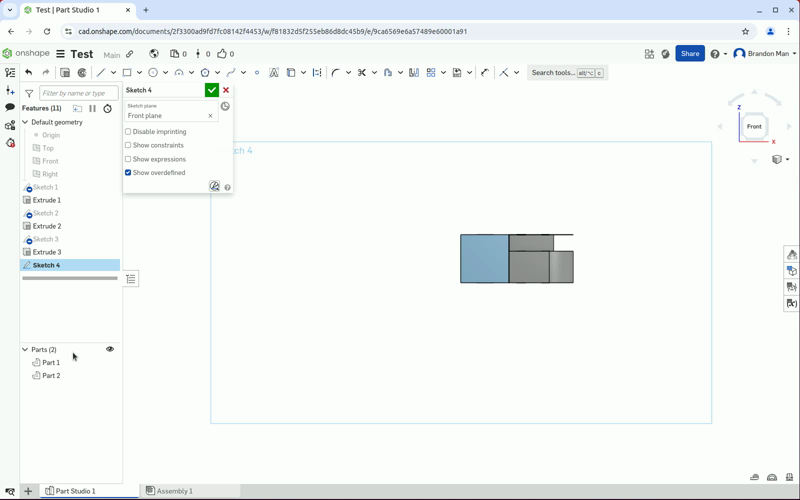
key(y)
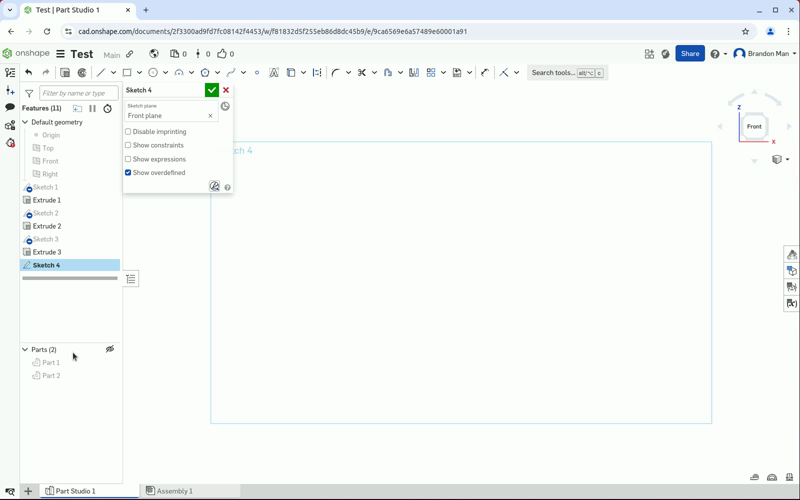
key(l)
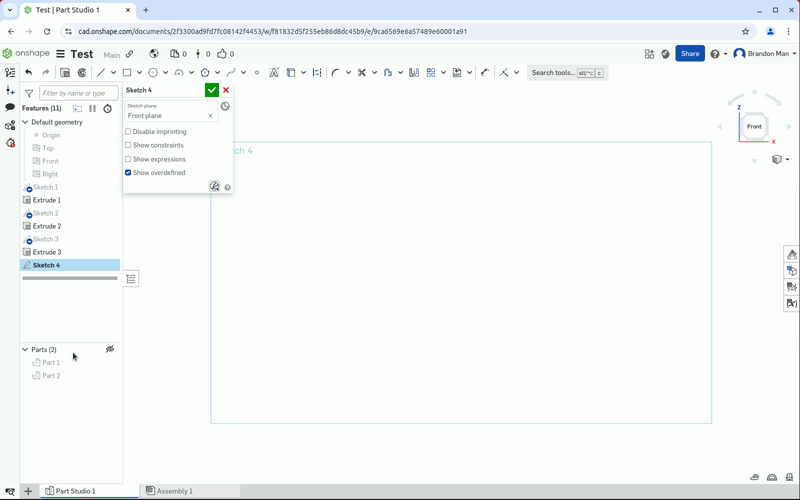
key_down(shift)
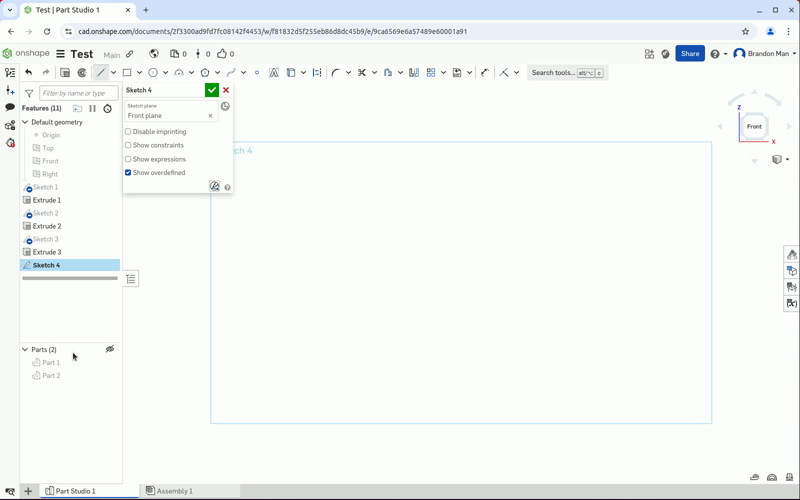
mouse_move(508, 282)
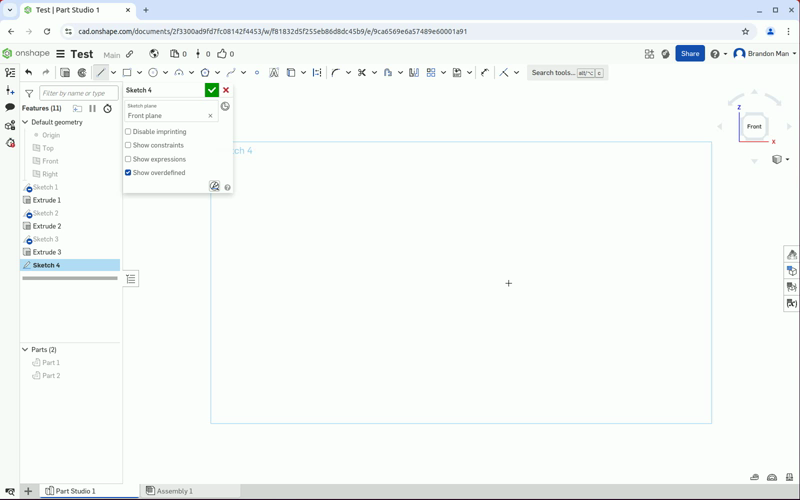
click(508, 282)
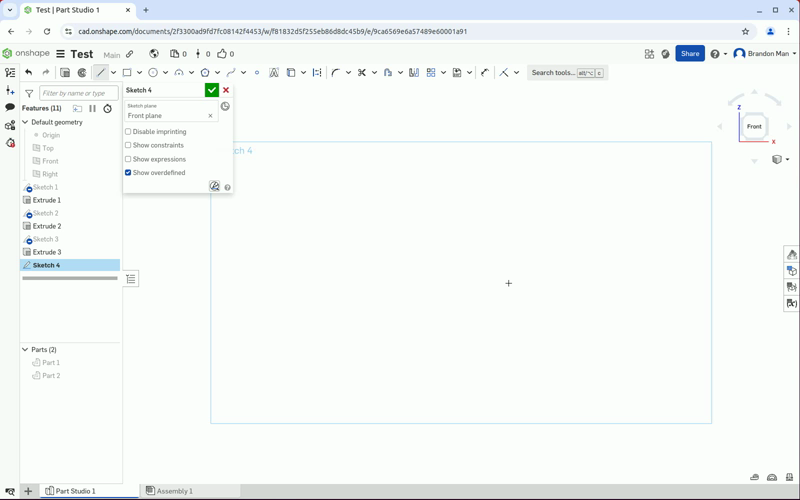
key_up(shift)
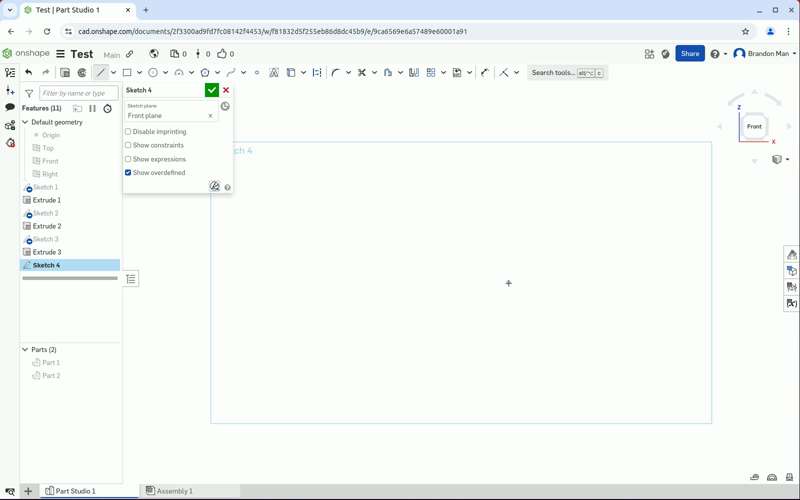
key_down(shift)
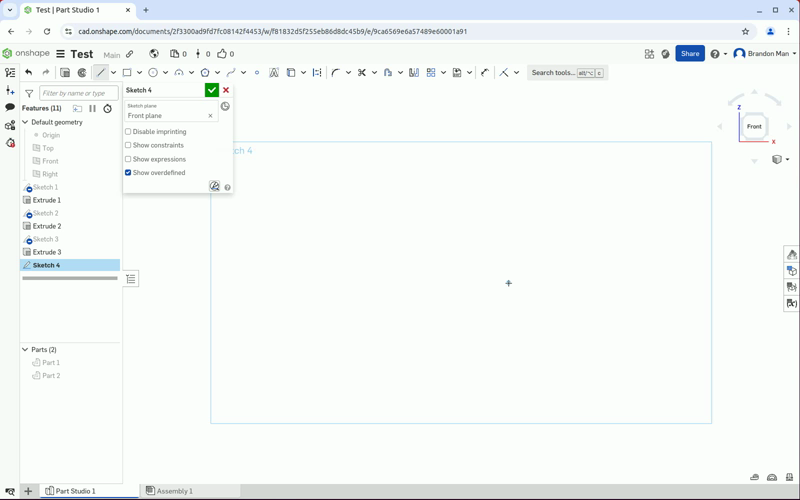
mouse_move(573, 282)
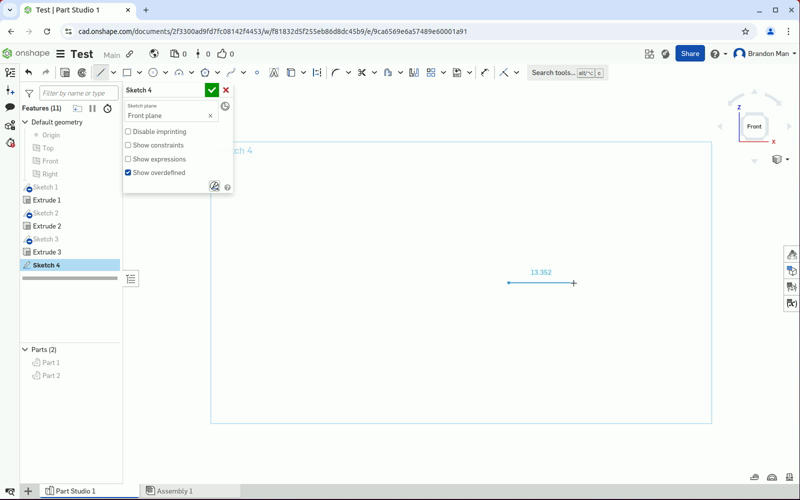
click(573, 282)
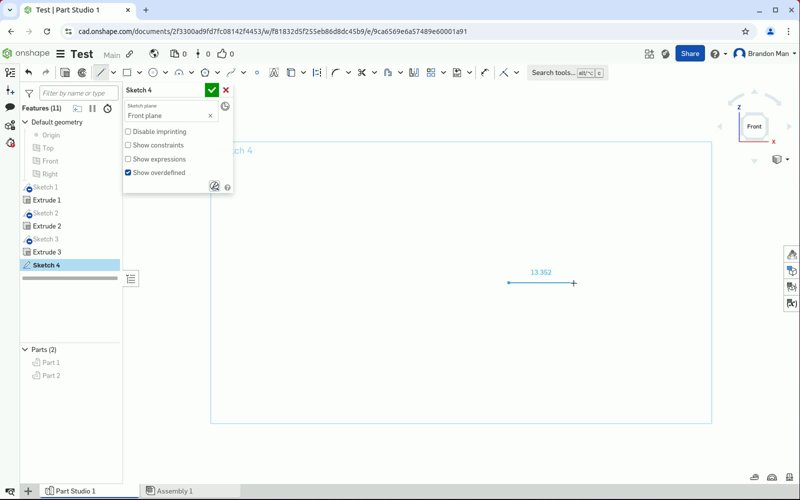
key_up(shift)
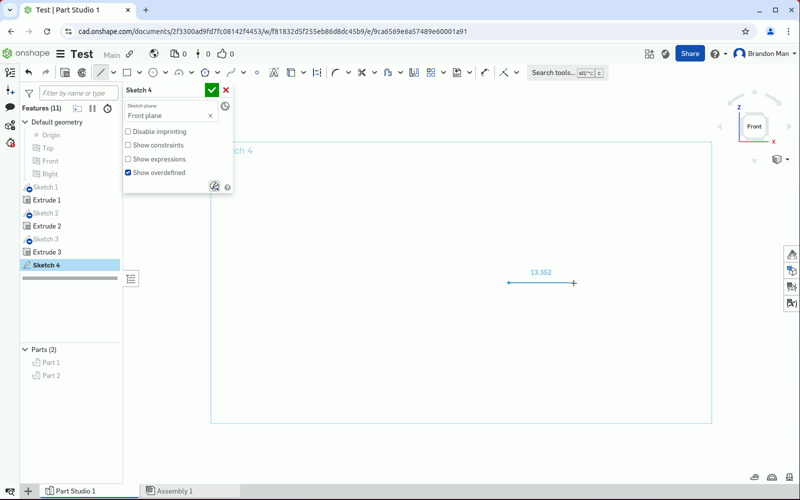
key_down(shift)
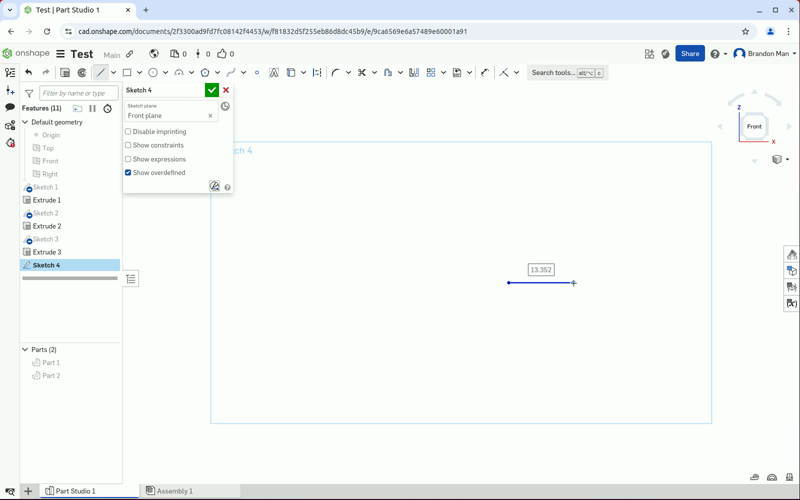
mouse_move(589, 282)
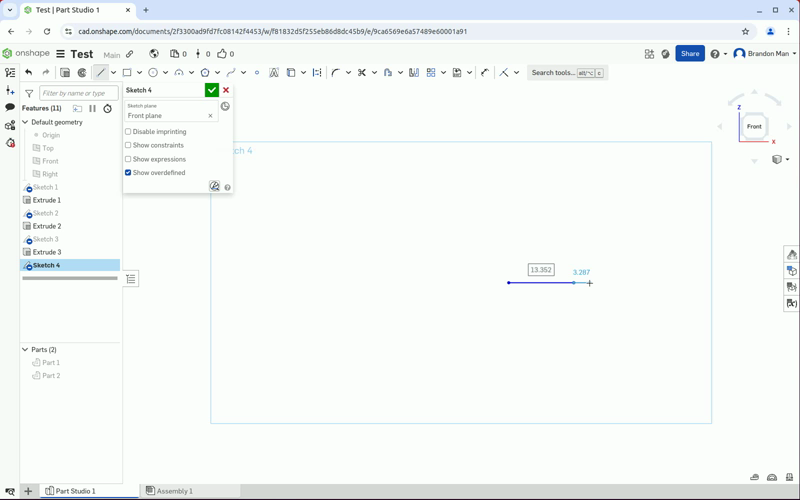
mouse_move(573, 266)
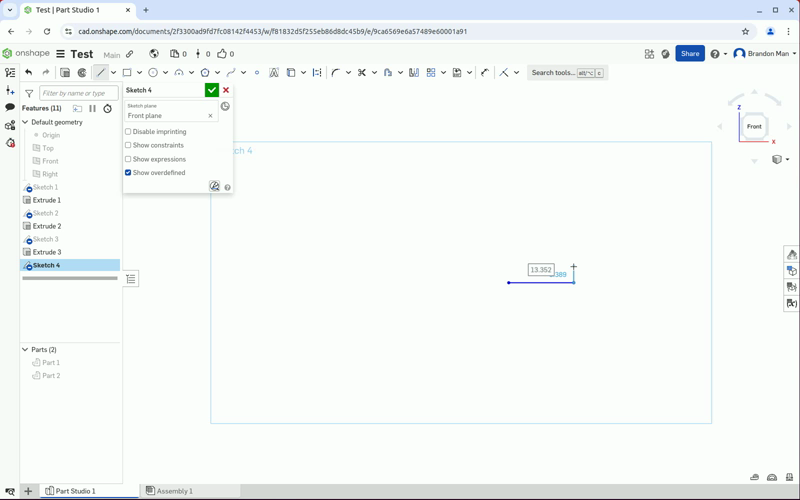
click(573, 266)
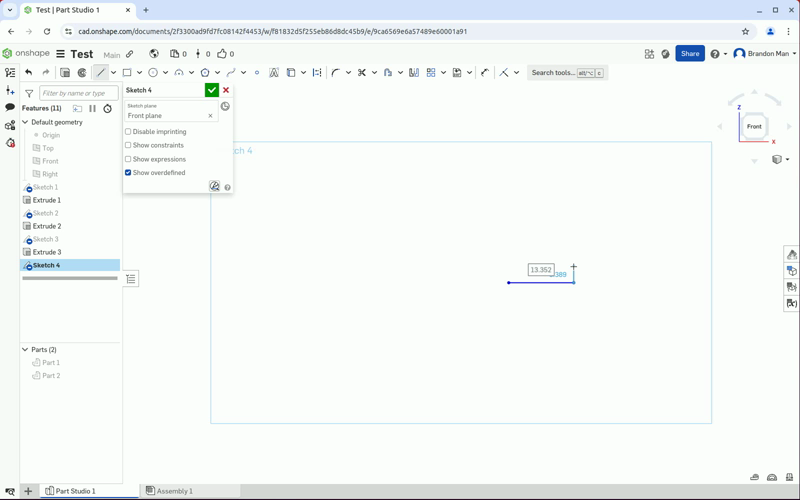
key_up(shift)
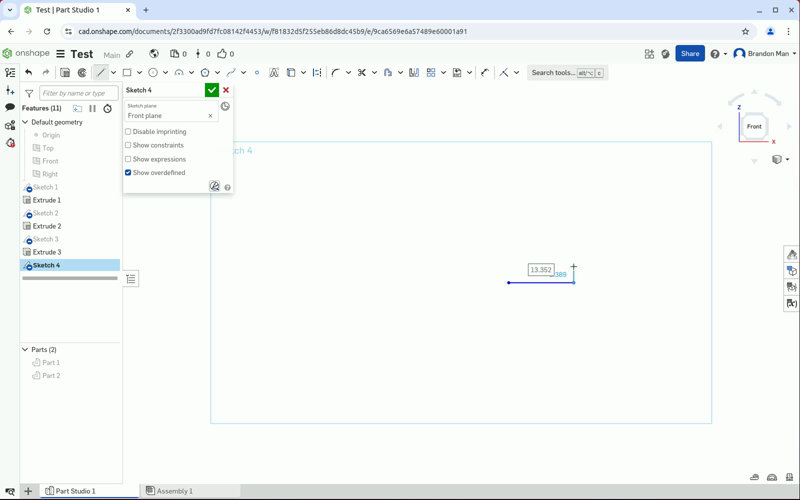
key_down(shift)
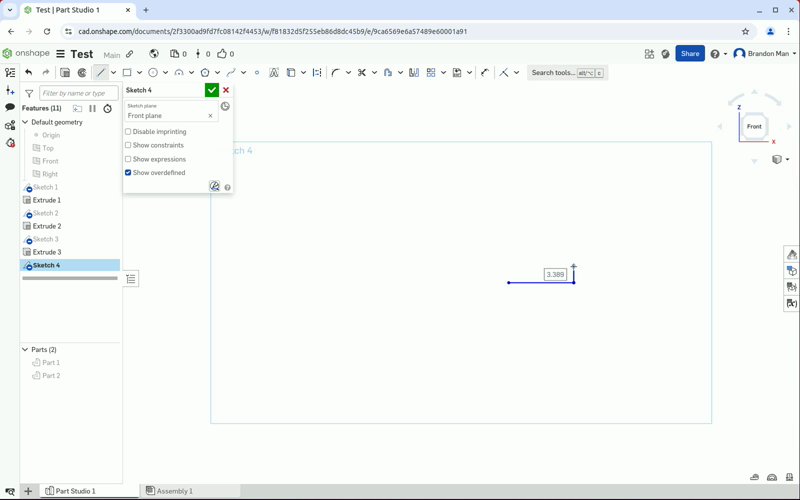
mouse_move(508, 266)
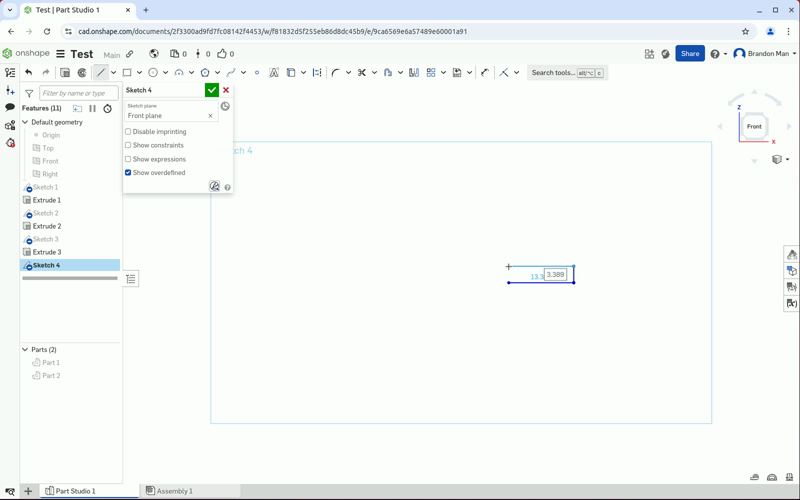
click(508, 266)
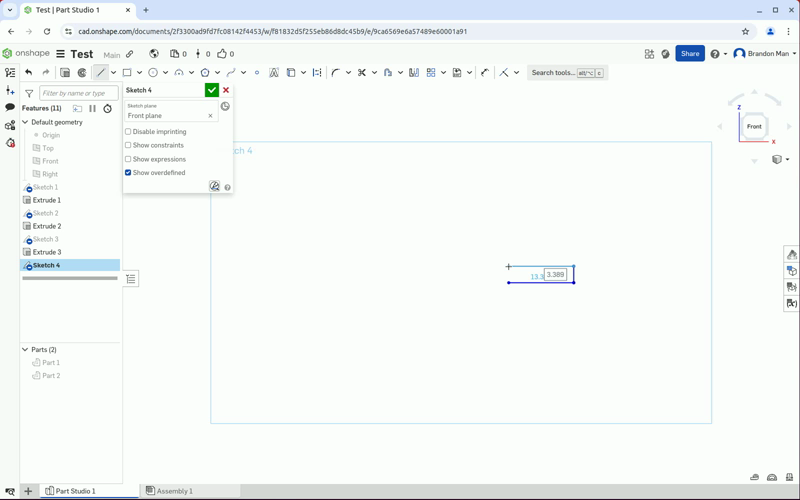
key_up(shift)
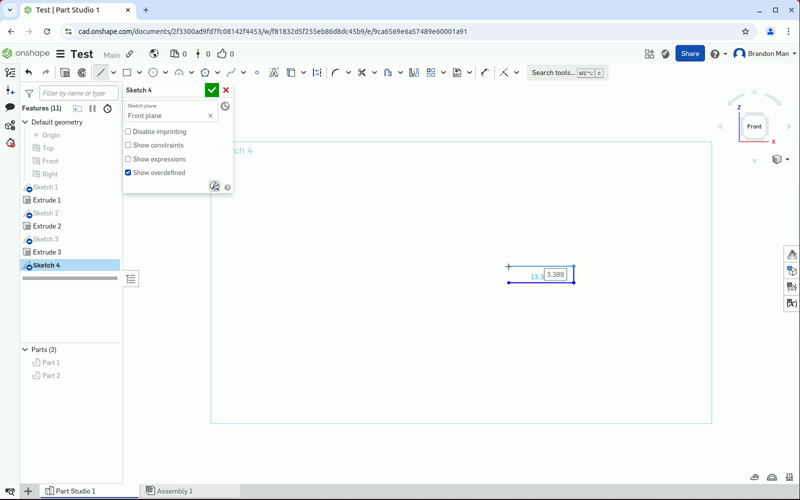
mouse_move(538, 266)
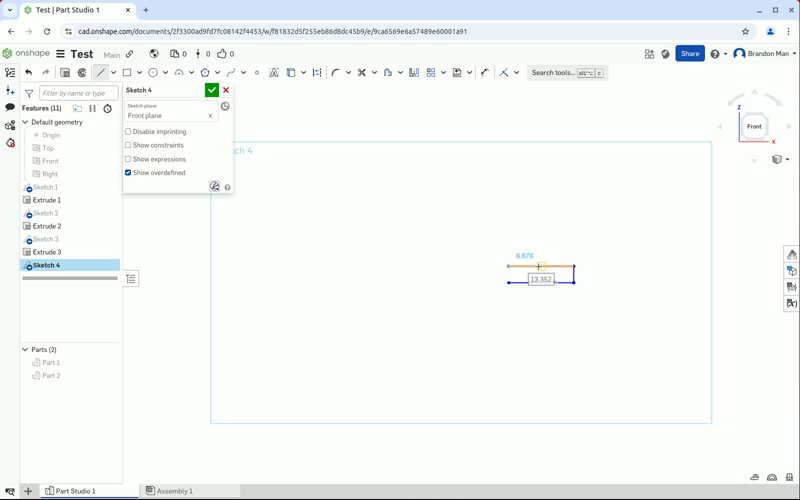
key_down(shift)
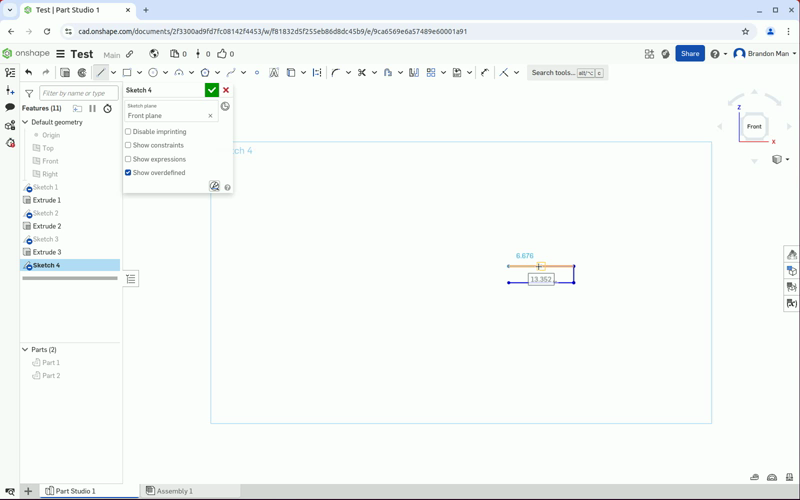
mouse_move(508, 282)
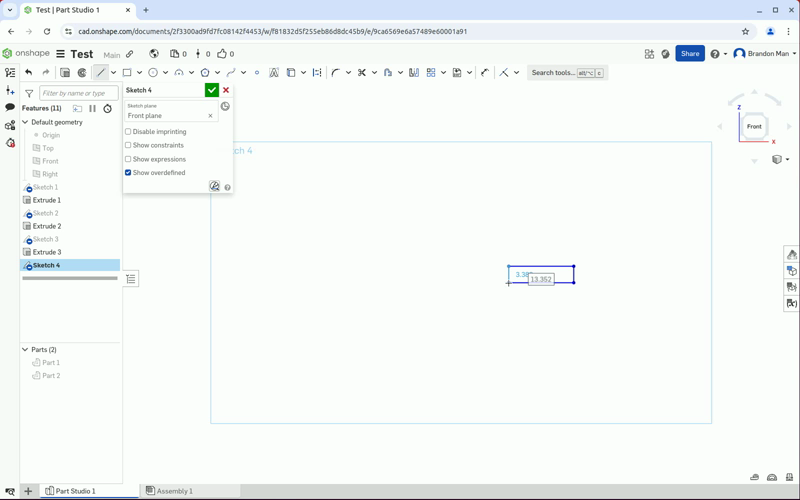
key_up(shift)
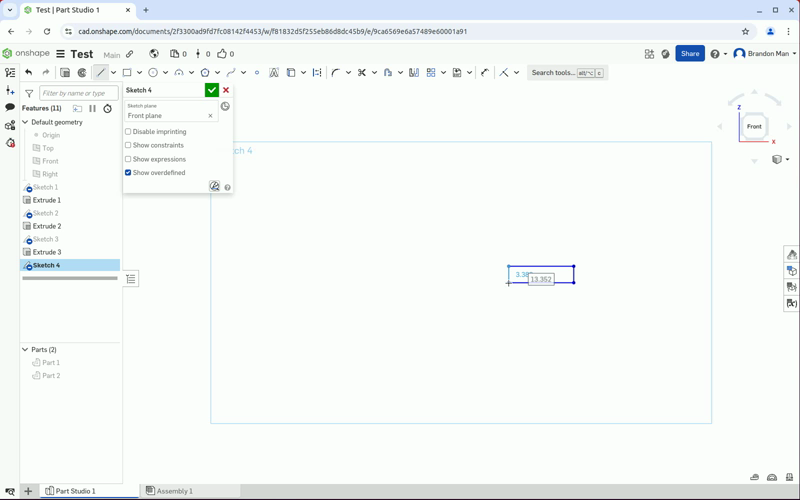
click(508, 282)
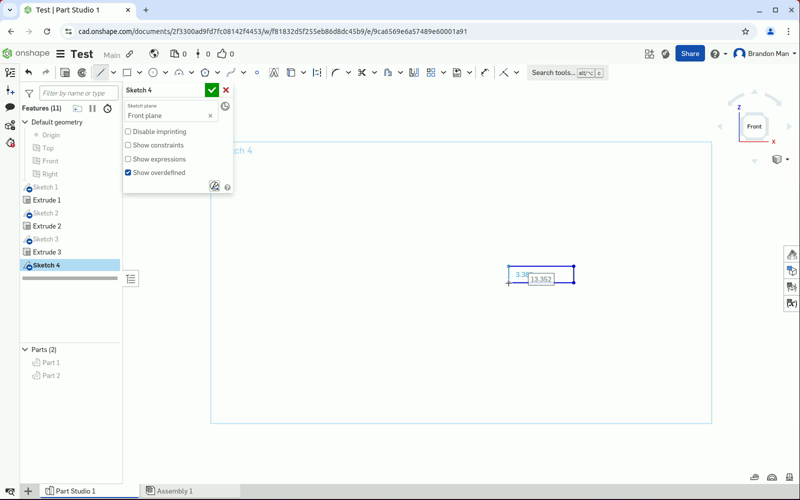
key(esc)
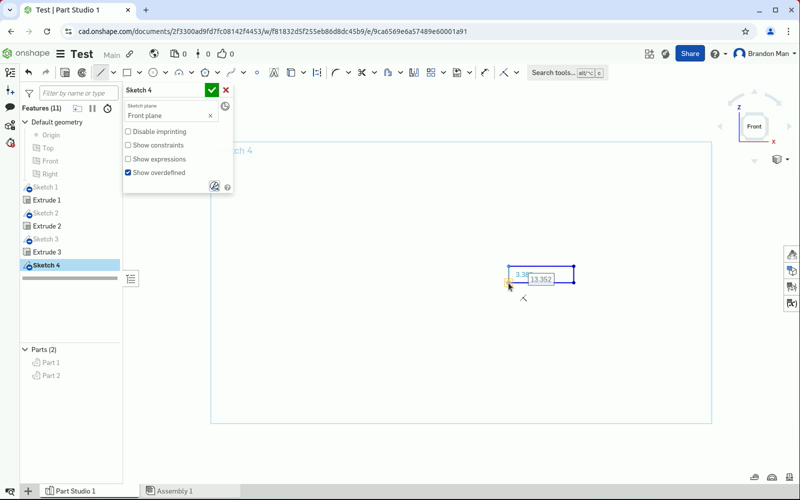
mouse_move(545, 279)
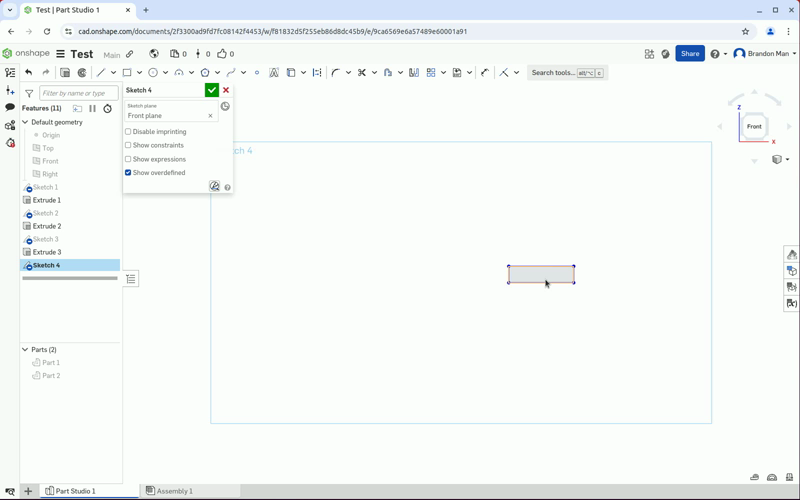
scroll(6)
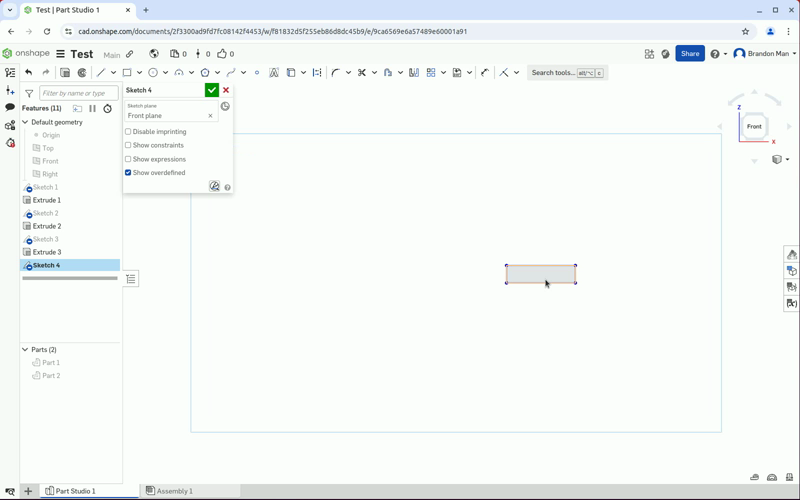
scroll(6)
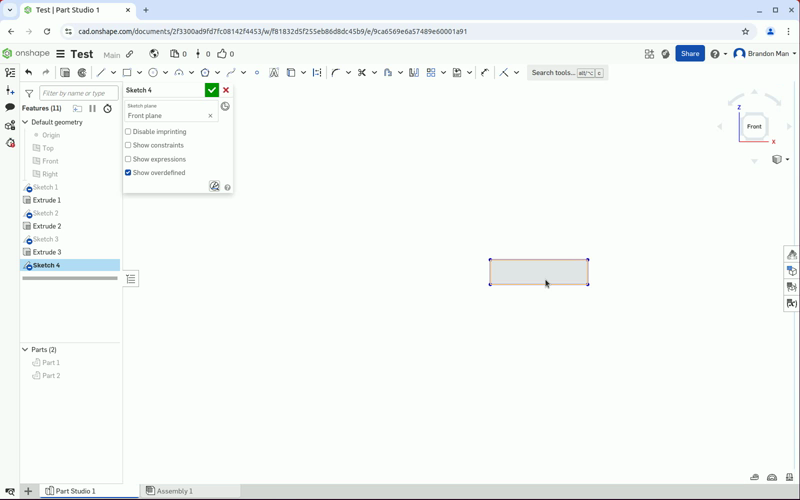
scroll(6)
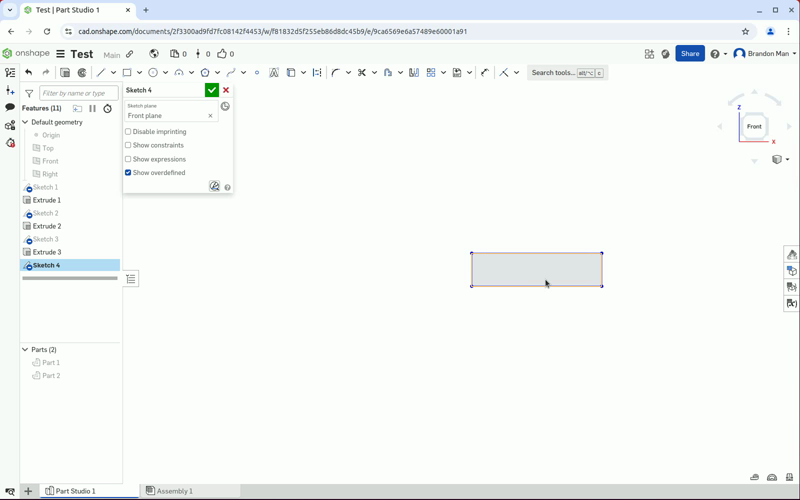
scroll(6)
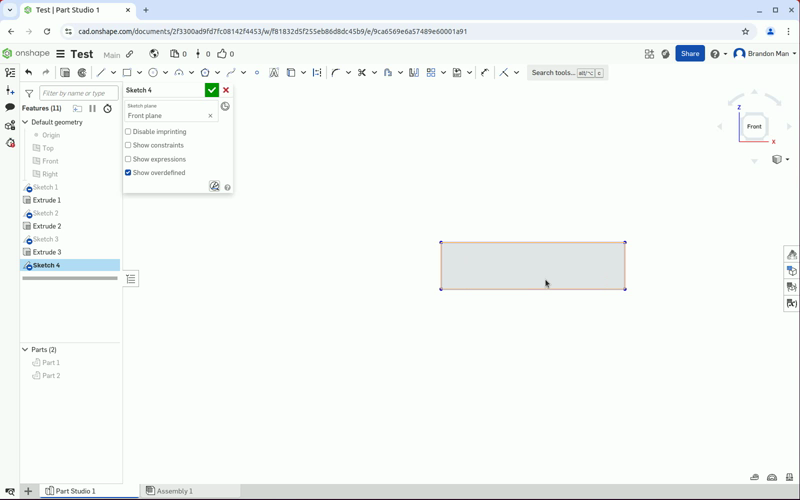
scroll(6)
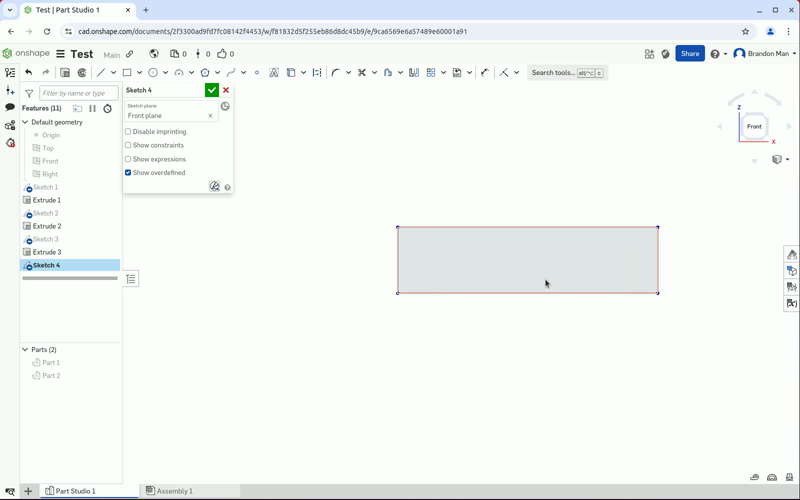
scroll(6)
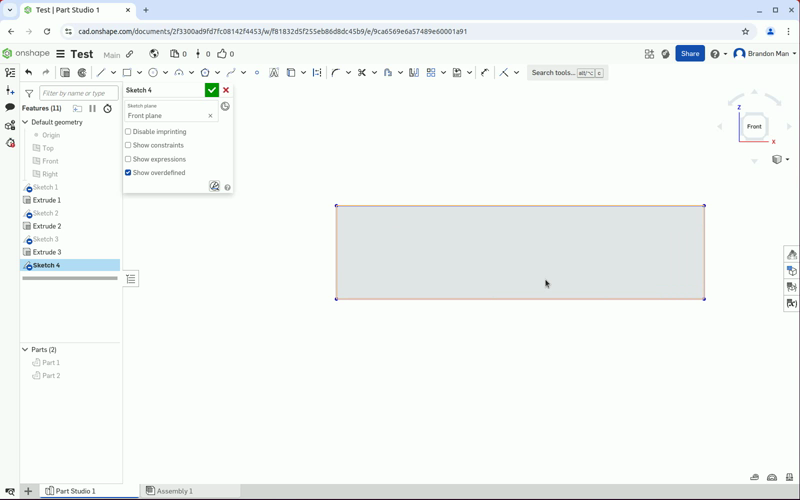
scroll(6)
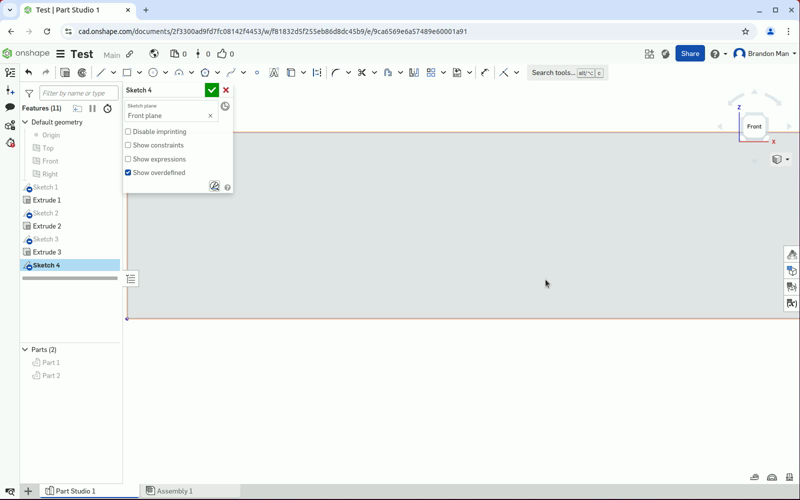
click(545, 279)
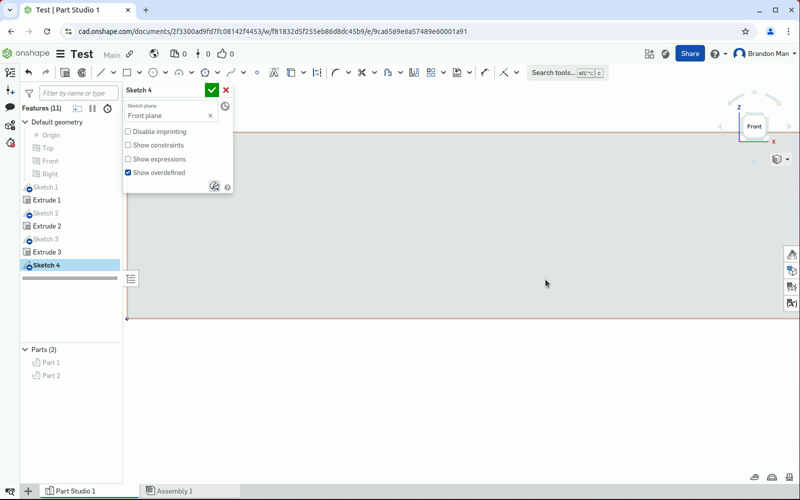
scroll(-6)
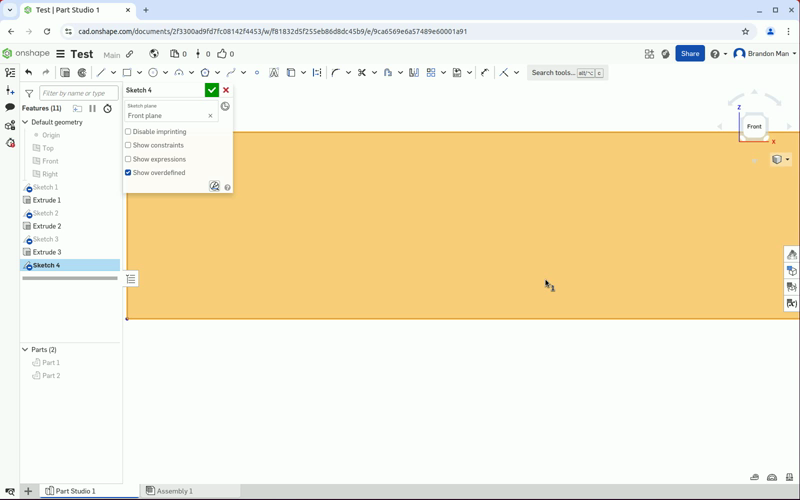
scroll(-6)
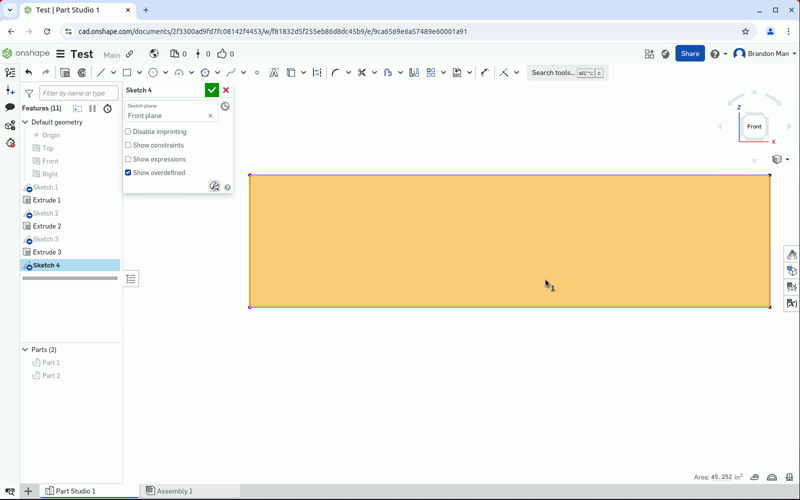
scroll(-6)
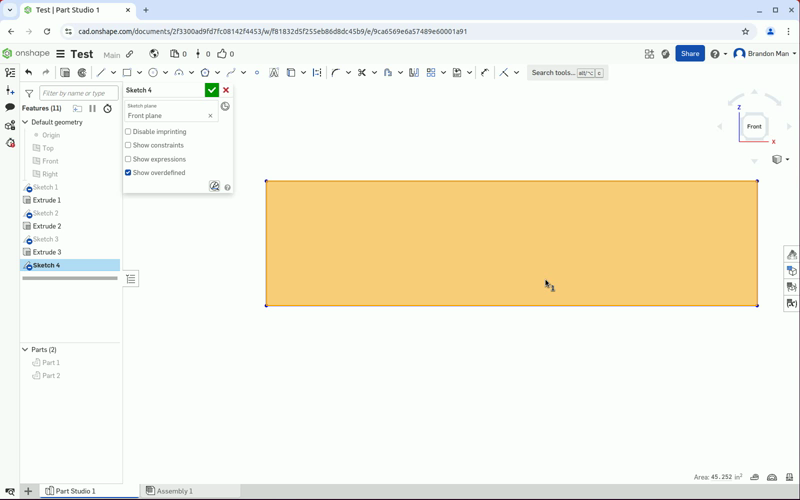
scroll(-6)
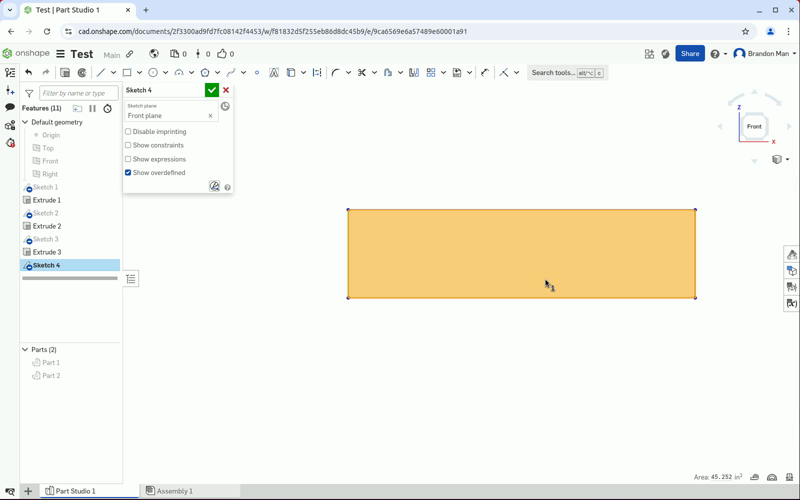
scroll(-6)
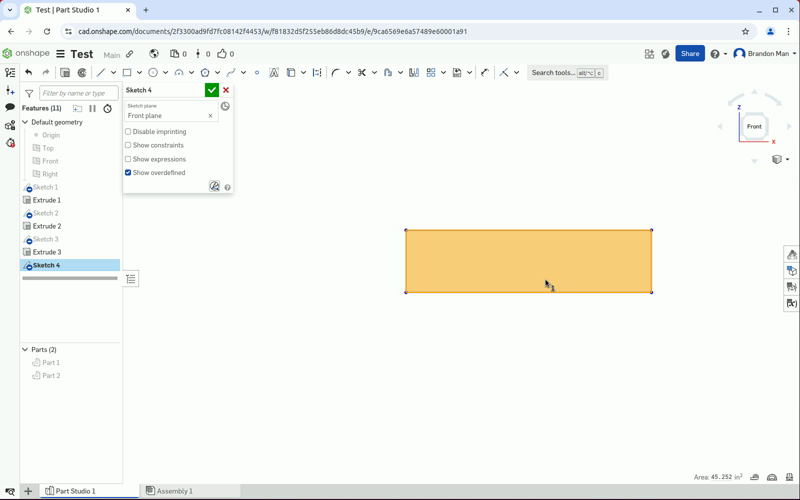
scroll(-6)
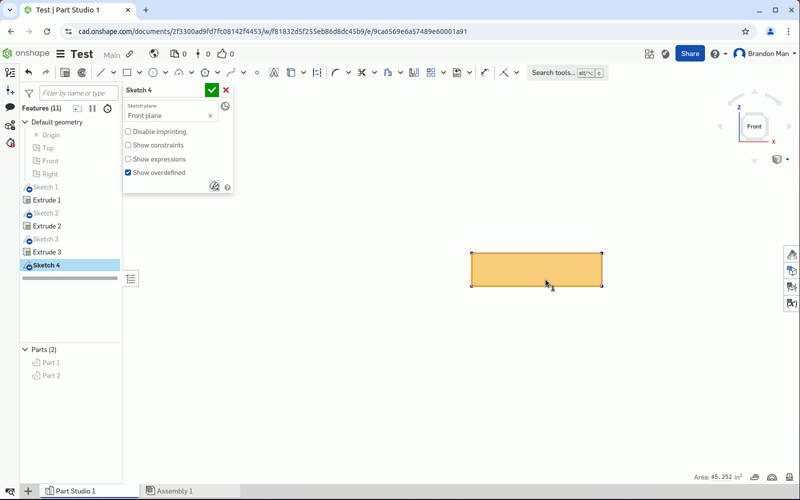
scroll(-6)
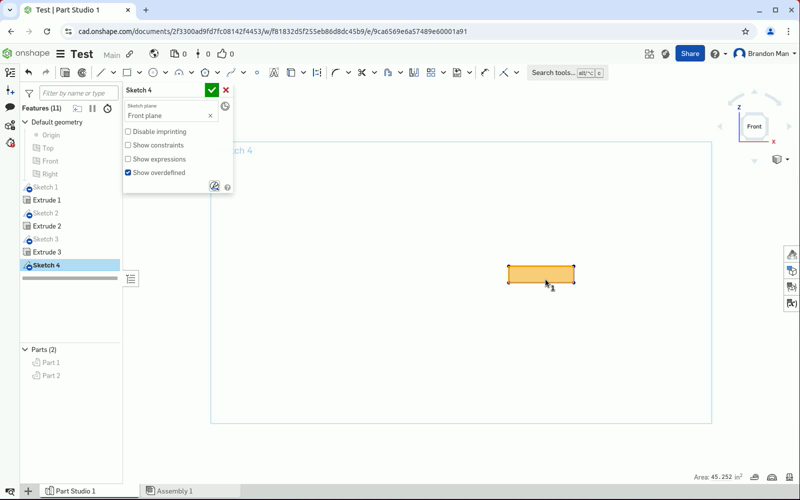
mouse_move(73, 352)
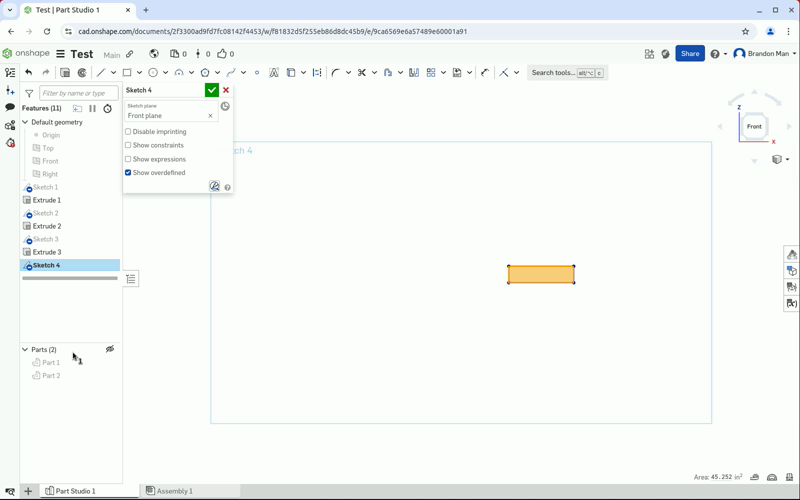
key(shift+y)
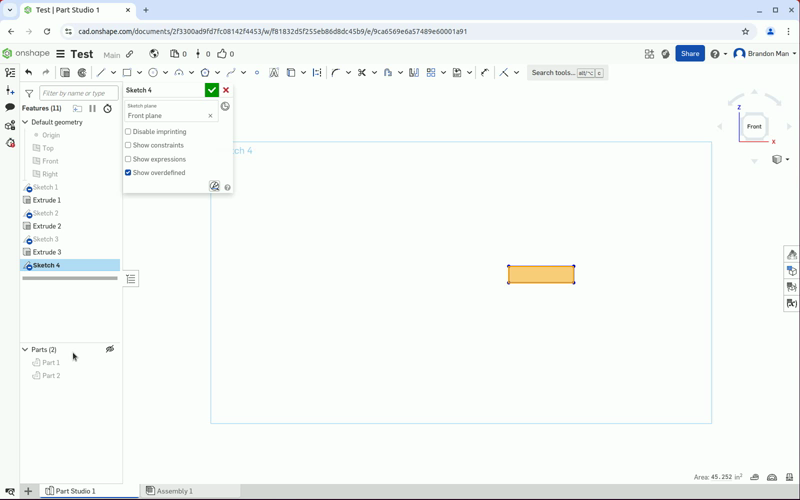
key(shift+e)
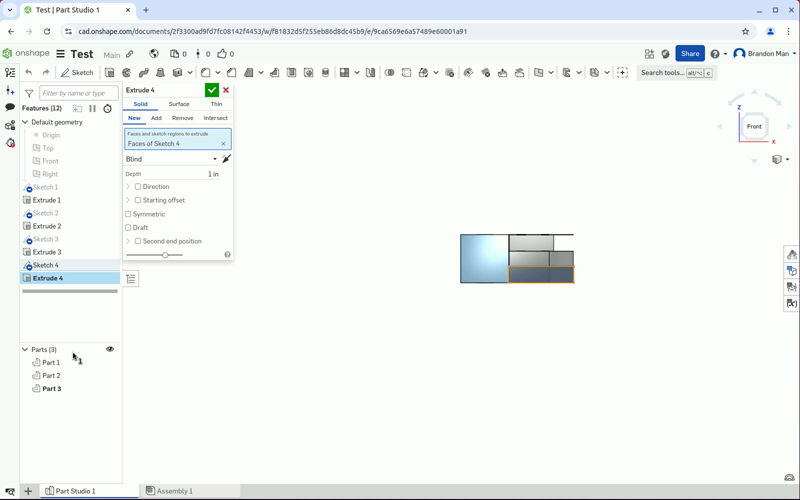
mouse_move(143, 106)
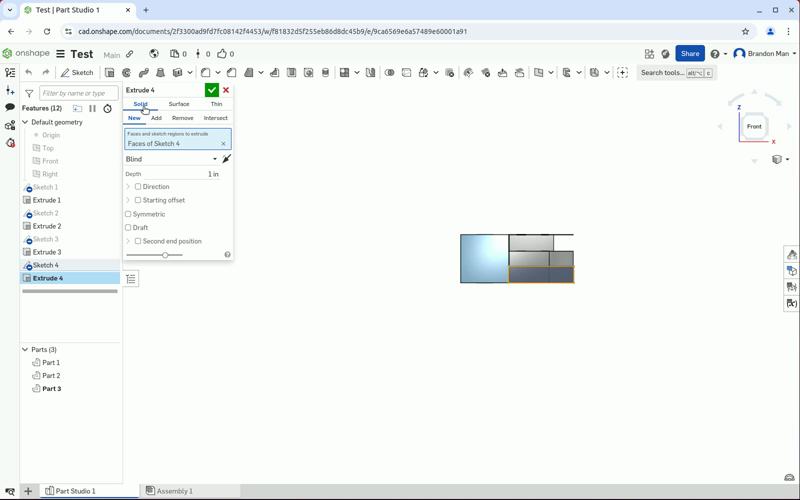
click(143, 106)
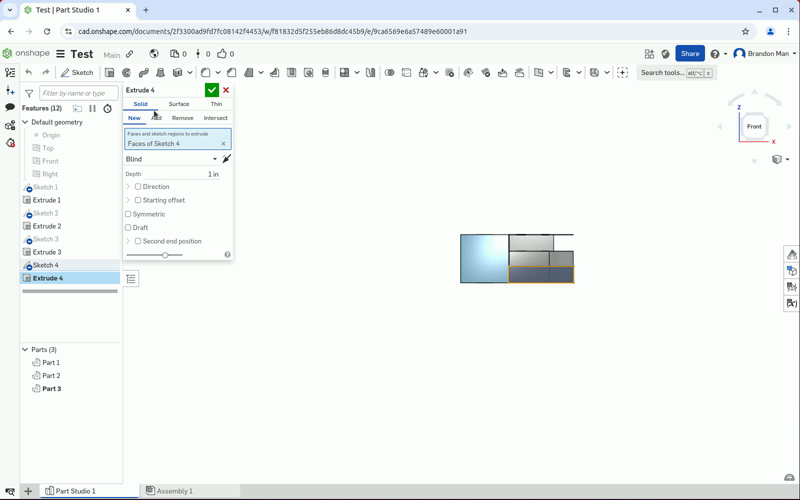
mouse_move(186, 120)
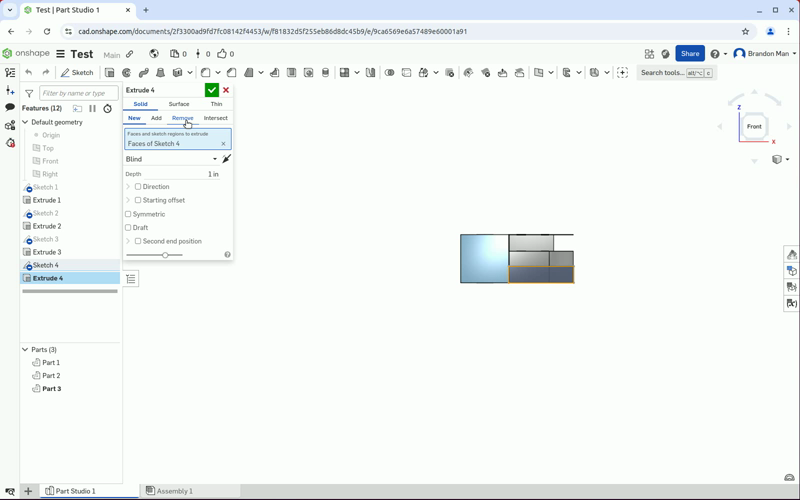
click(186, 120)
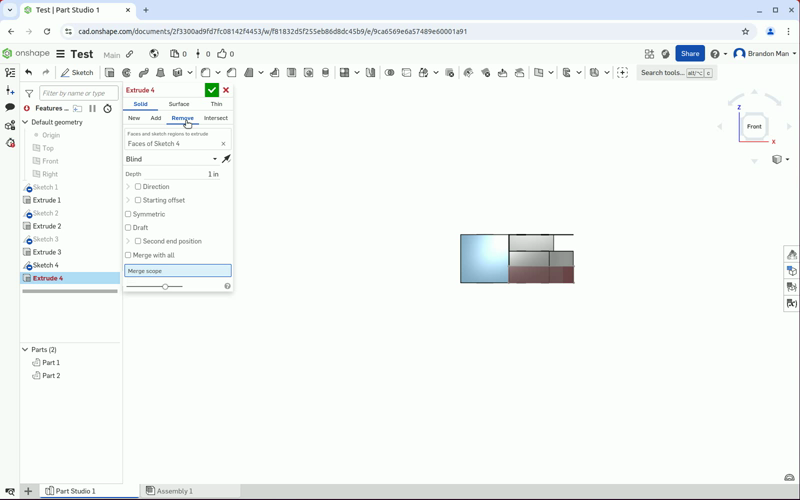
key(tab, 4)
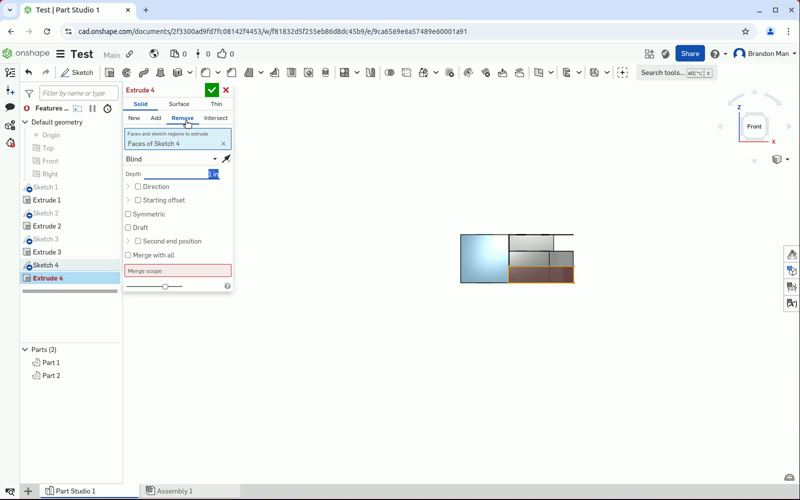
text(9.869)
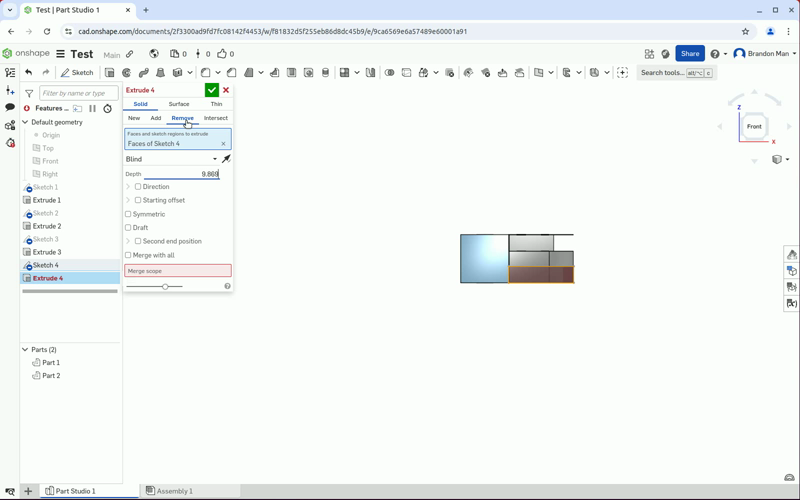
key(tab, 6)
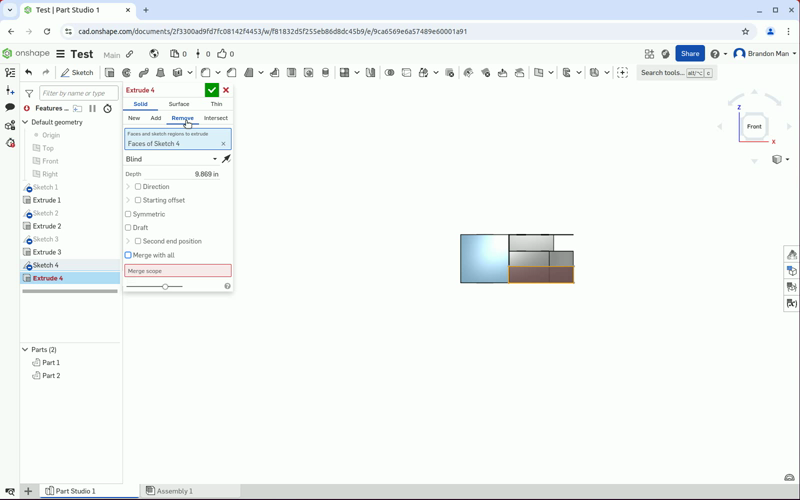
key(space)
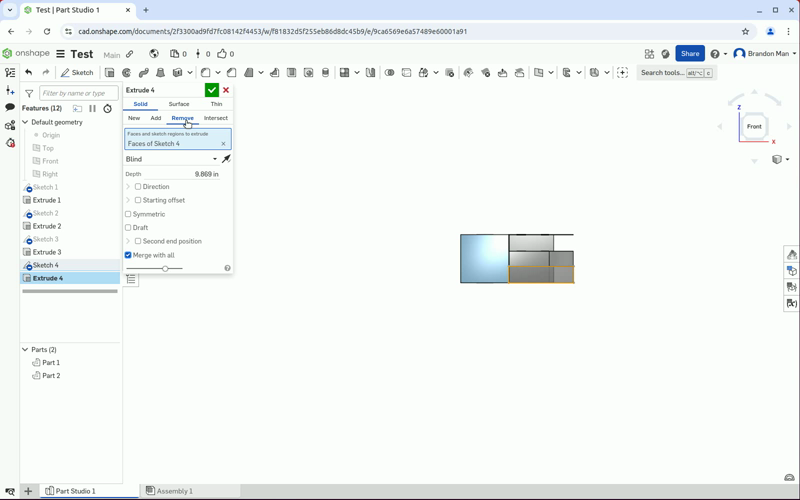
key(enter)
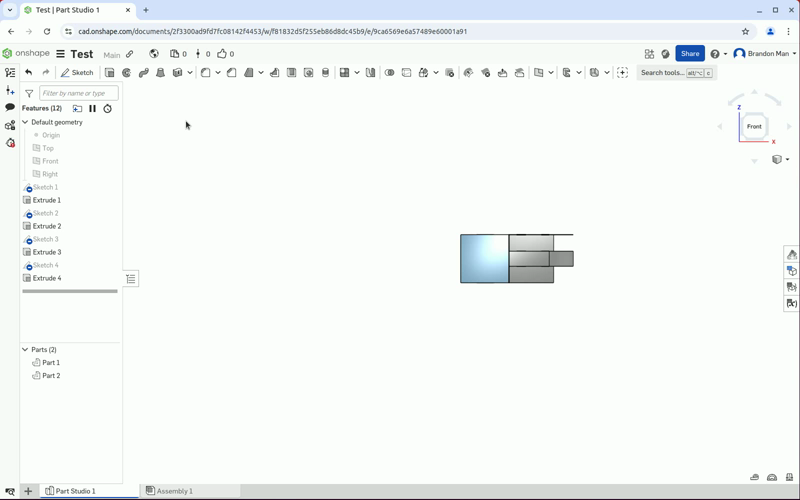
key(shift+h)
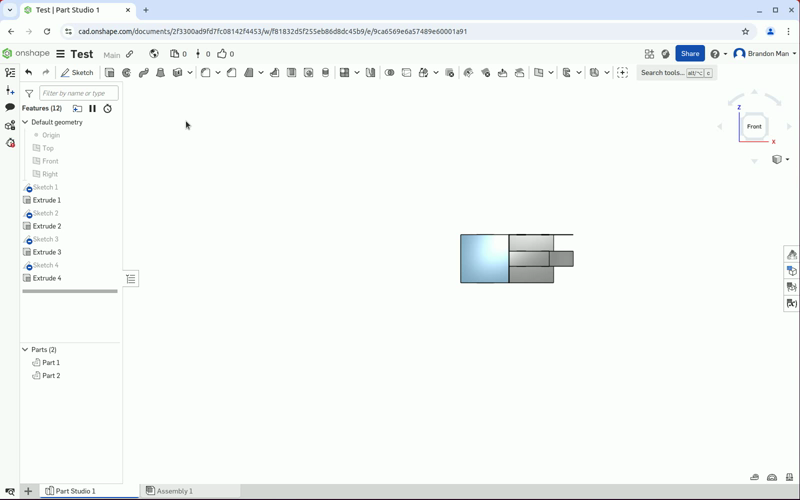
key(shift+h)
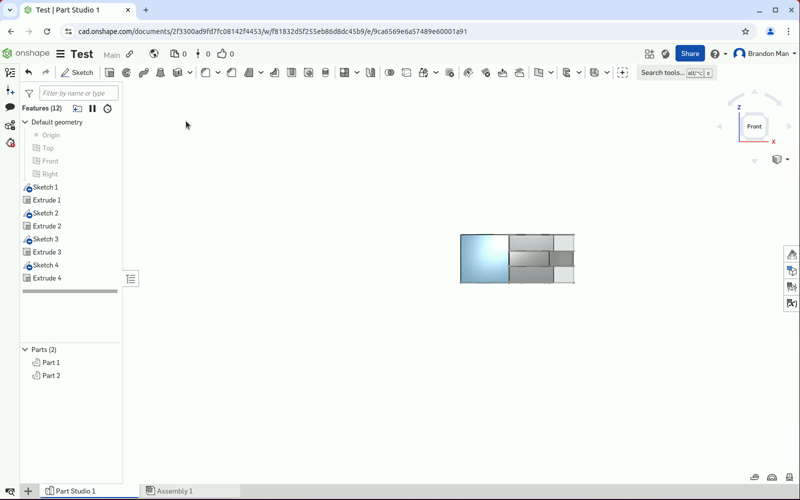
key(shift+7)
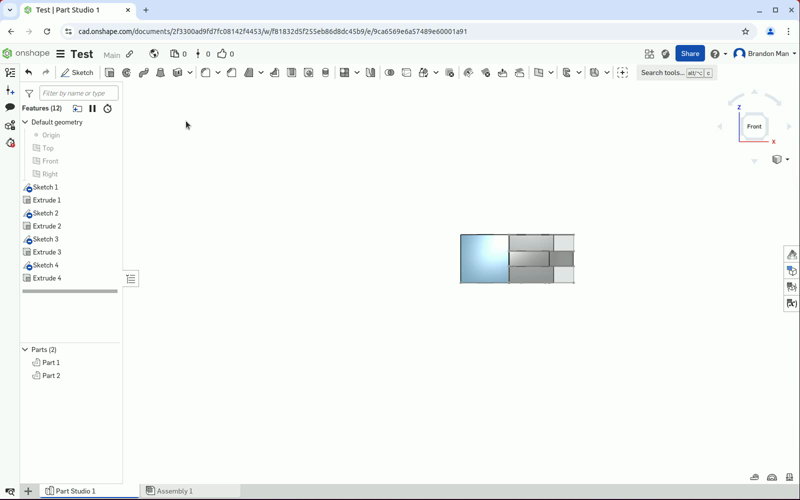
key(left, 2)
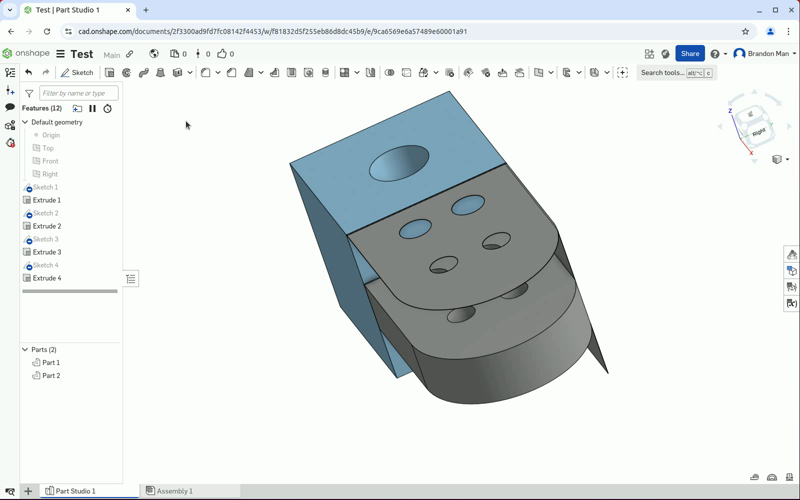
key(down, 2)
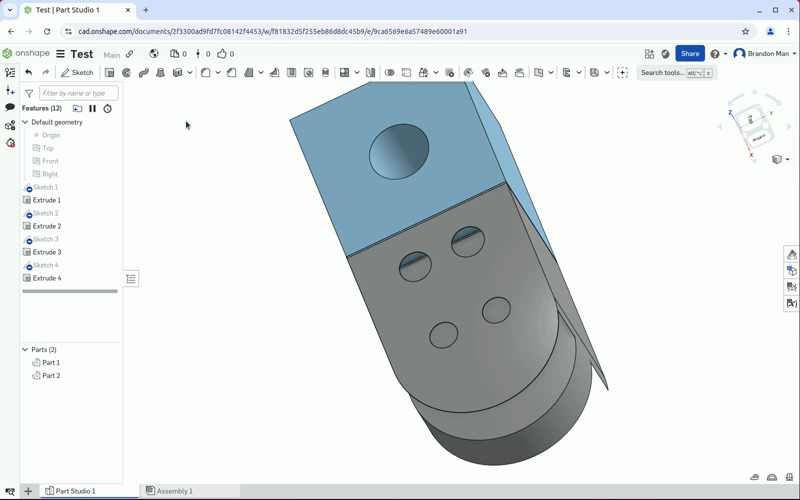
key(up, 2)
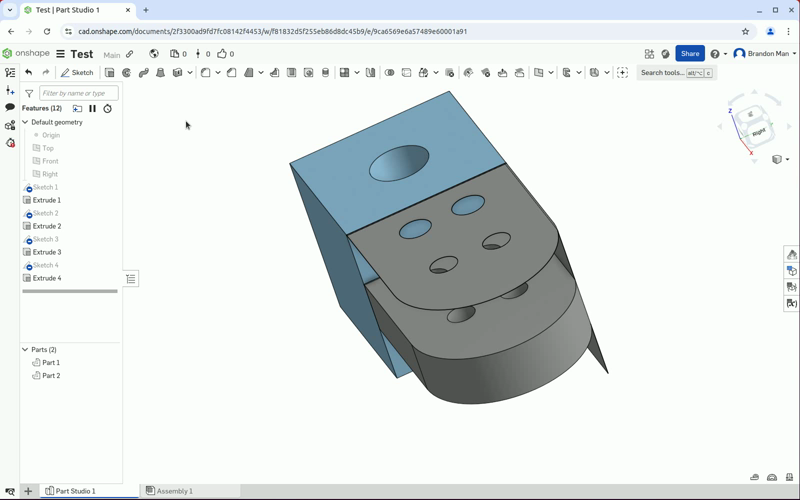
key(right, 2)
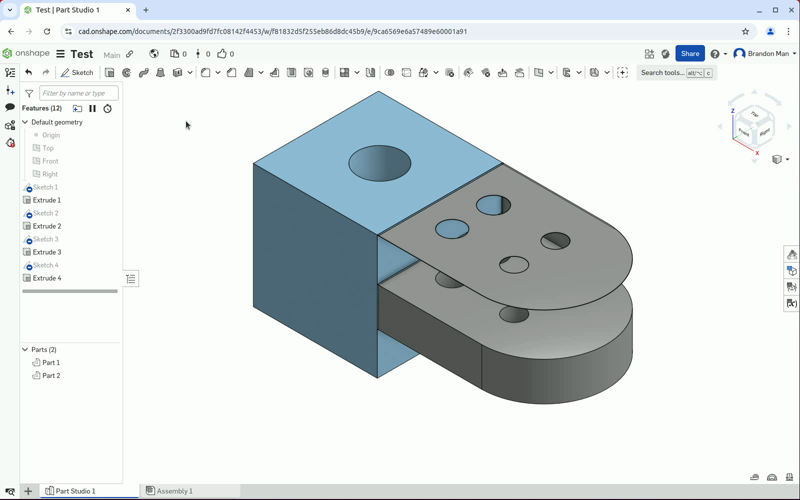
mouse_move(73, 189)
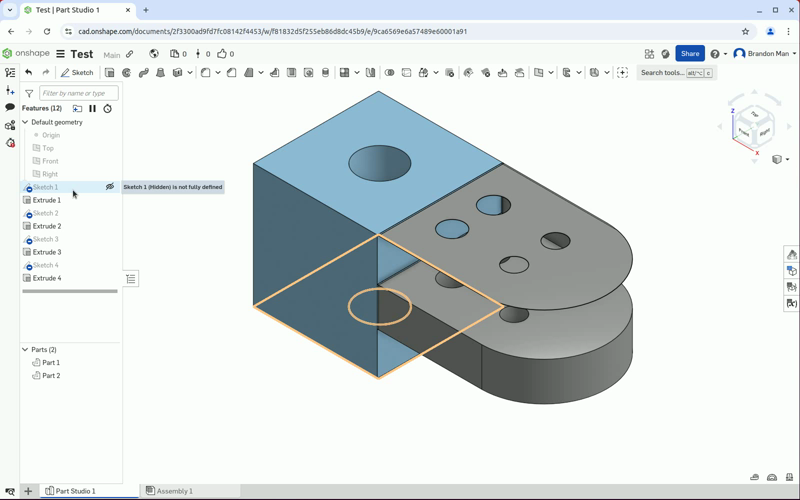
click(73, 189)